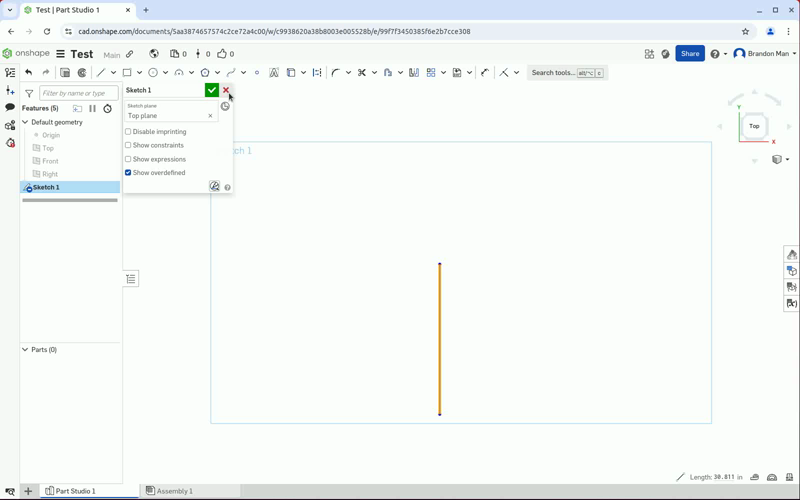
key(shift+h)
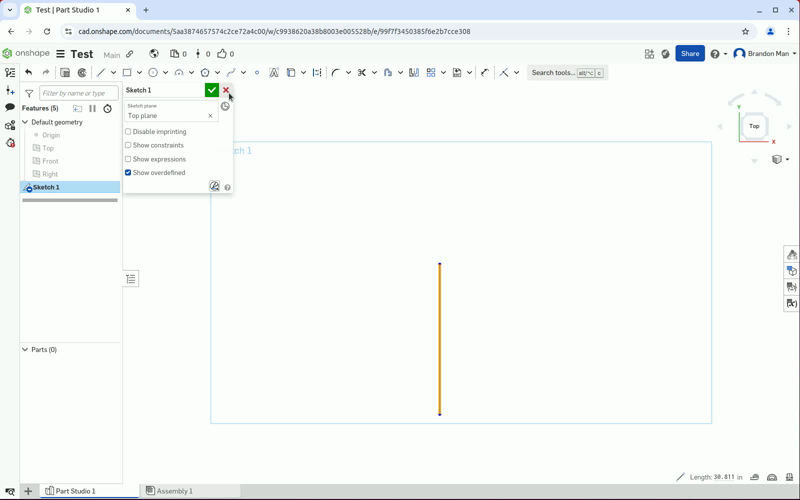
key(shift+s)
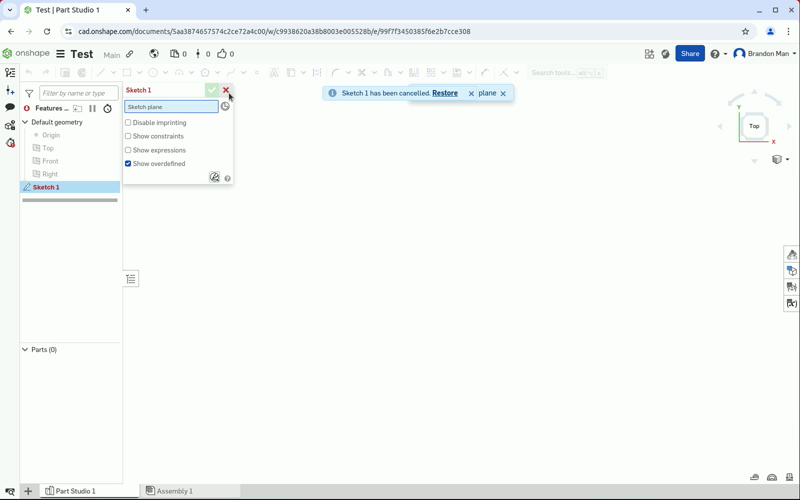
mouse_move(73, 150)
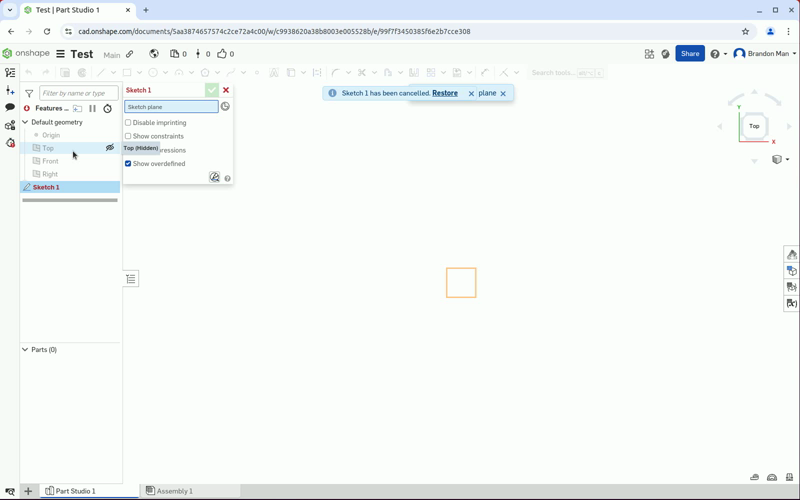
click(73, 150)
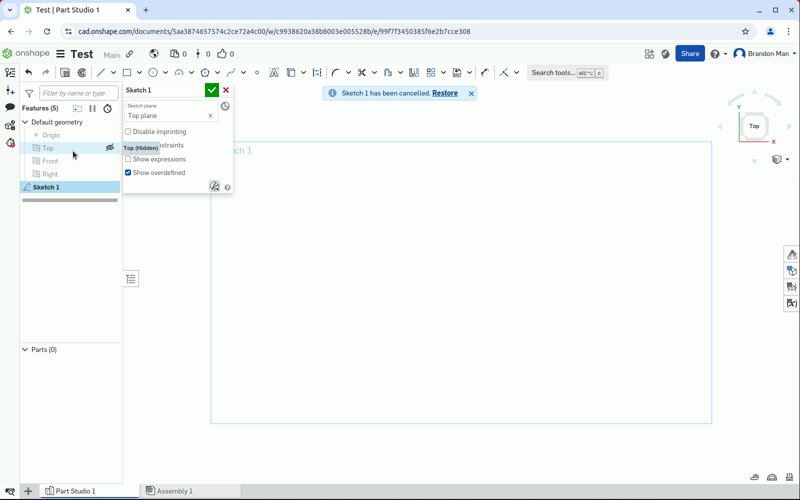
mouse_move(73, 352)
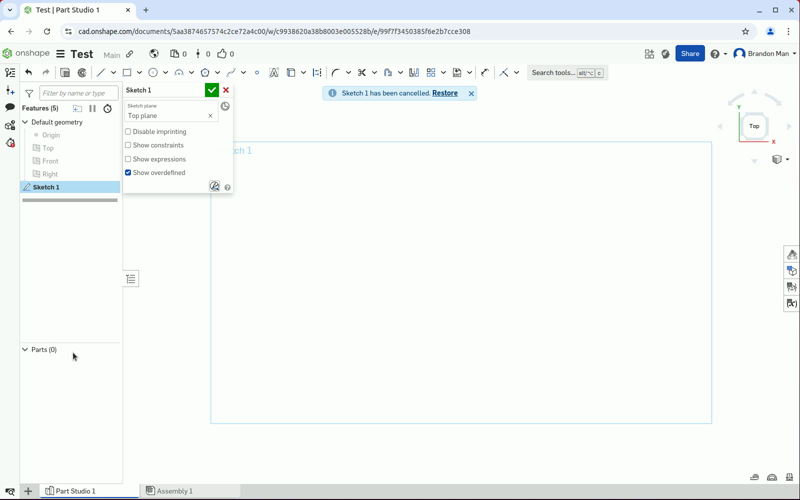
key(y)
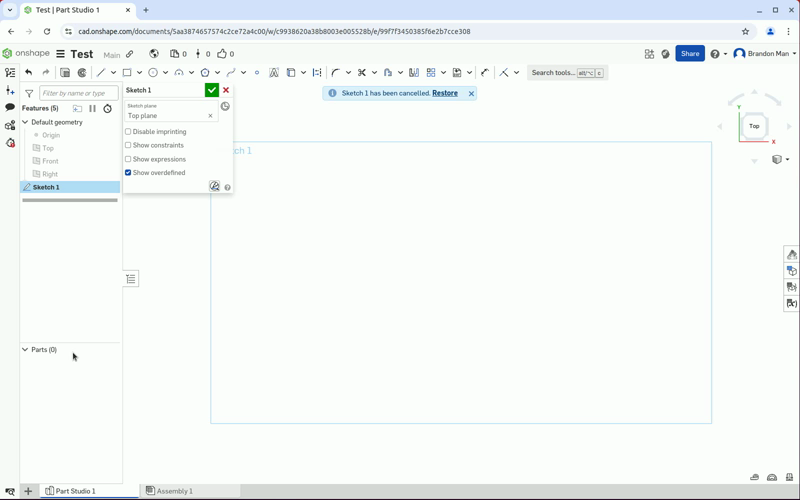
key(l)
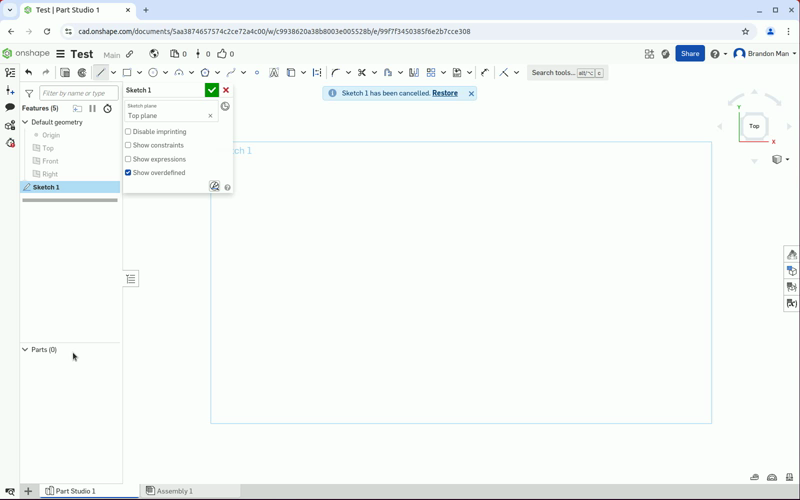
key_down(shift)
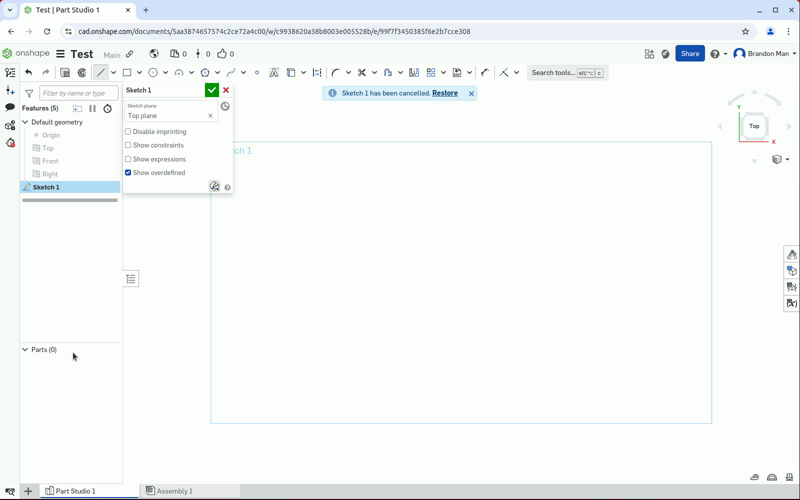
mouse_move(444, 311)
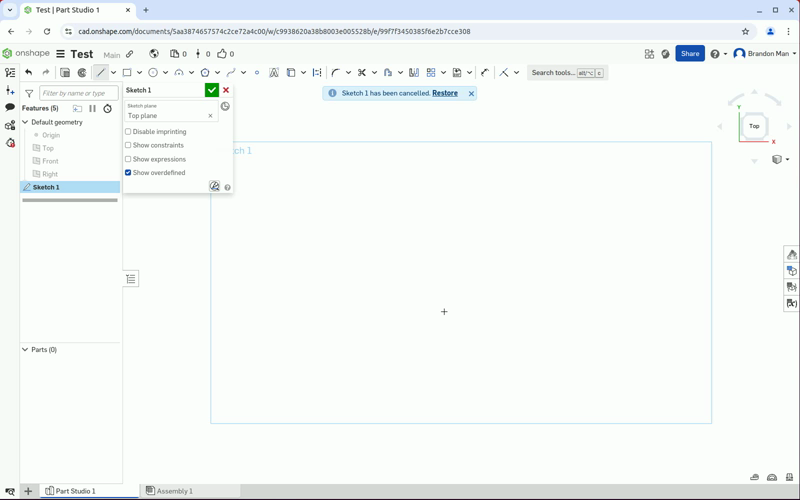
click(444, 311)
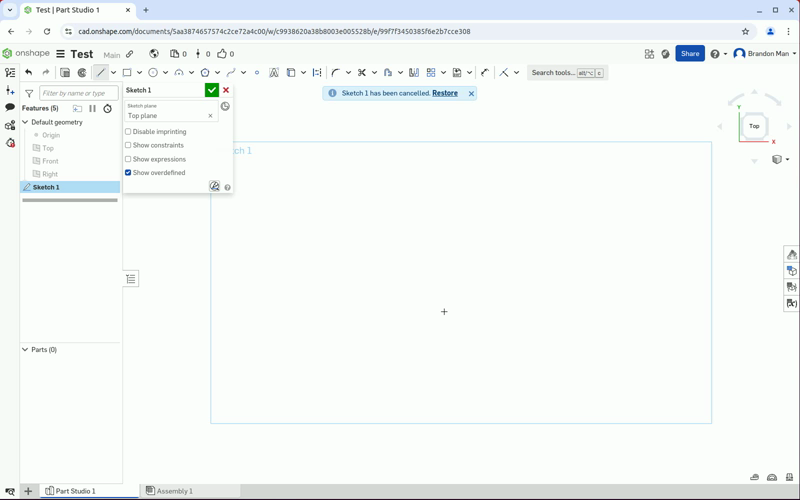
key_up(shift)
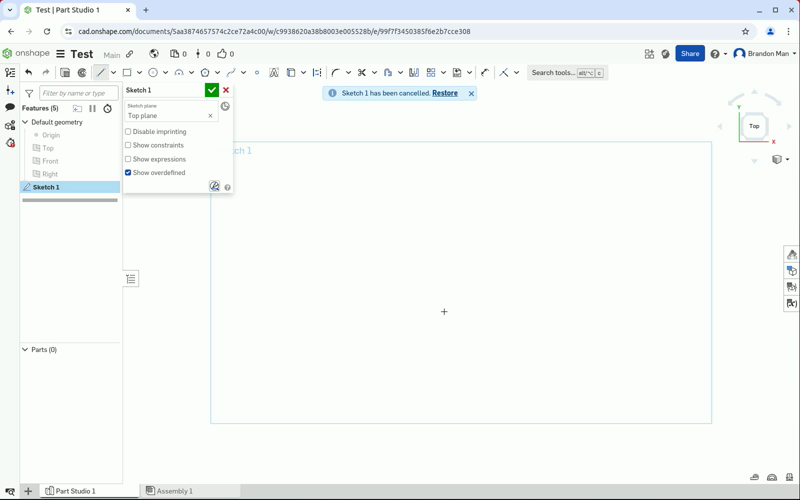
key_down(shift)
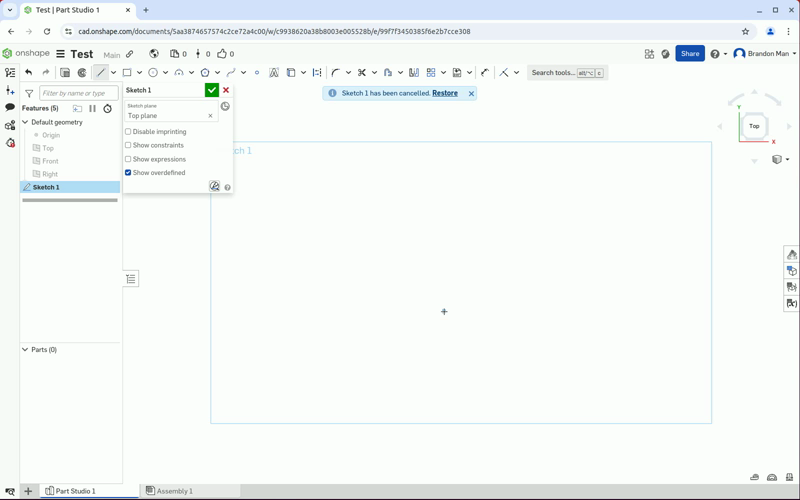
mouse_move(474, 311)
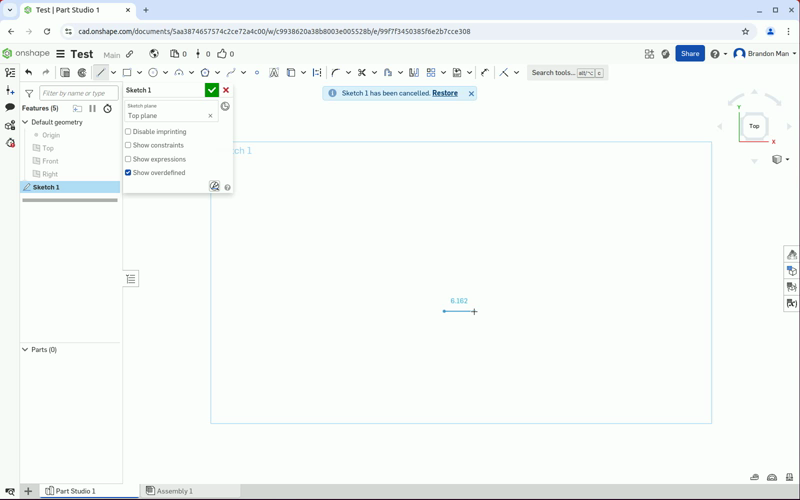
mouse_move(478, 311)
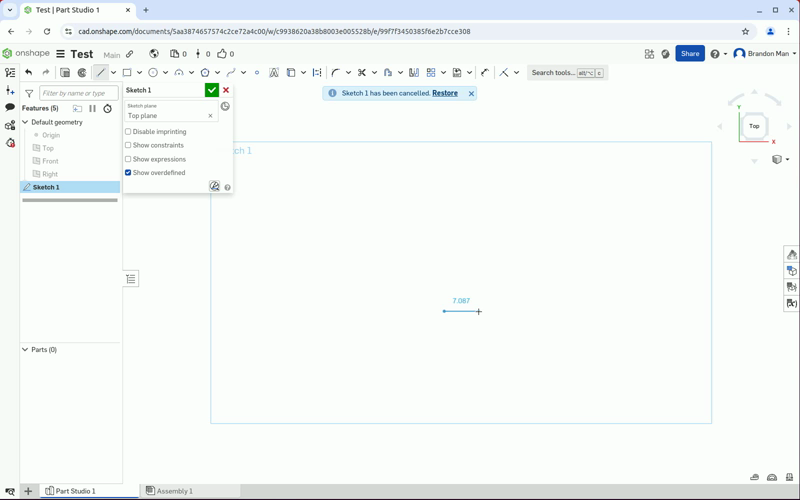
click(478, 311)
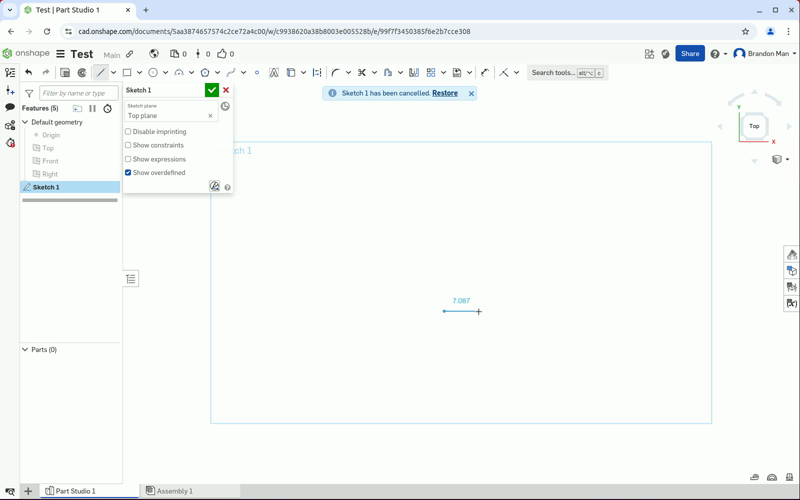
key_up(shift)
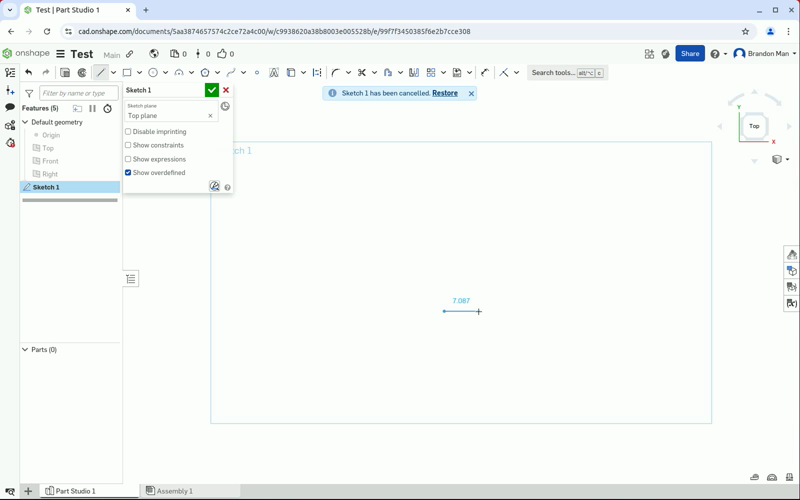
key(esc)
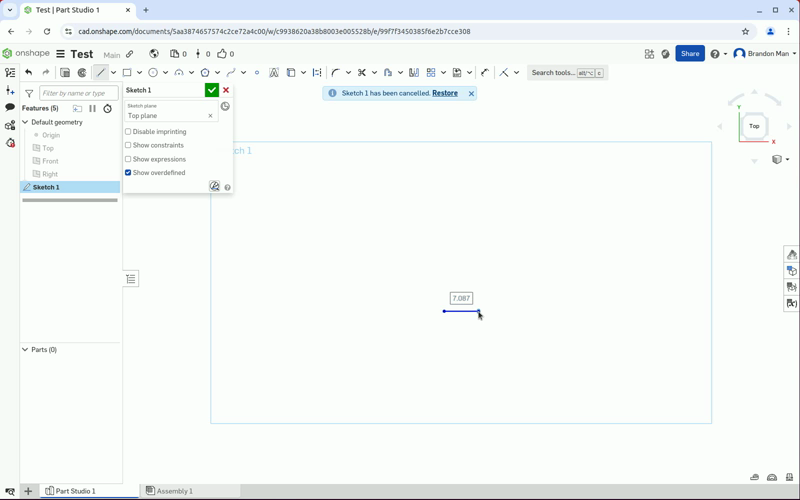
key(a)
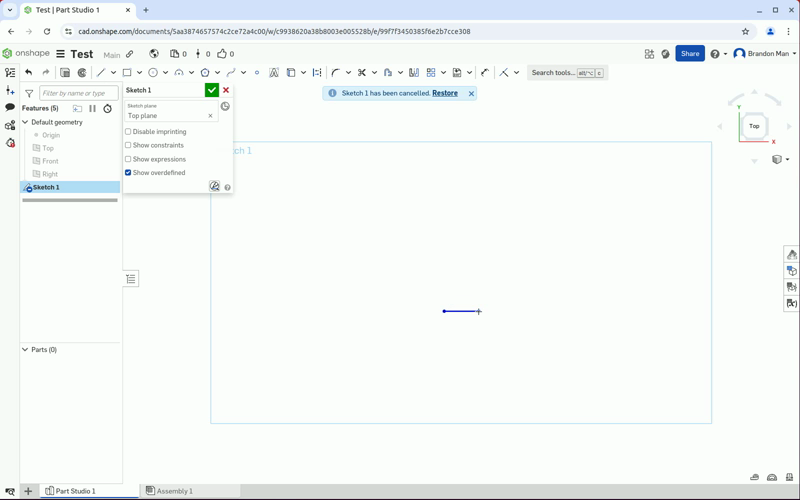
mouse_move(478, 311)
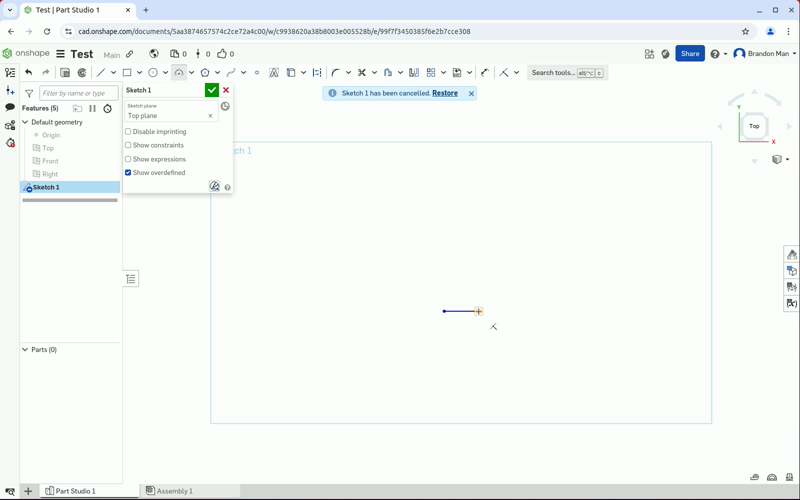
click(478, 311)
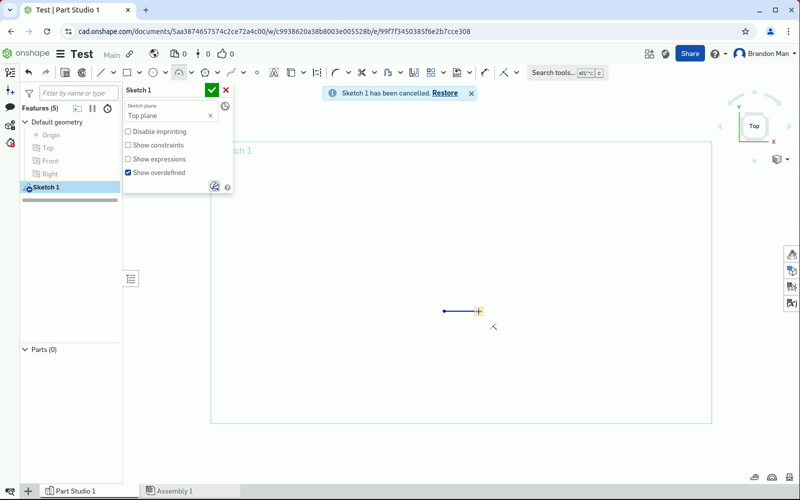
key_down(shift)
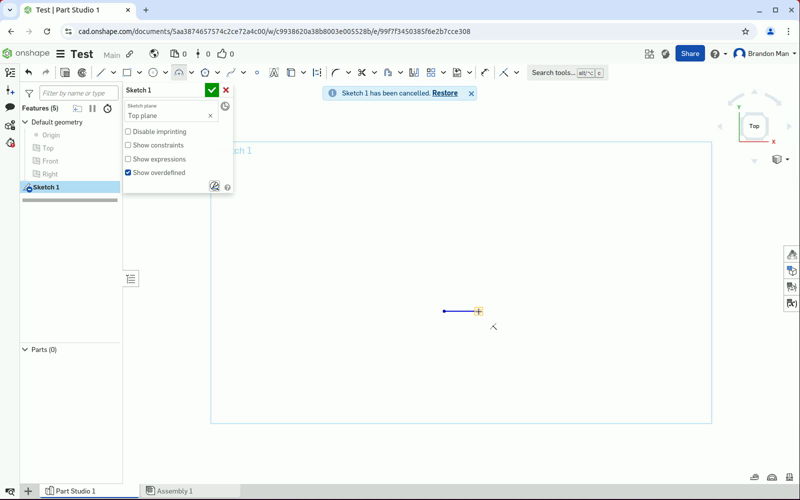
mouse_move(478, 254)
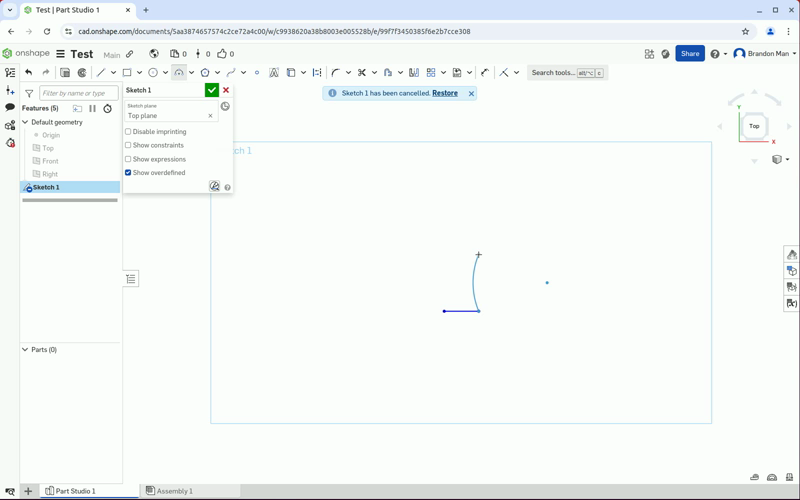
click(478, 254)
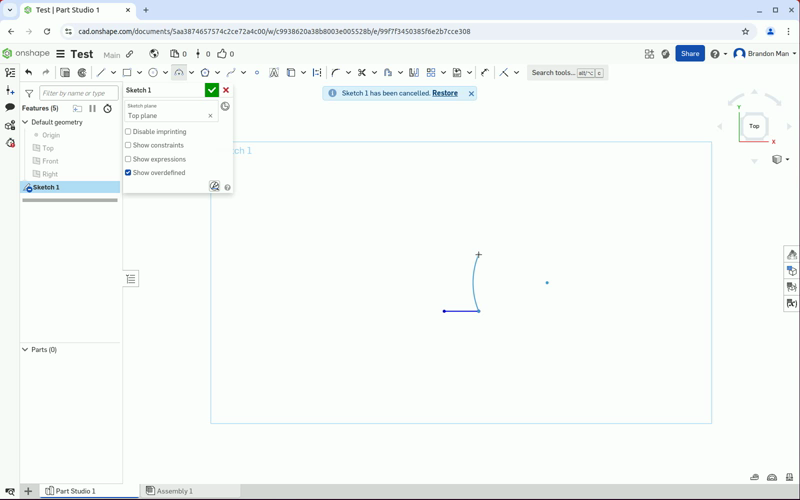
mouse_move(494, 282)
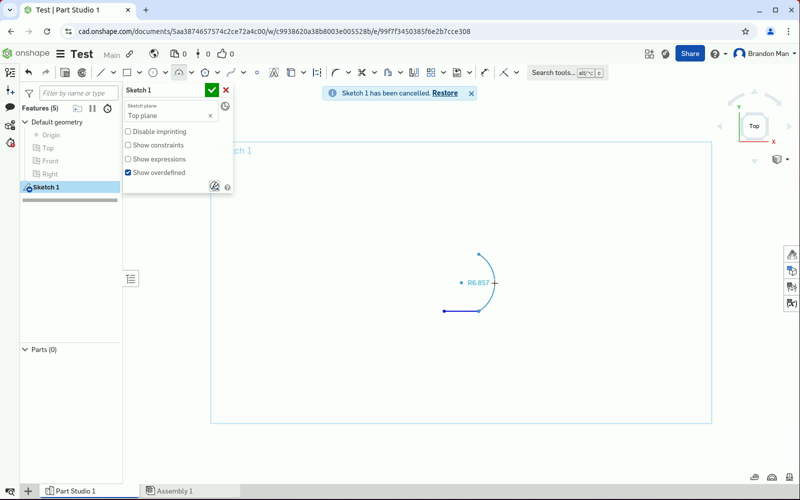
click(494, 282)
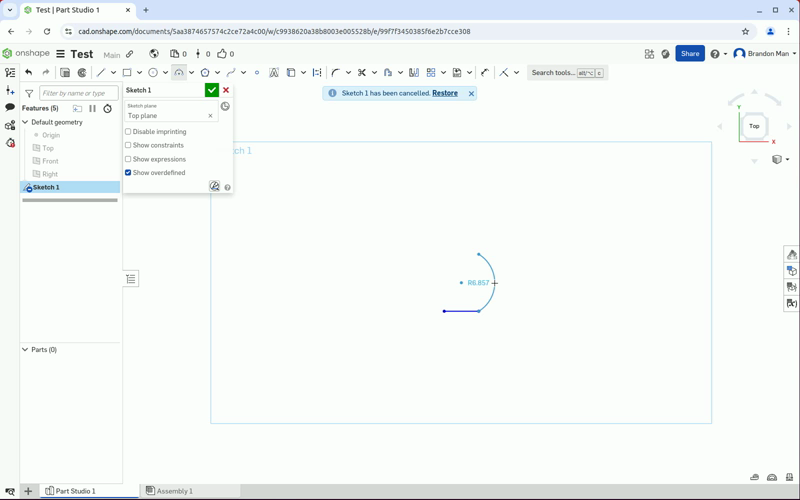
key_up(shift)
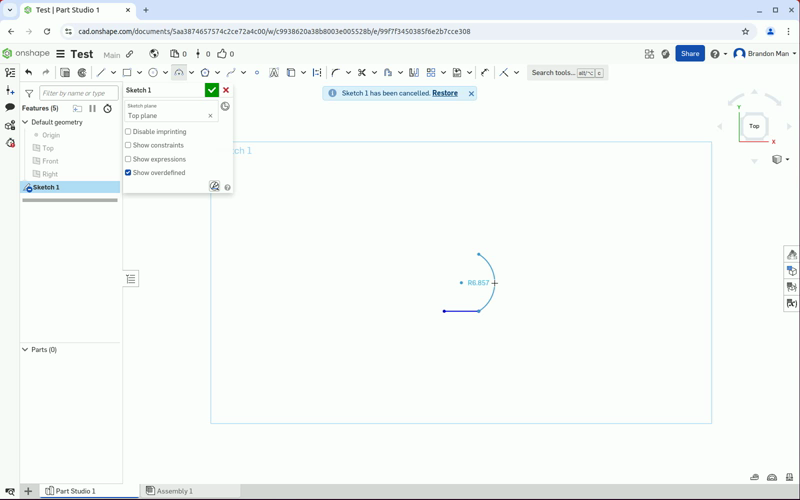
key(esc)
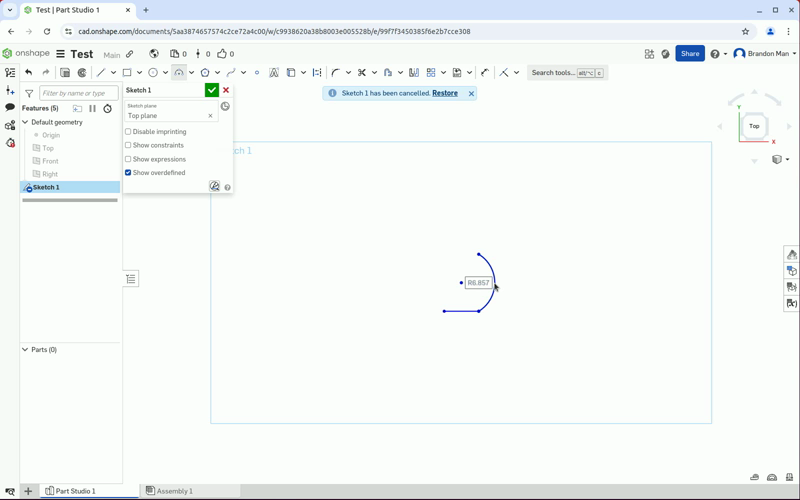
key(l)
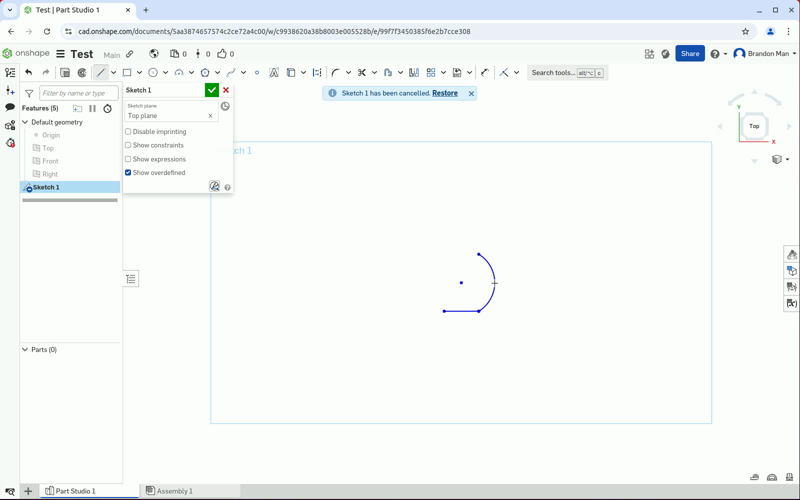
mouse_move(478, 254)
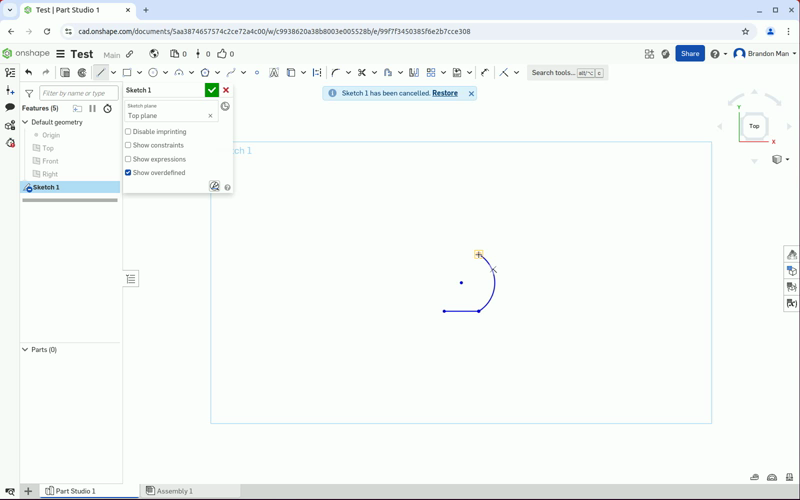
click(478, 254)
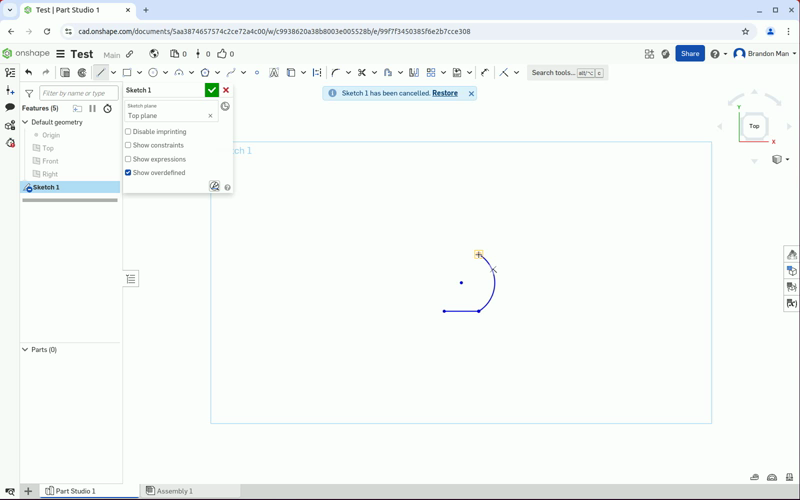
key_down(shift)
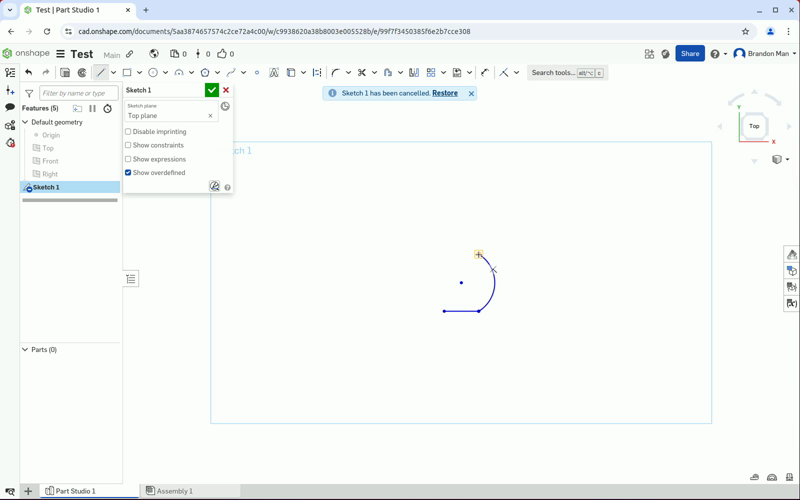
mouse_move(508, 254)
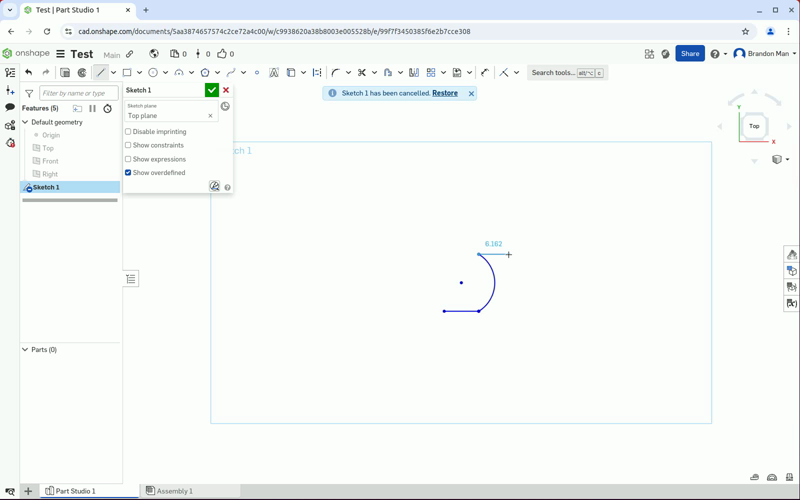
mouse_move(444, 254)
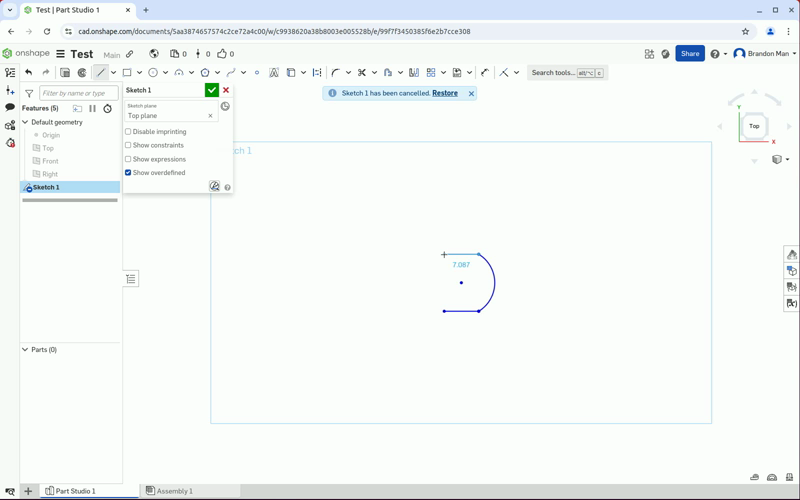
click(444, 254)
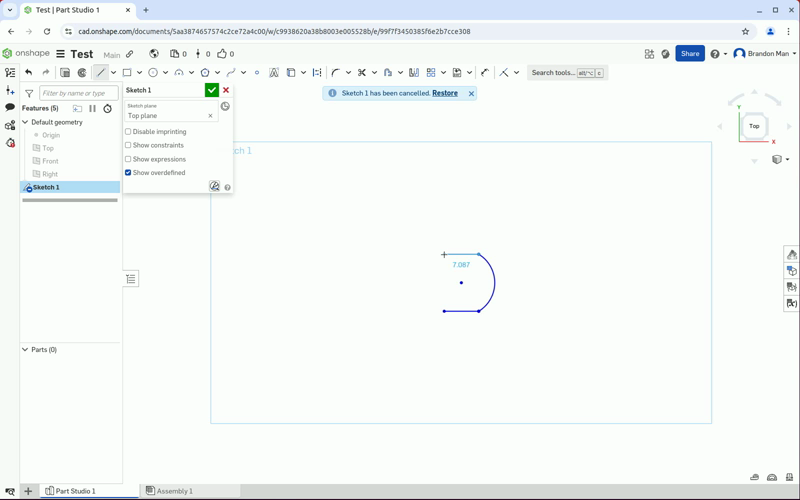
key_up(shift)
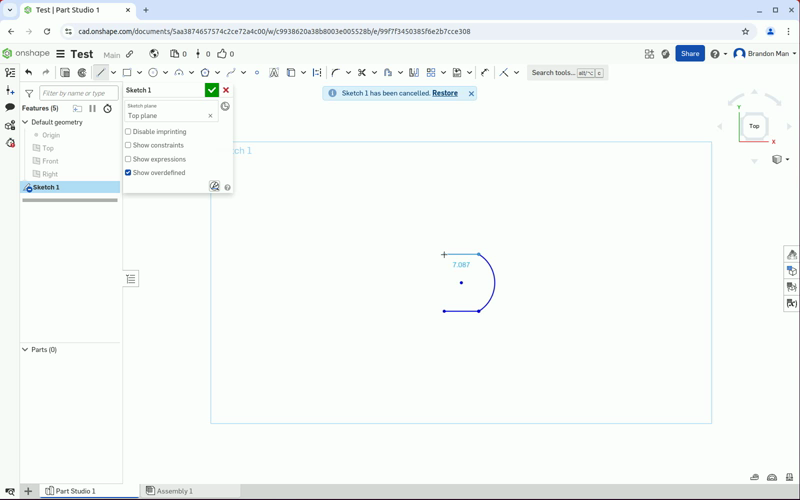
key(esc)
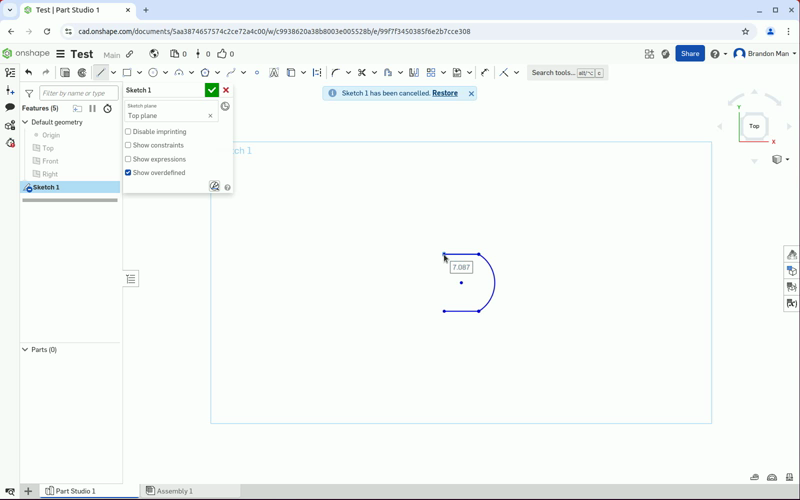
key(a)
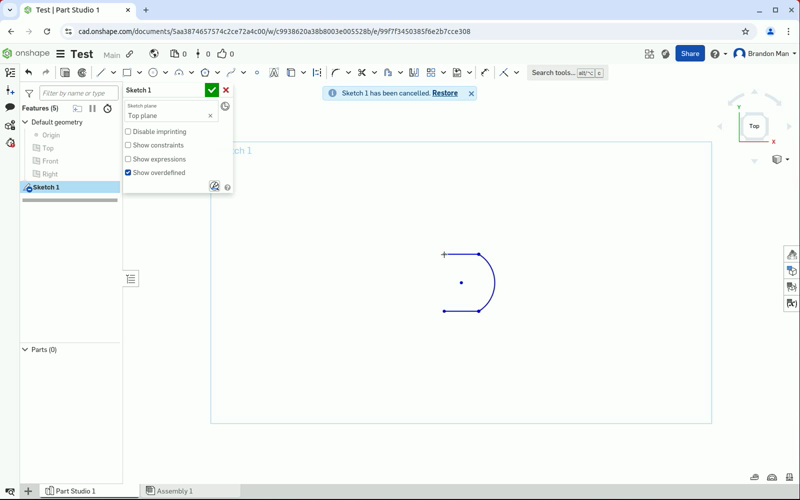
mouse_move(444, 254)
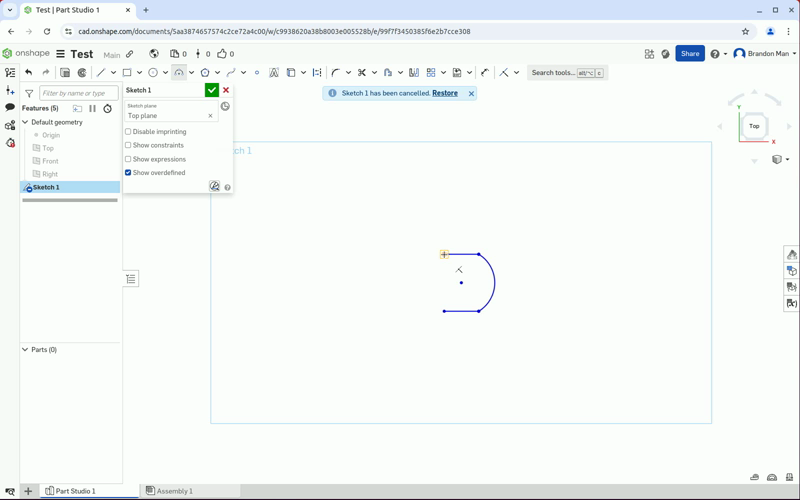
click(444, 254)
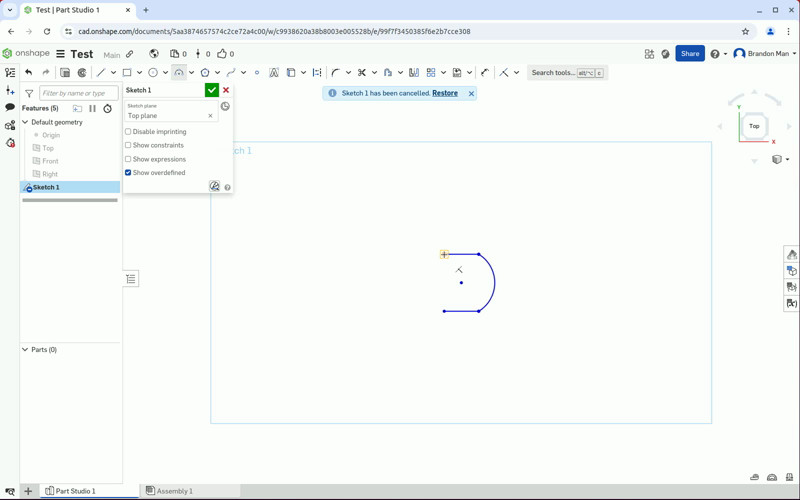
mouse_move(444, 311)
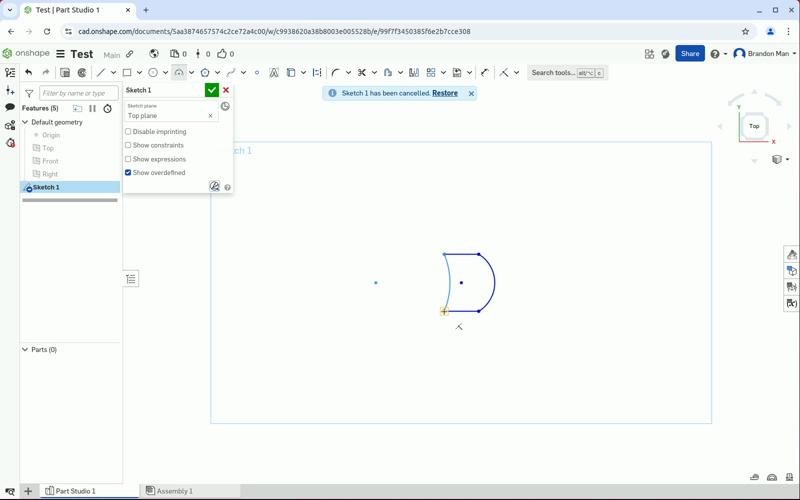
click(444, 311)
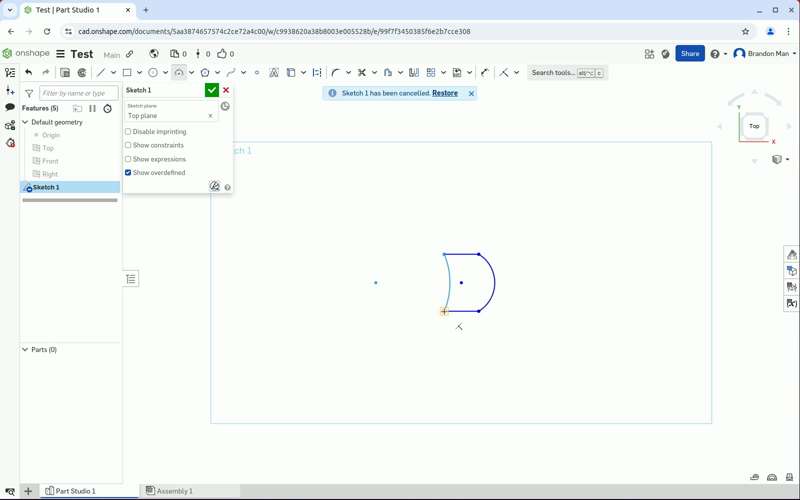
key_down(shift)
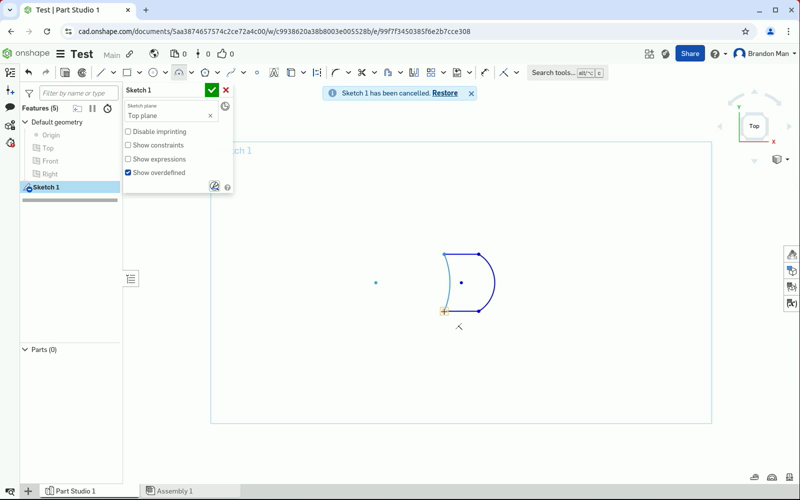
mouse_move(428, 282)
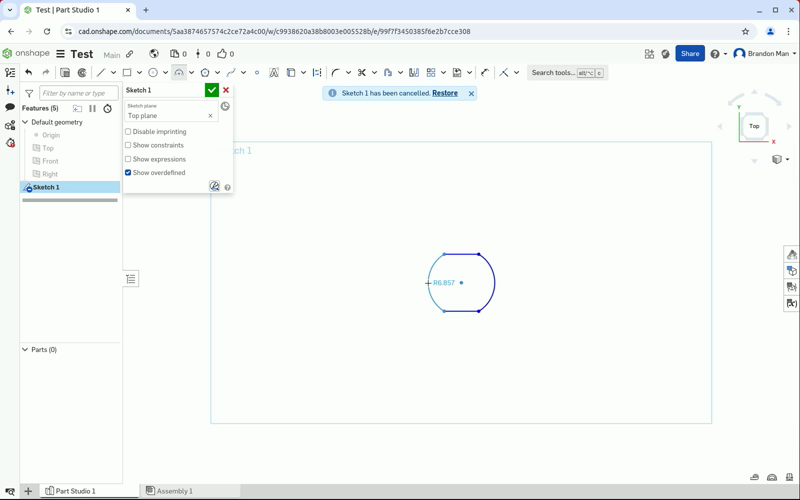
click(428, 282)
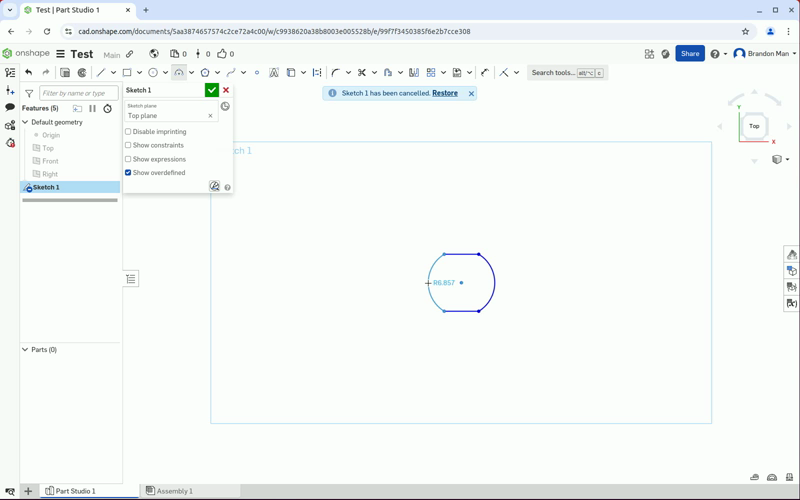
key_up(shift)
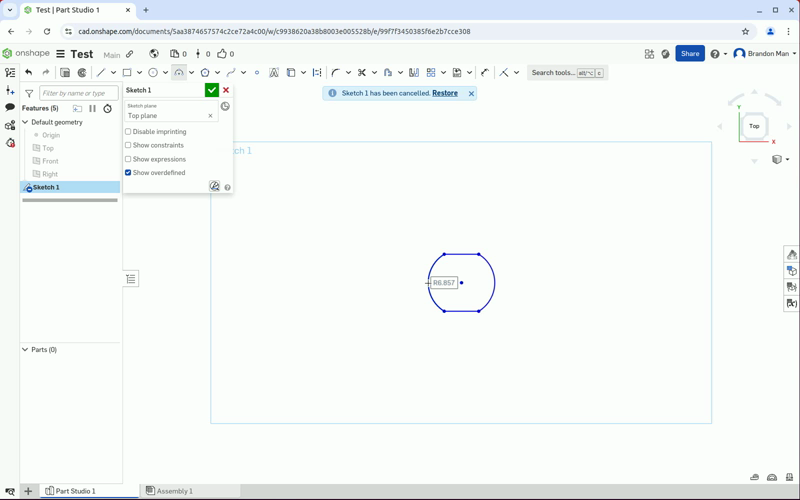
key(esc)
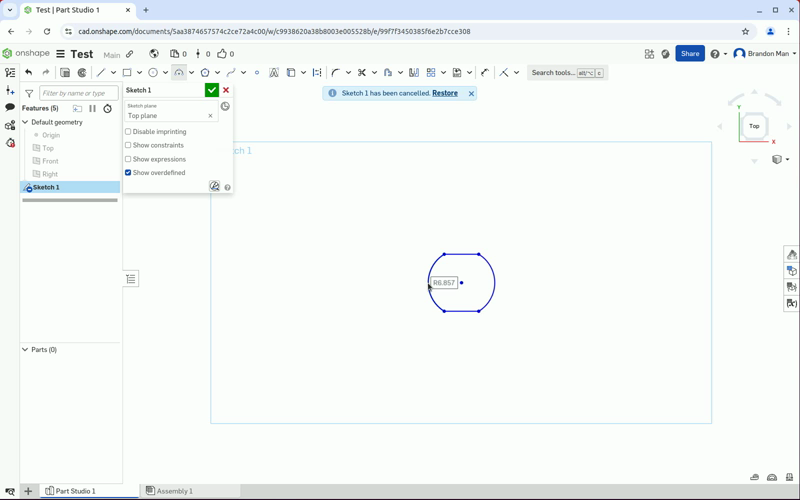
mouse_move(460, 286)
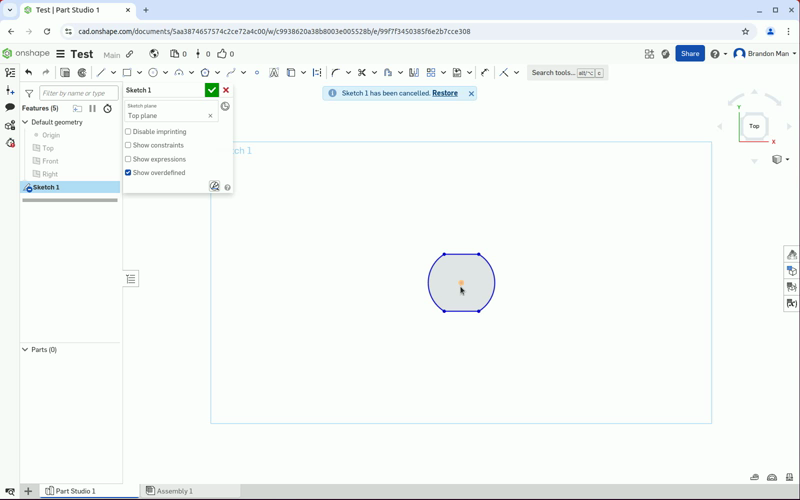
click(460, 286)
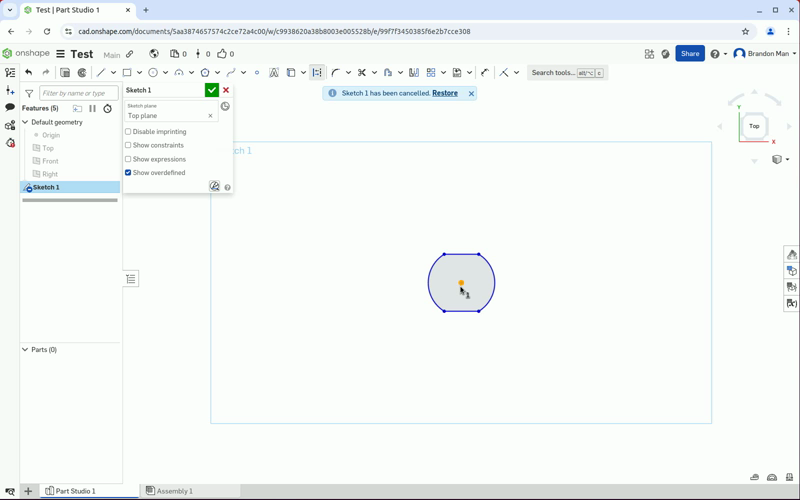
mouse_move(73, 352)
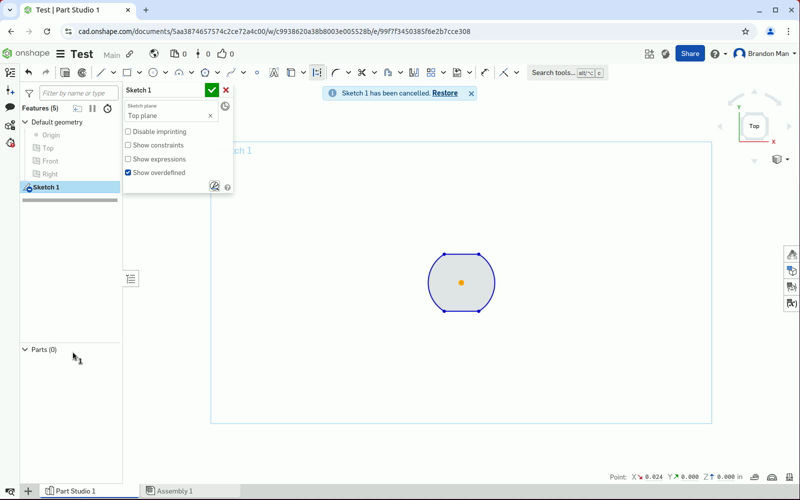
key(shift+y)
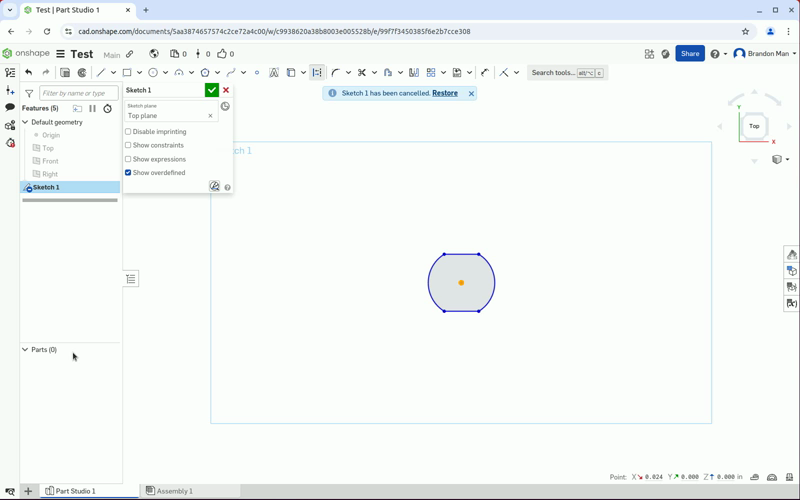
key(shift+e)
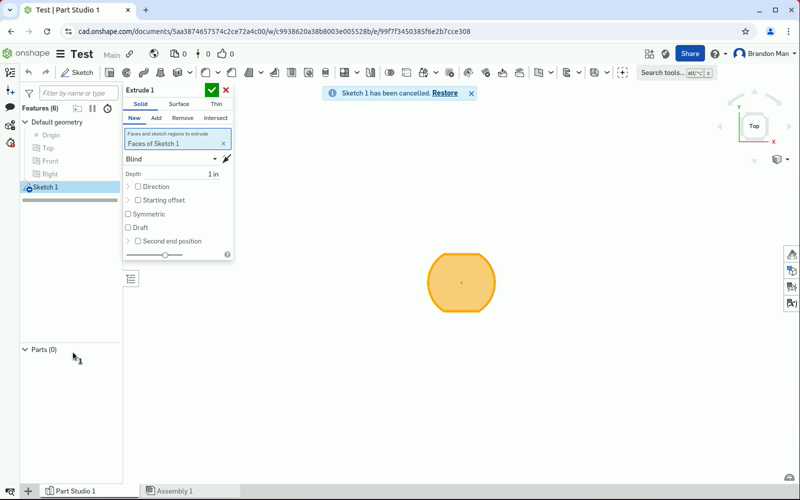
mouse_move(143, 106)
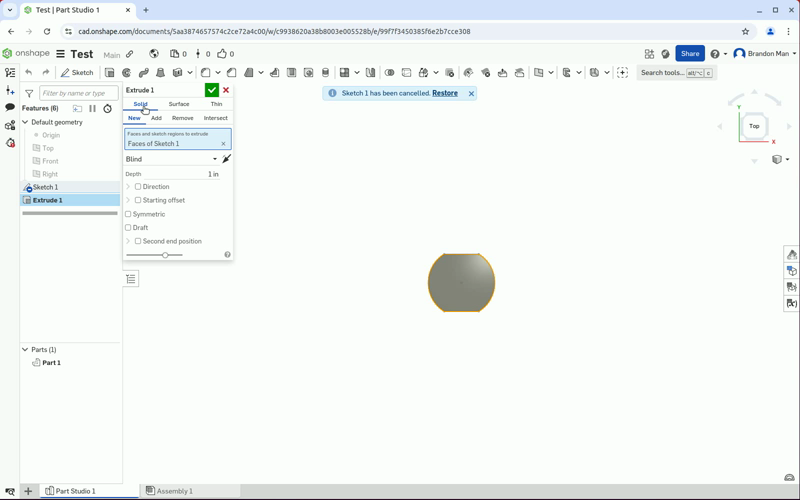
click(143, 106)
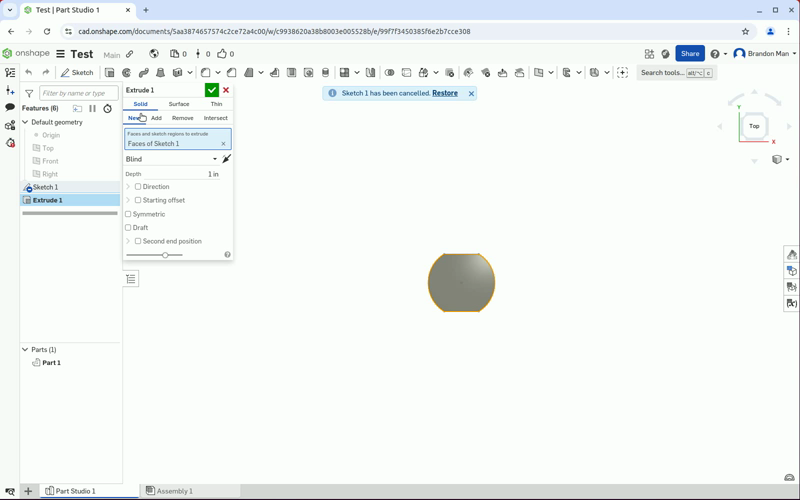
mouse_move(137, 120)
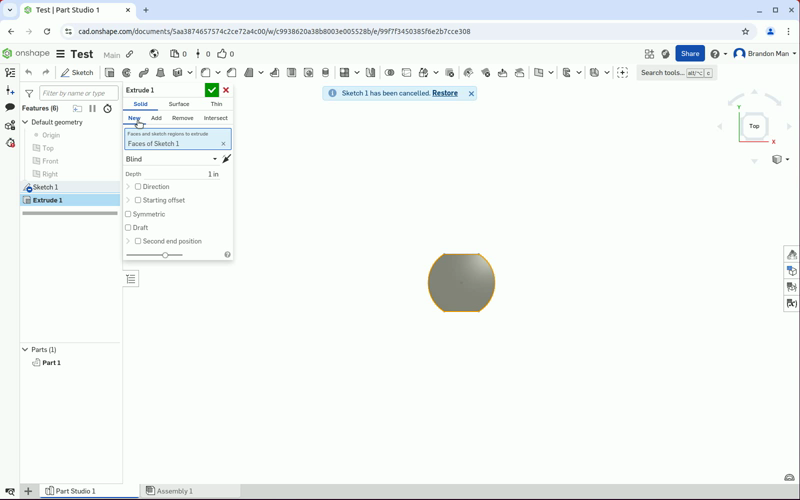
click(137, 120)
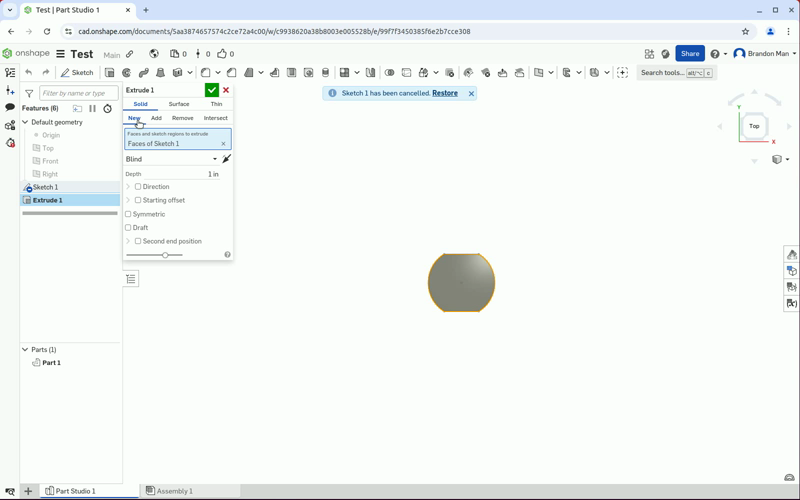
key(tab, 4)
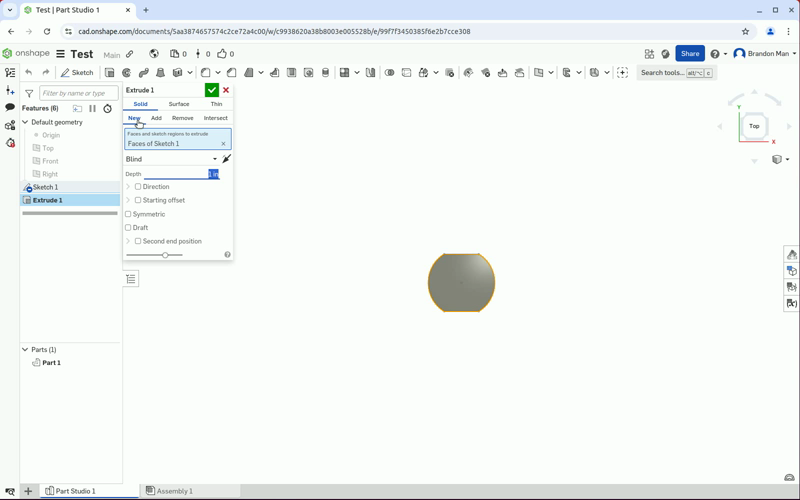
text(0.963)
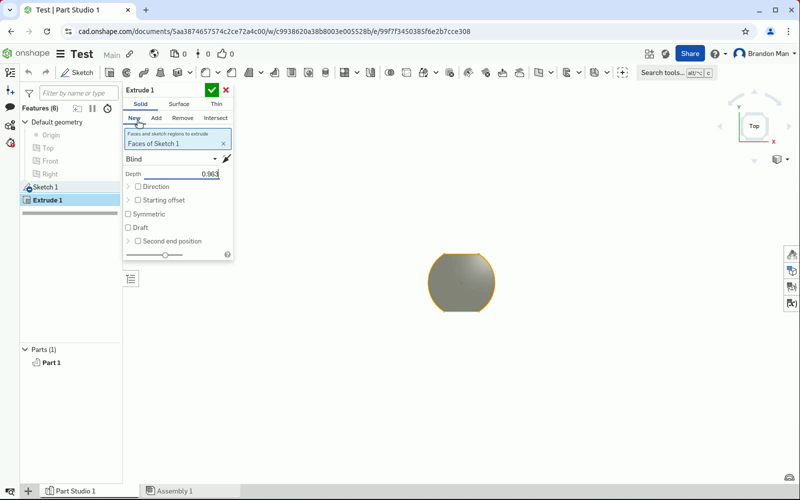
key(enter)
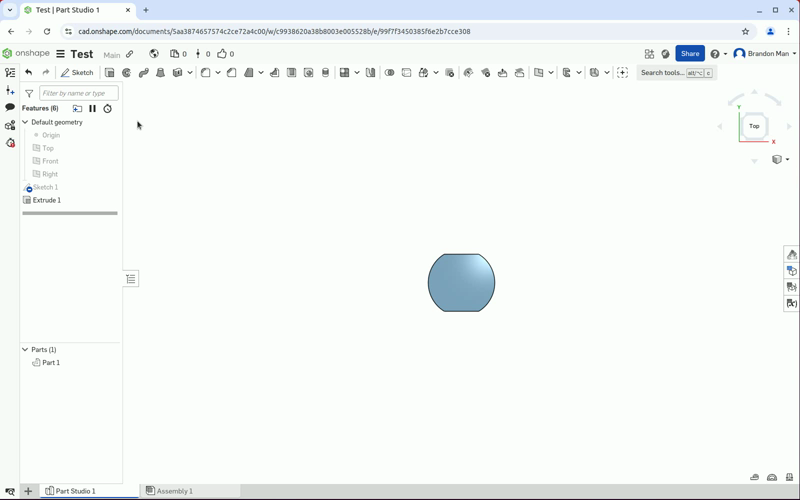
key(shift+h)
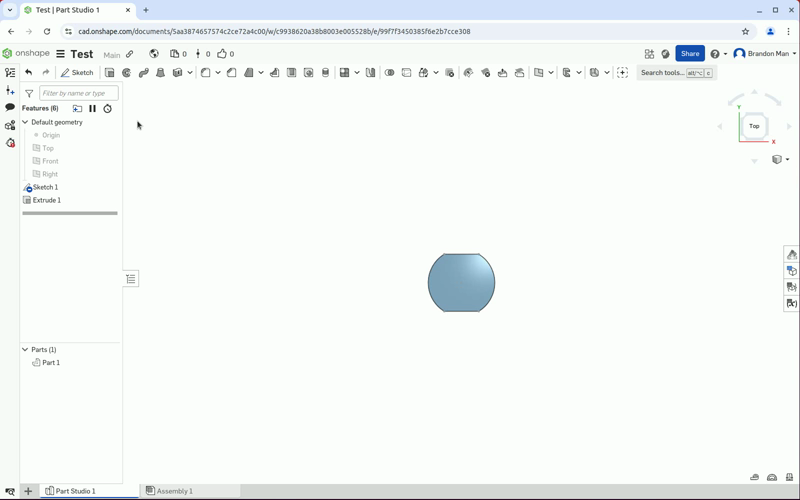
key(shift+h)
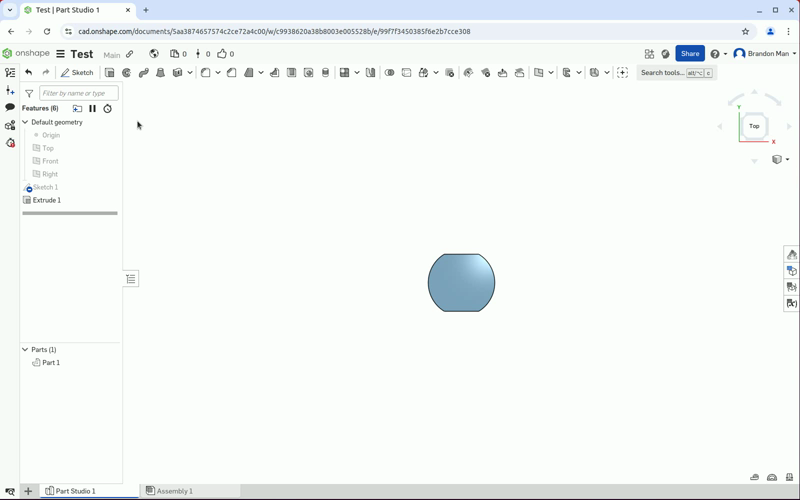
mouse_move(73, 189)
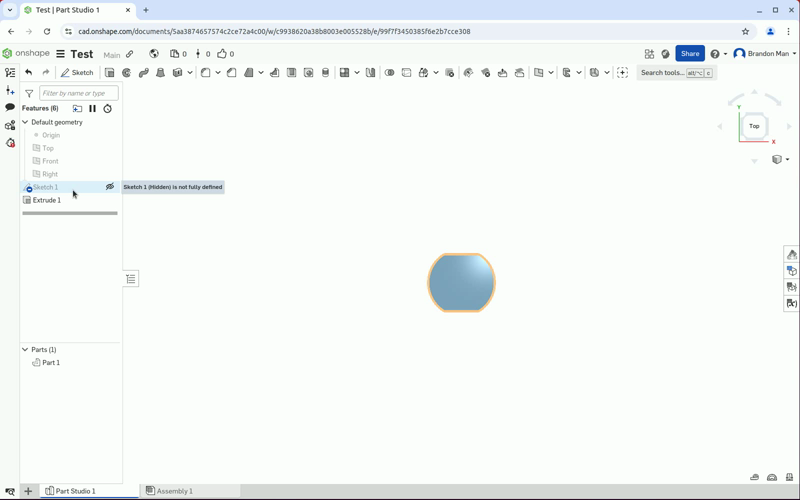
click(73, 189)
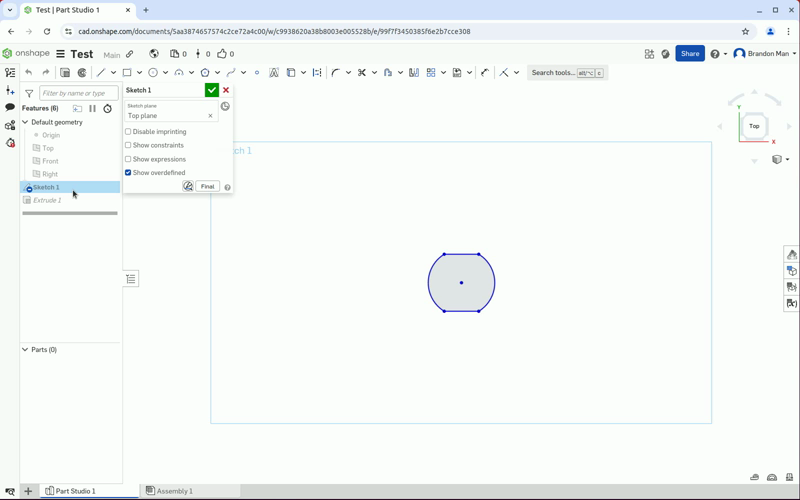
mouse_move(229, 92)
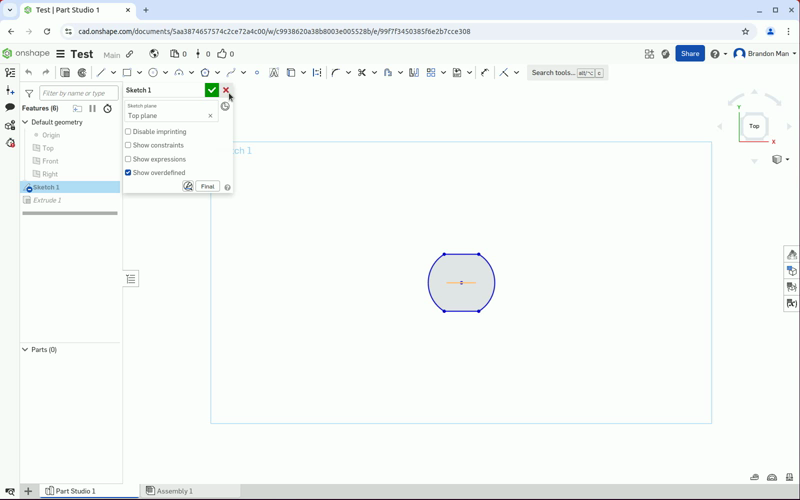
click(229, 92)
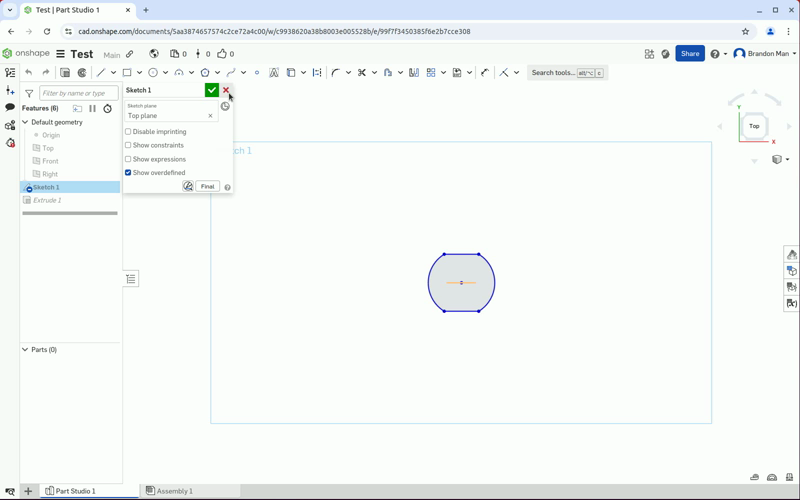
key(shift+s)
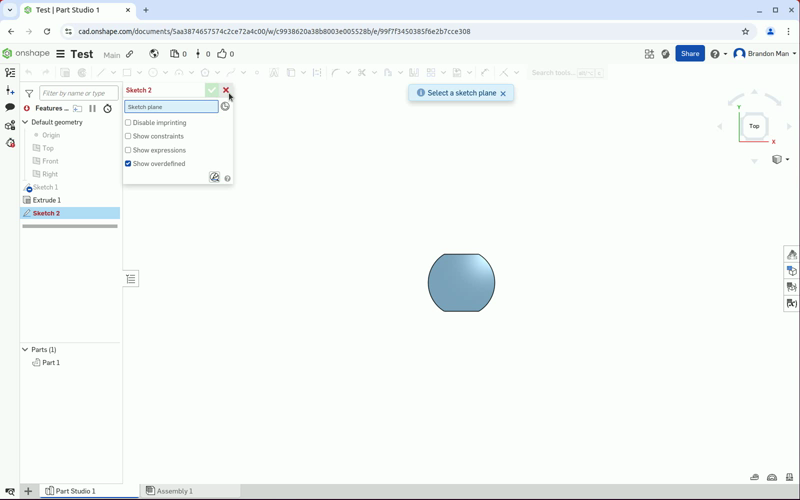
mouse_move(73, 150)
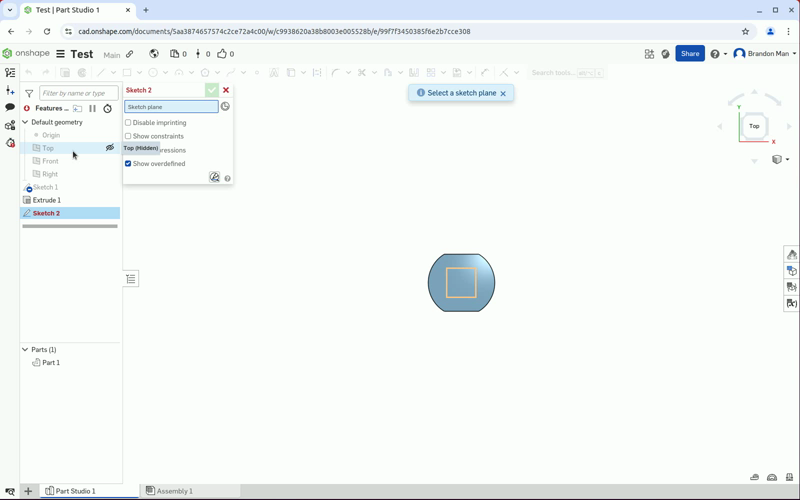
click(73, 150)
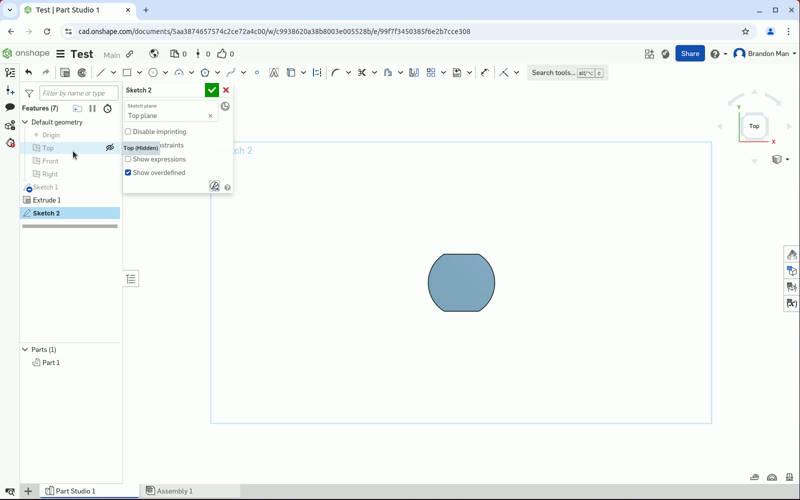
mouse_move(73, 352)
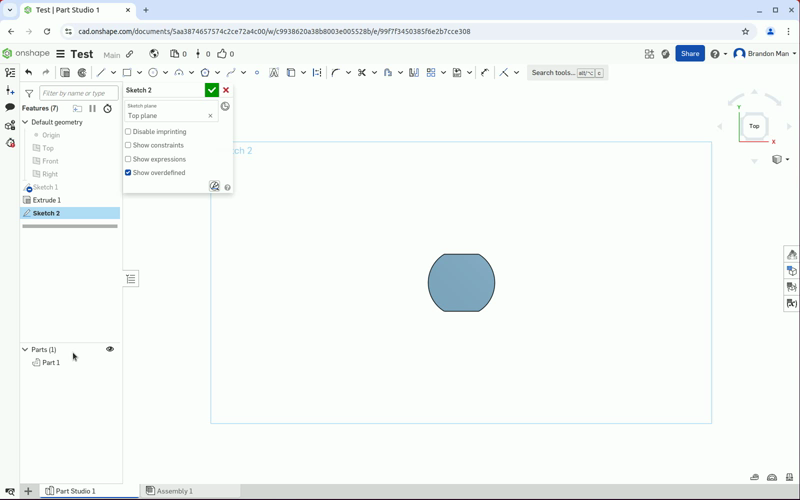
key(y)
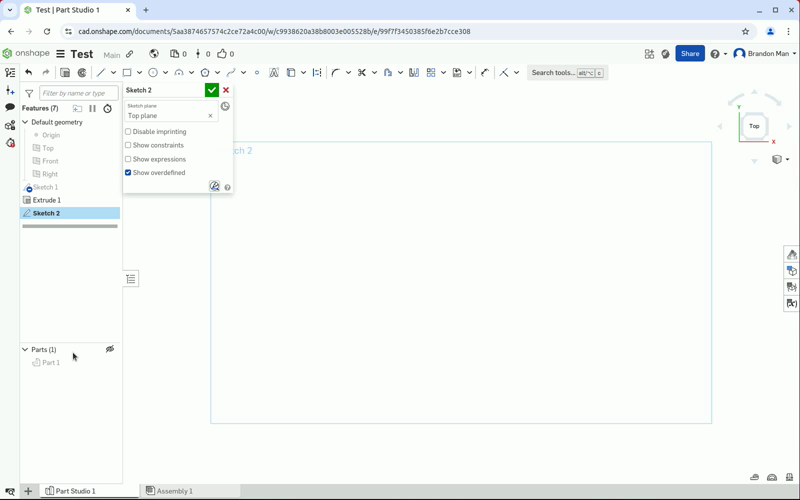
key(l)
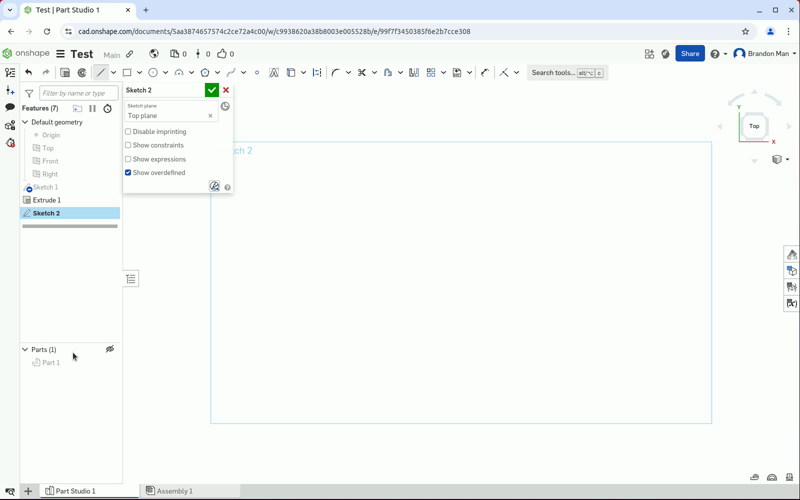
key_down(shift)
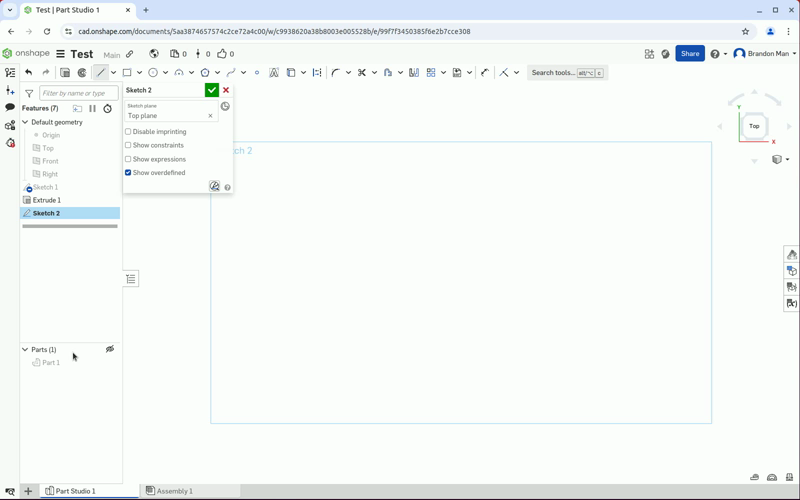
mouse_move(424, 319)
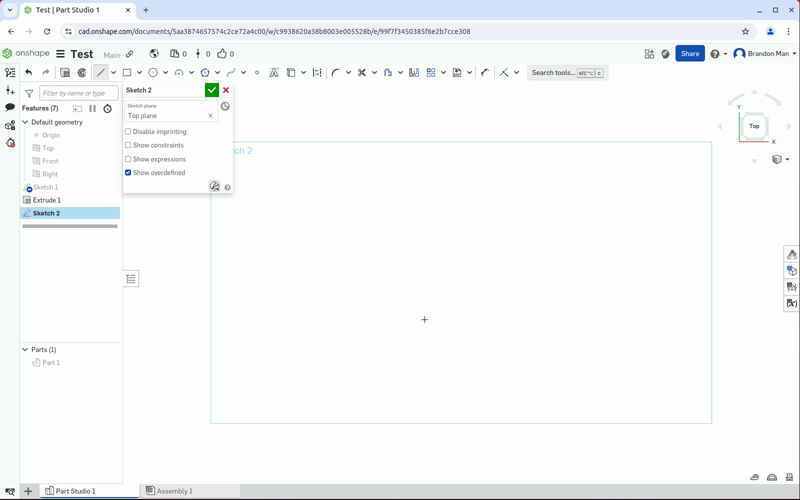
click(424, 319)
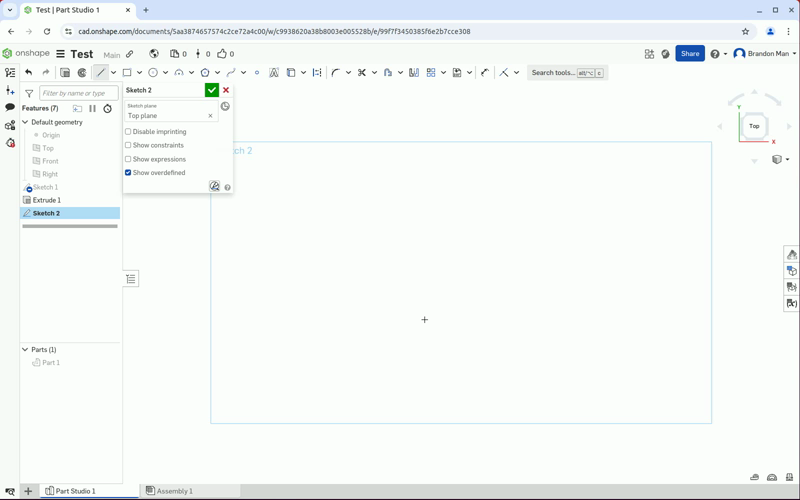
key_up(shift)
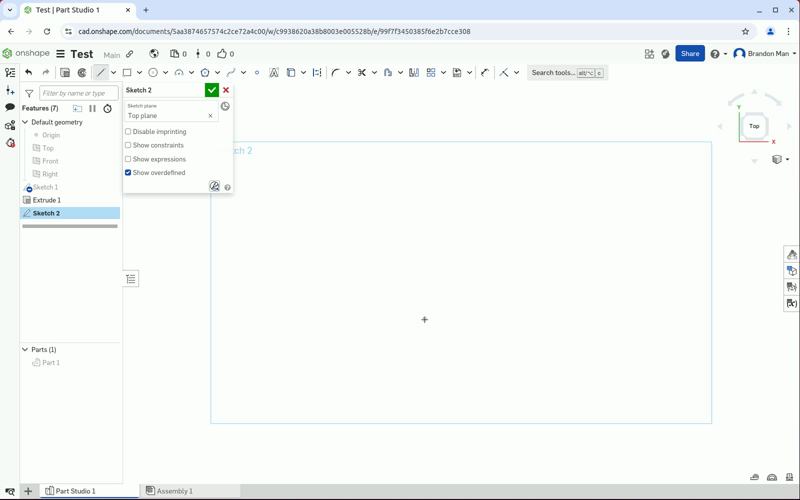
key_down(shift)
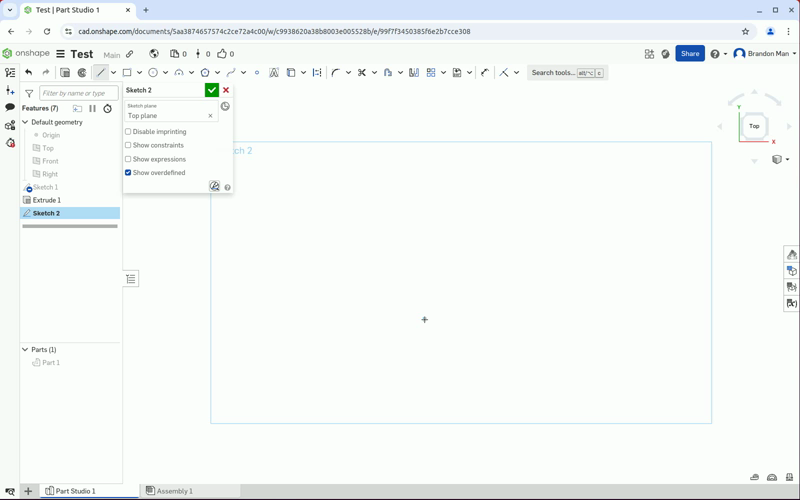
mouse_move(454, 319)
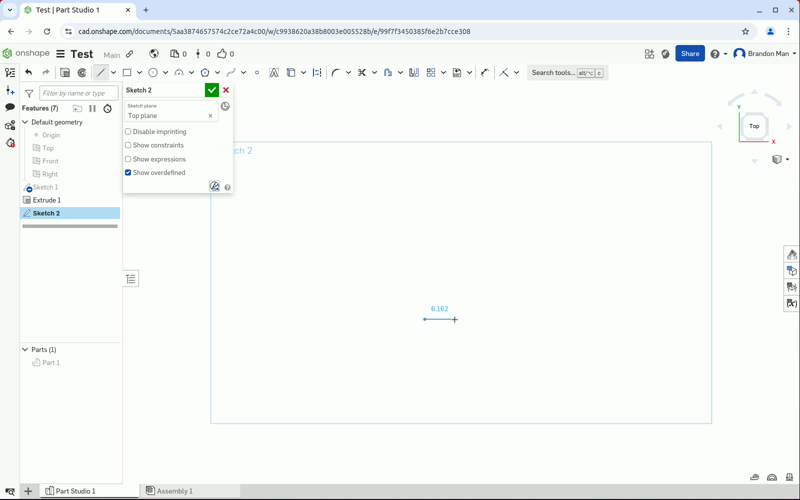
mouse_move(435, 319)
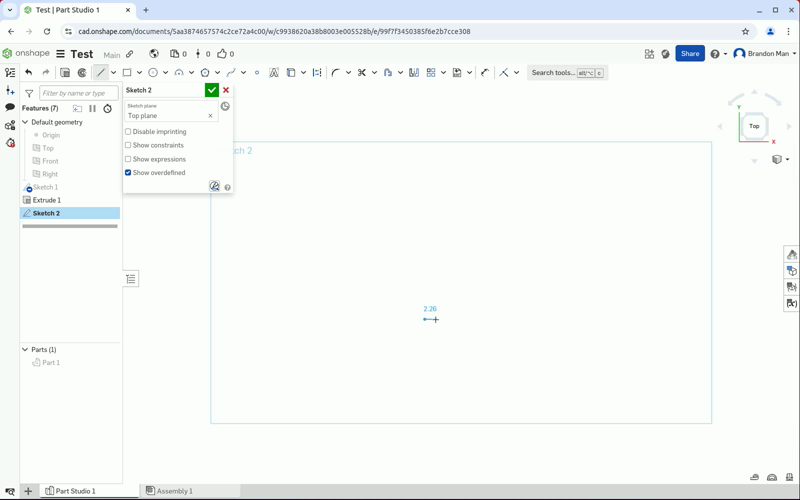
click(435, 319)
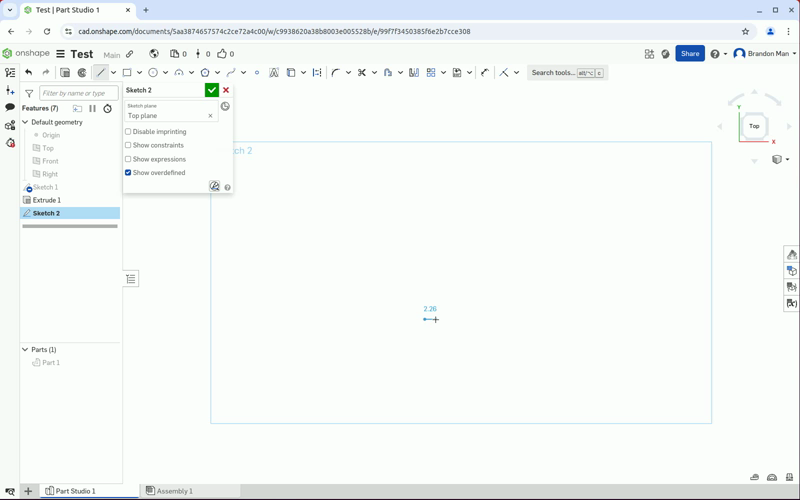
key_up(shift)
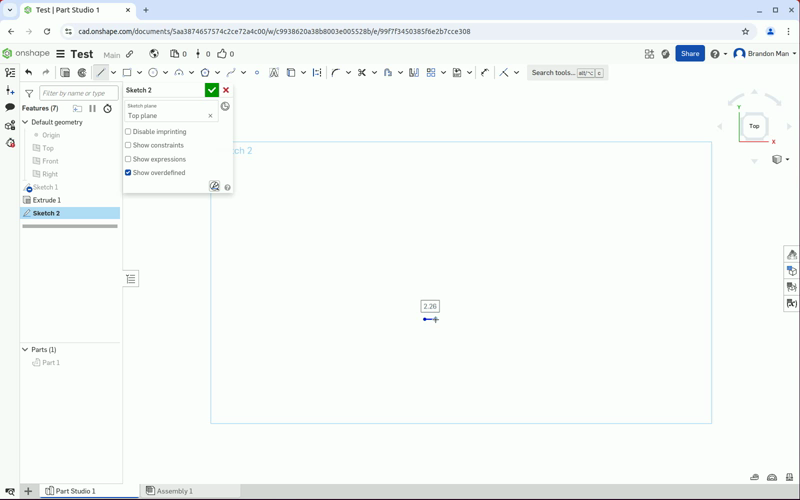
key_down(shift)
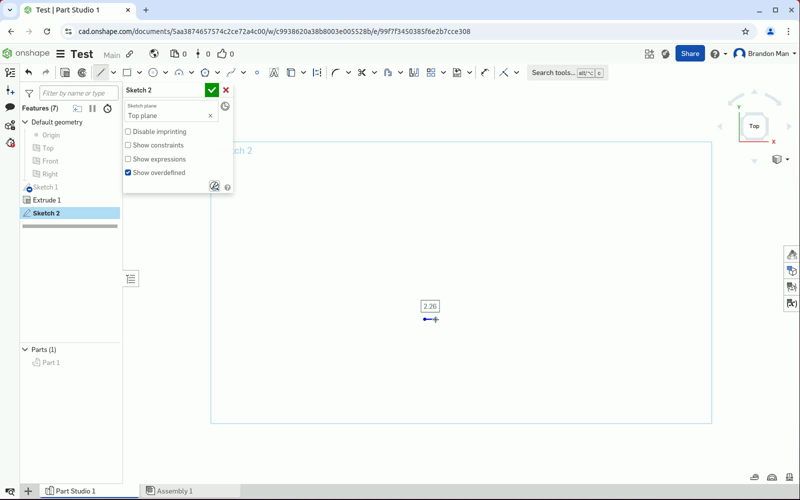
mouse_move(465, 319)
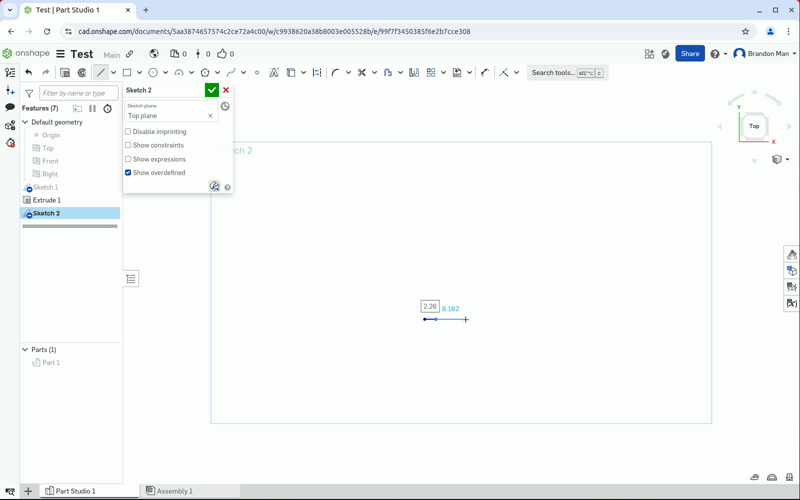
mouse_move(443, 310)
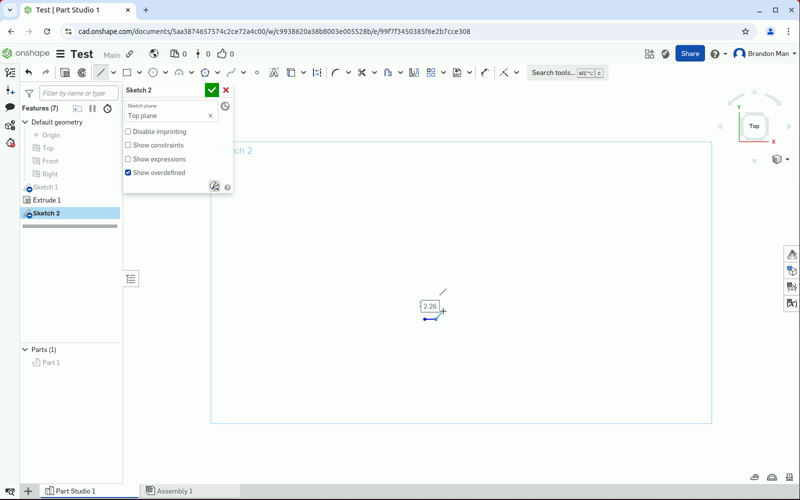
click(443, 310)
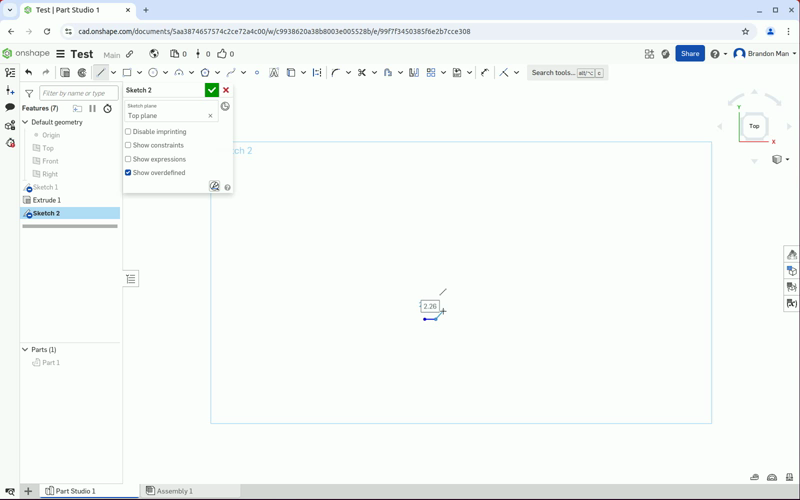
key_up(shift)
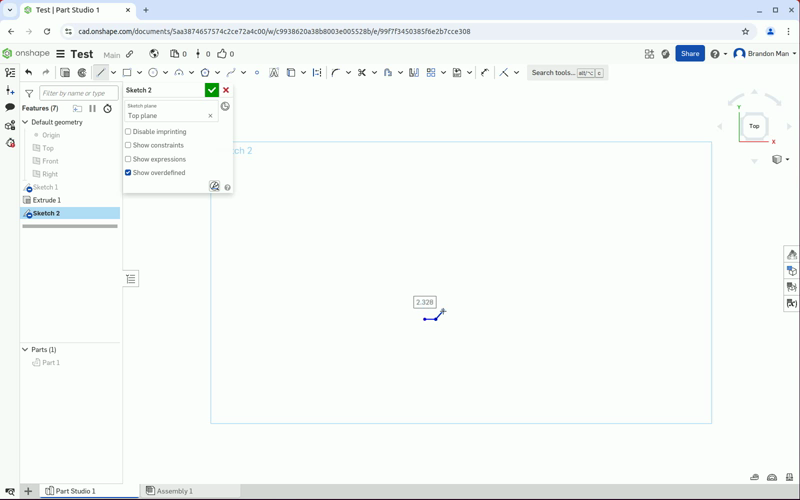
key(esc)
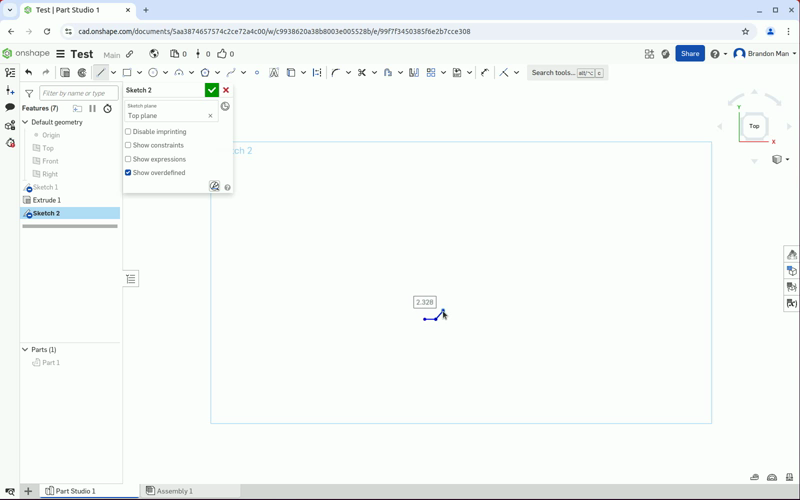
key(a)
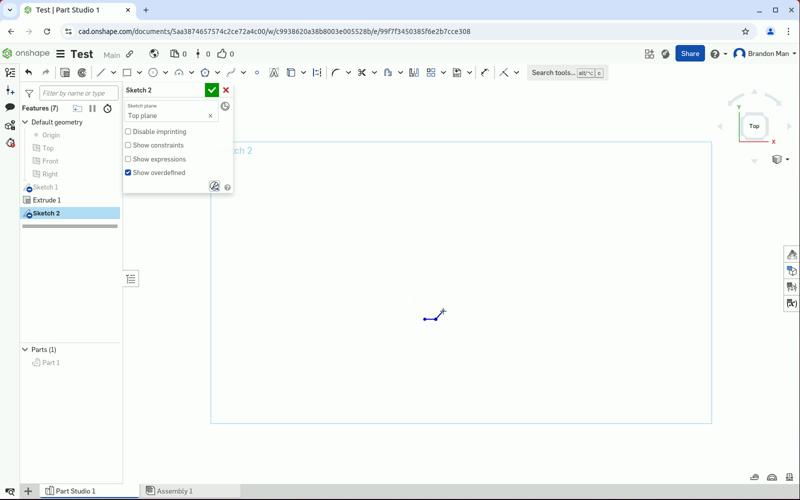
mouse_move(443, 310)
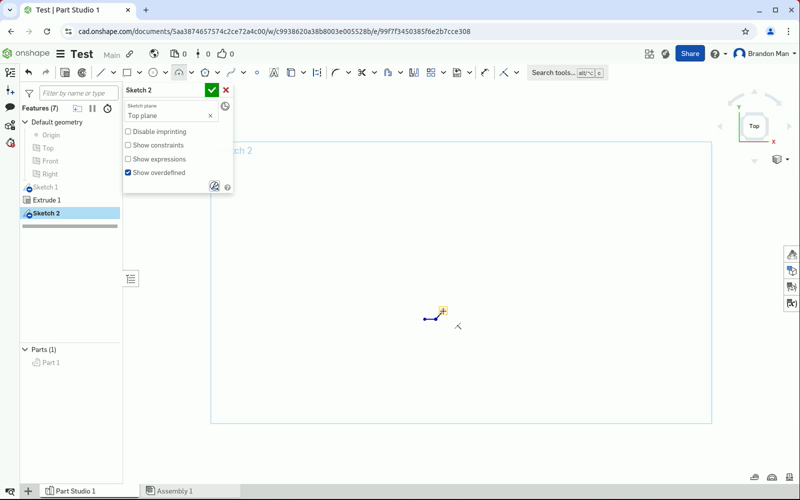
click(443, 310)
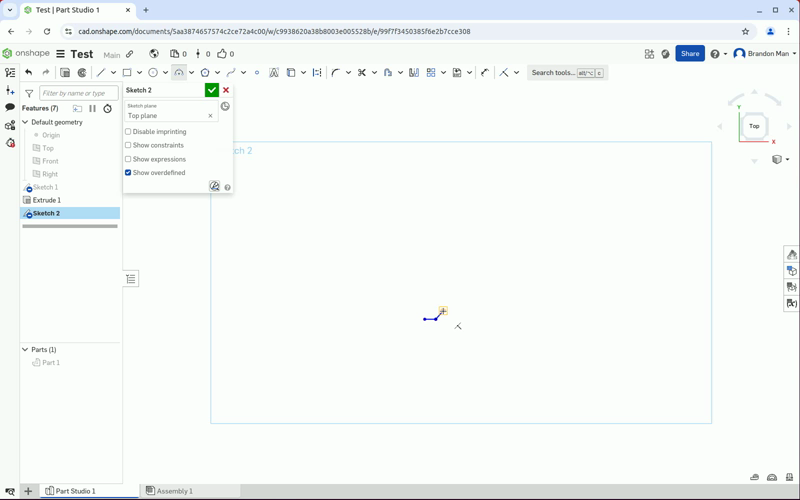
key_down(shift)
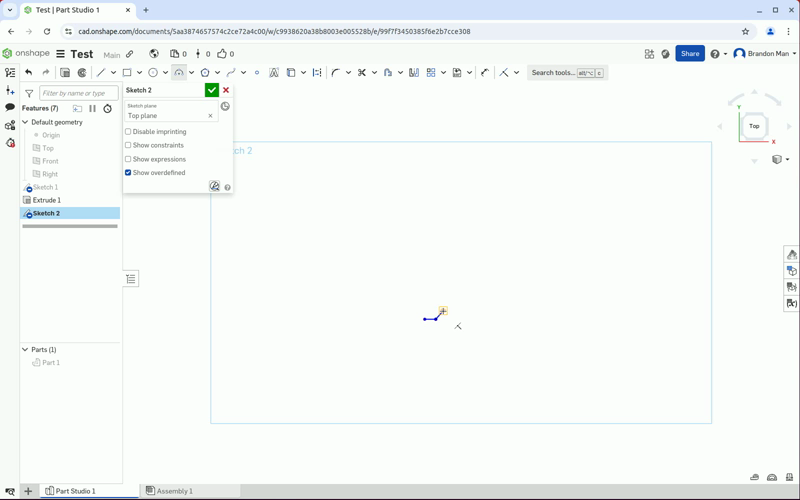
mouse_move(443, 255)
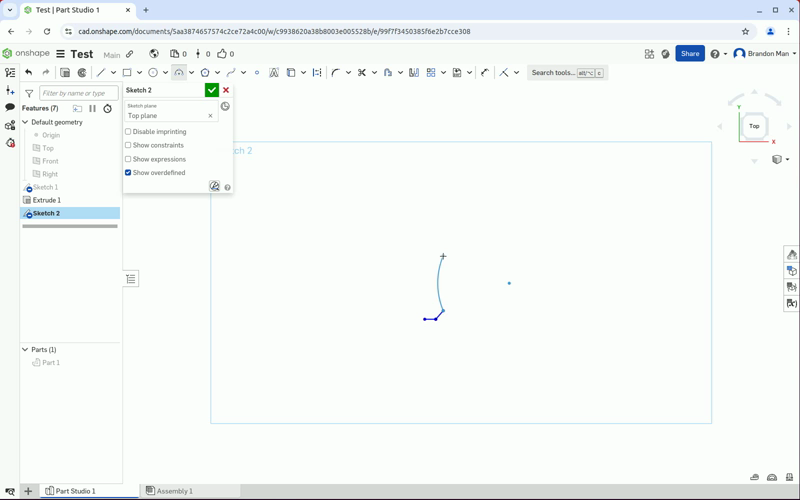
click(443, 255)
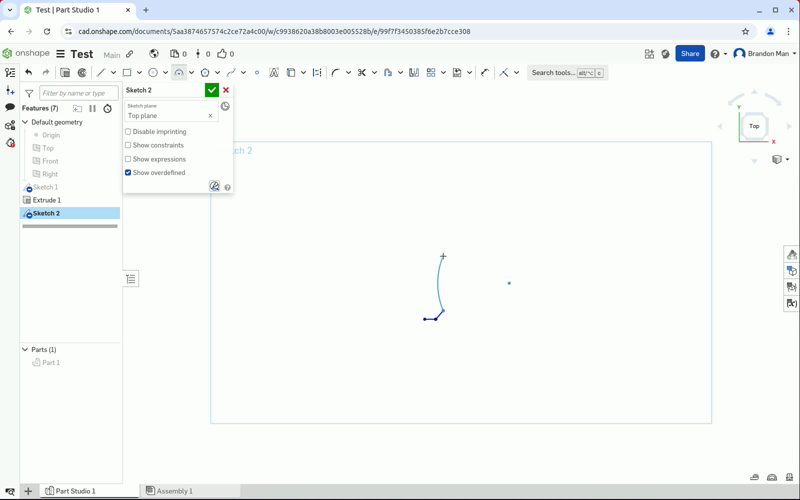
mouse_move(427, 283)
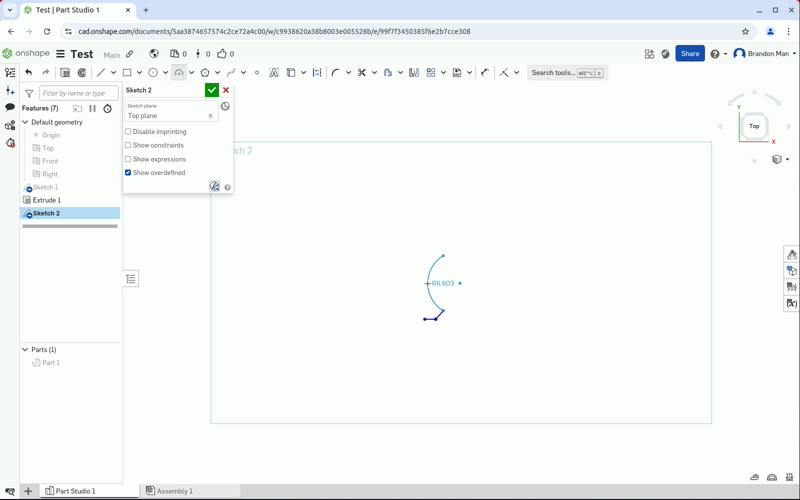
click(427, 283)
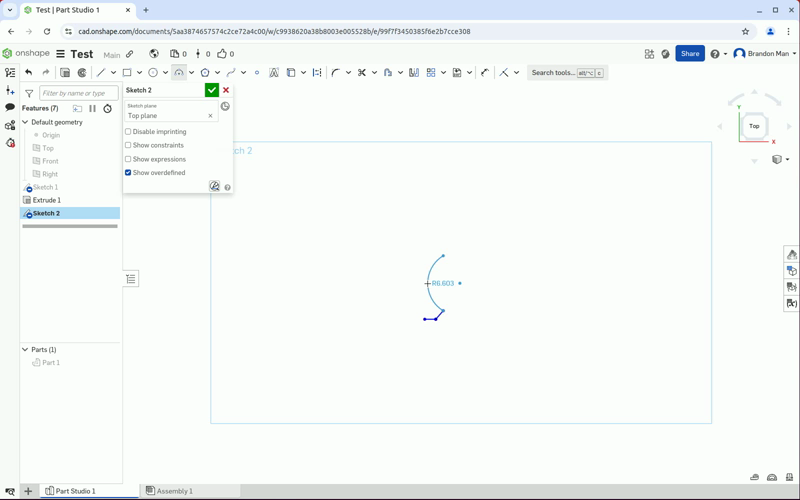
key_up(shift)
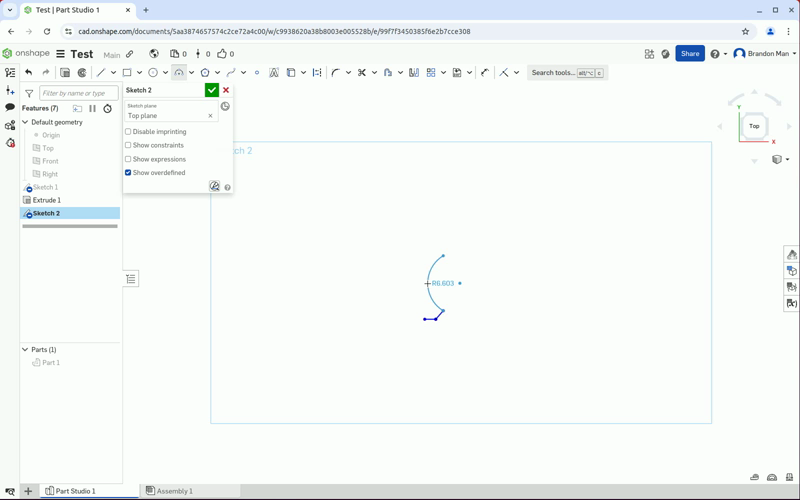
key(esc)
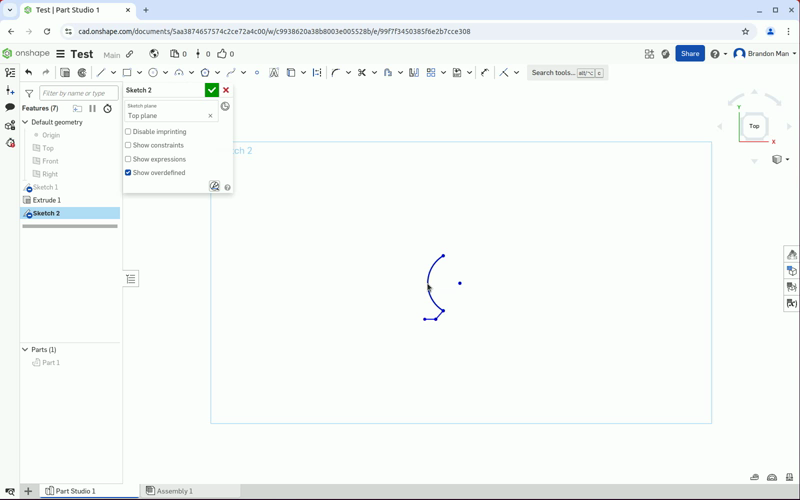
key(l)
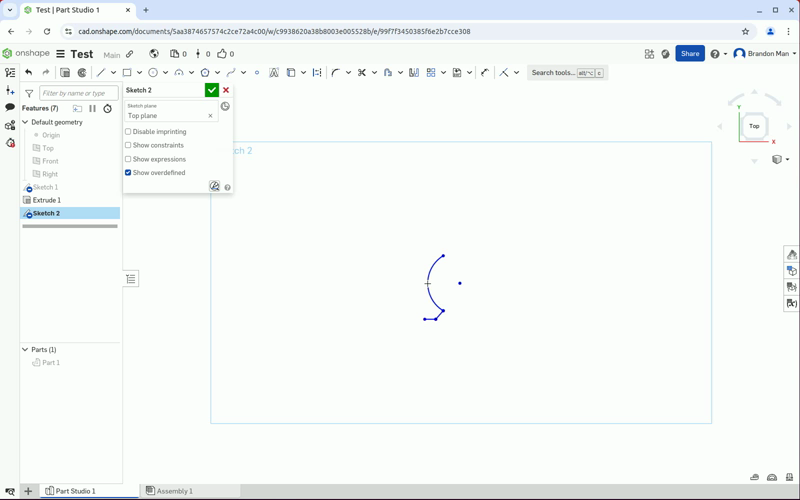
mouse_move(443, 255)
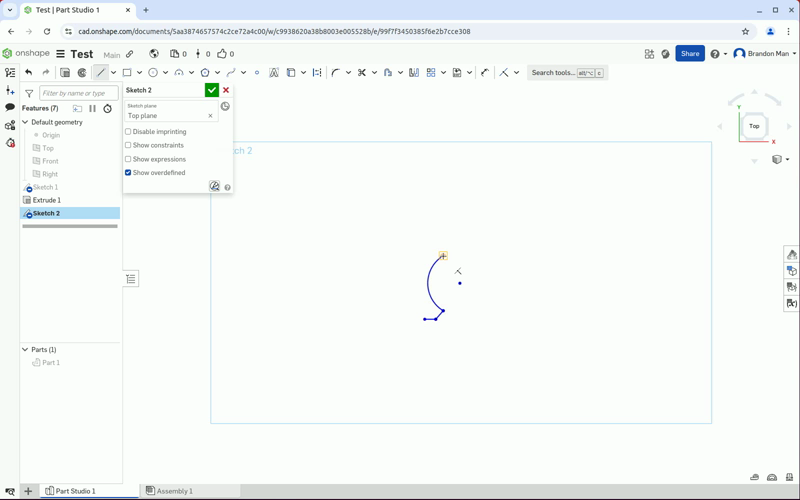
click(443, 255)
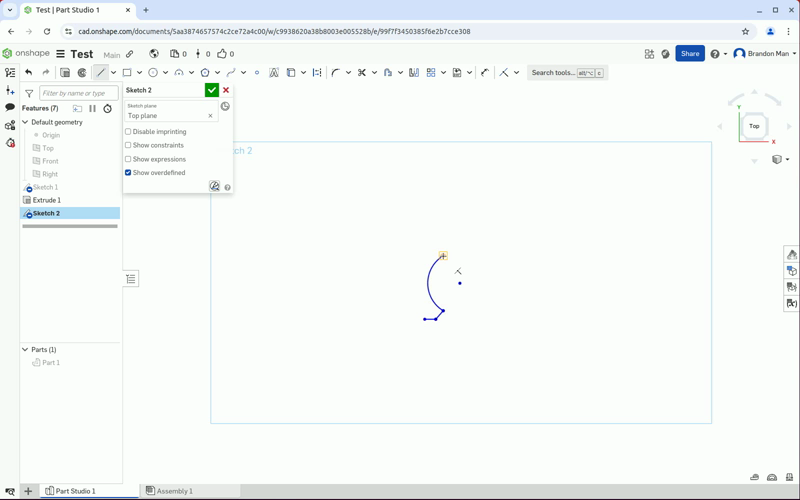
key_down(shift)
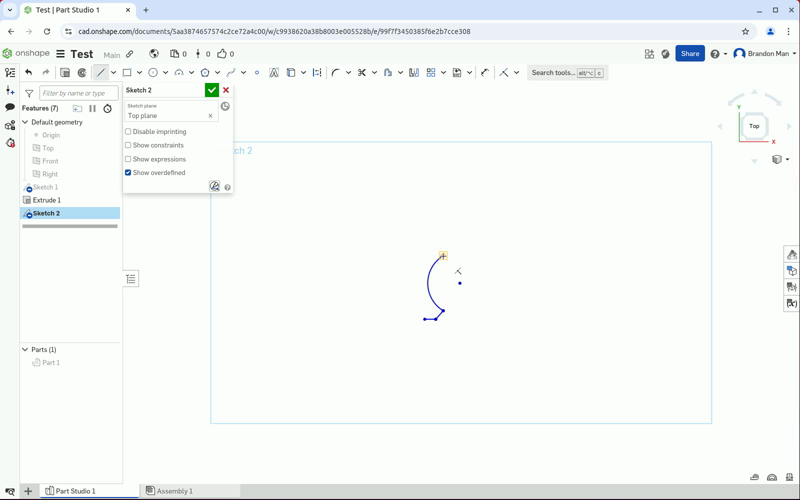
mouse_move(473, 255)
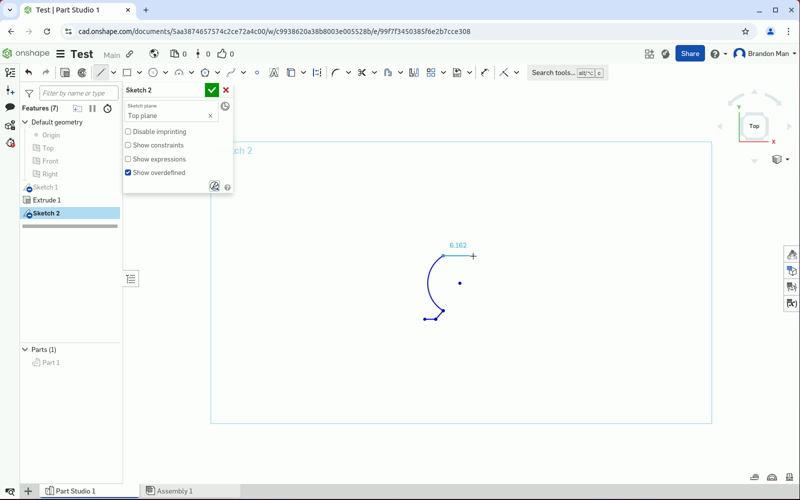
mouse_move(435, 247)
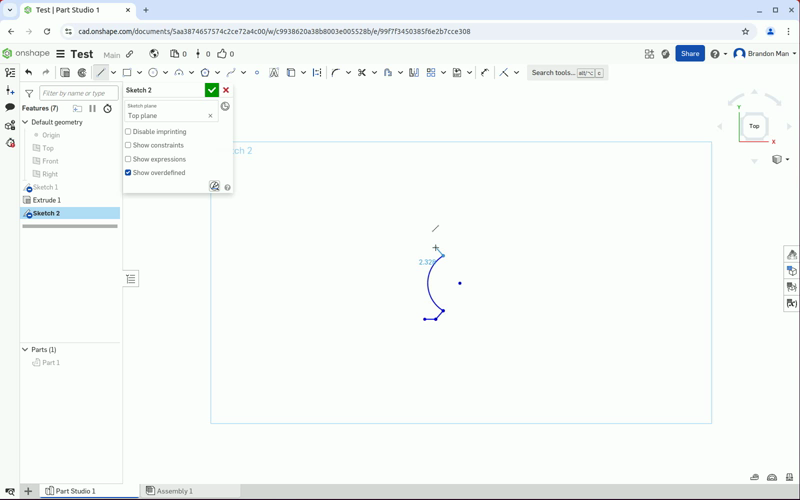
click(435, 247)
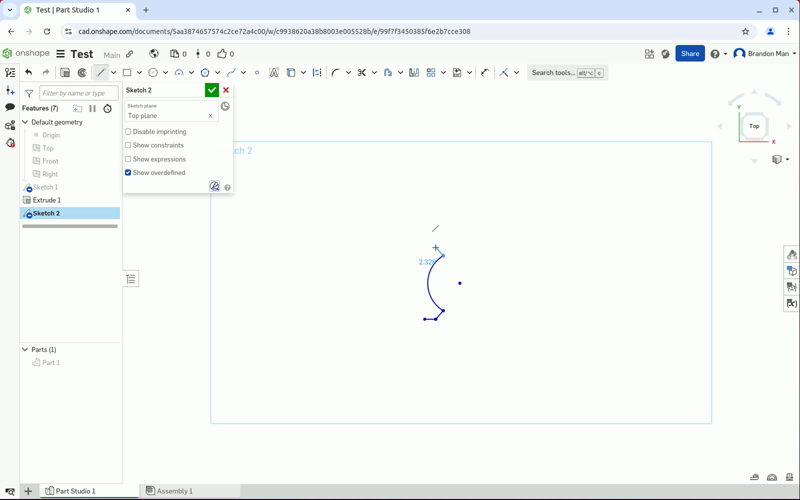
key_up(shift)
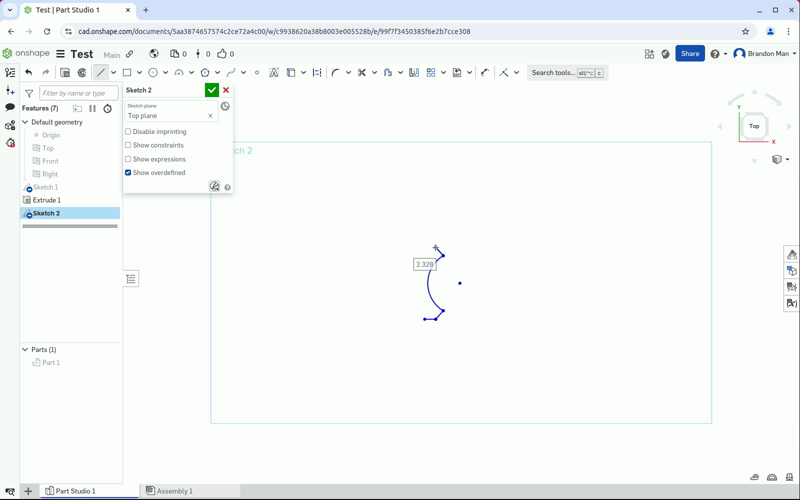
key_down(shift)
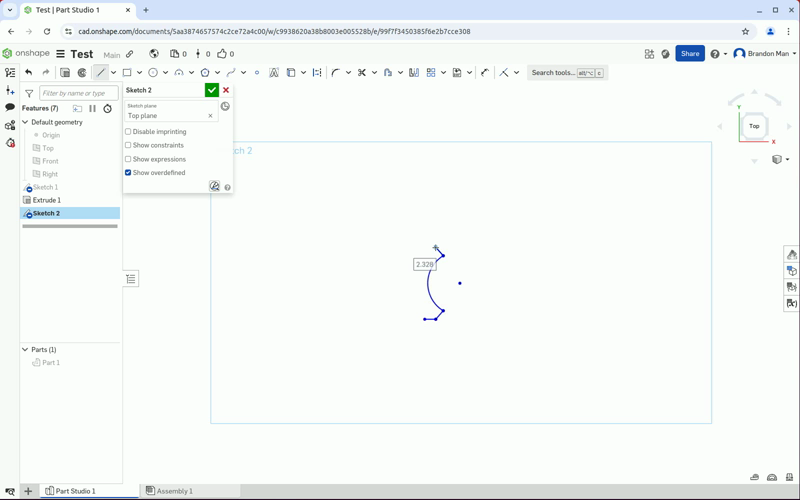
mouse_move(465, 247)
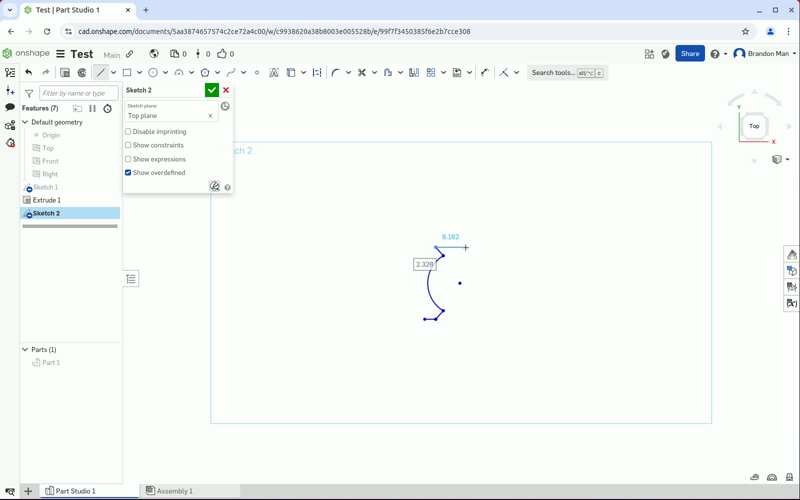
mouse_move(424, 247)
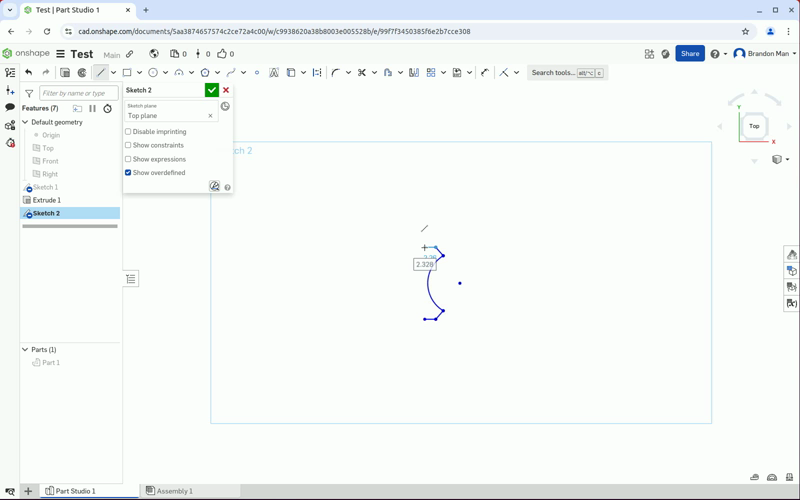
click(424, 247)
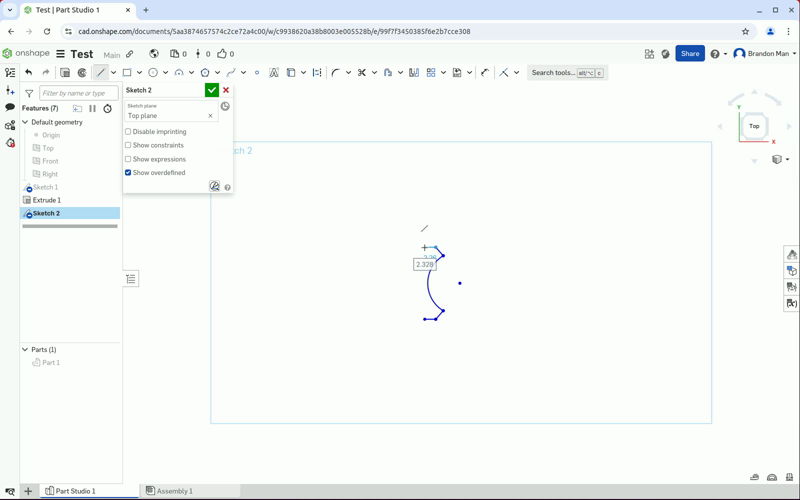
key_up(shift)
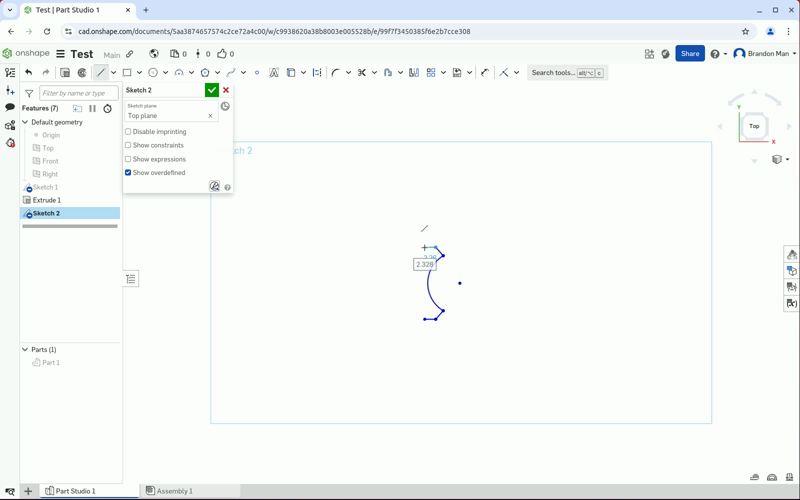
key_down(shift)
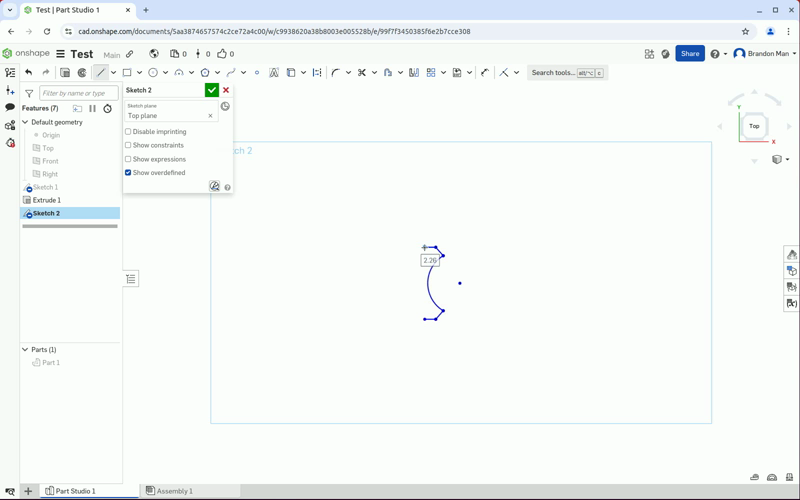
mouse_move(424, 319)
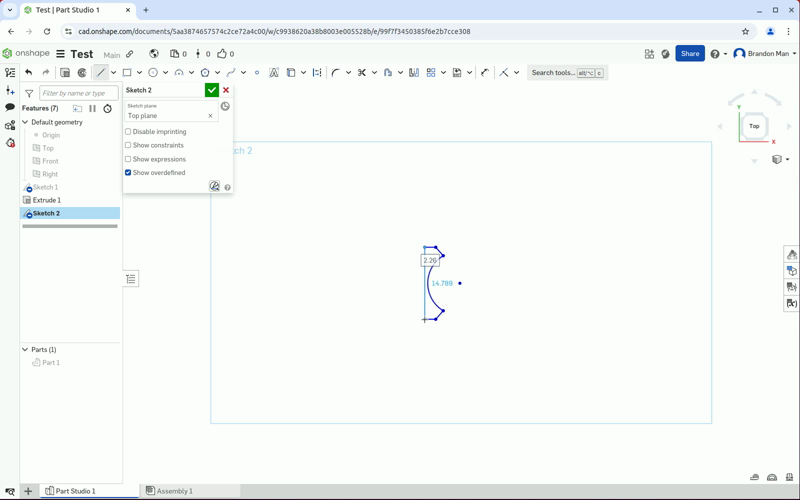
key_up(shift)
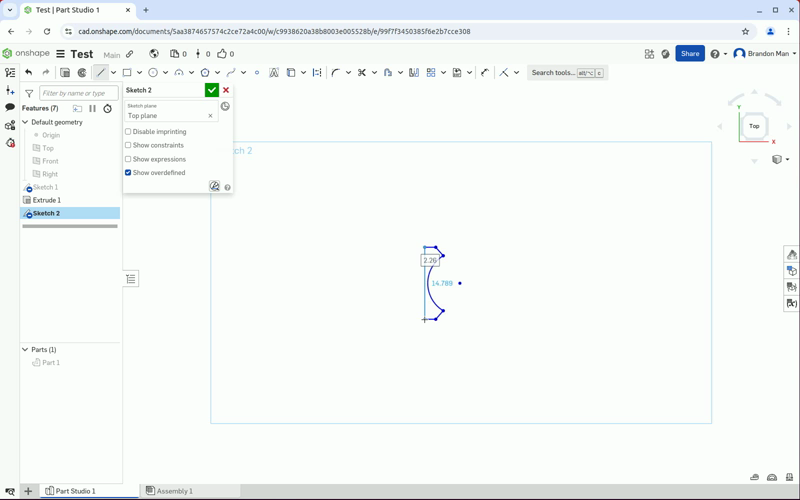
click(424, 319)
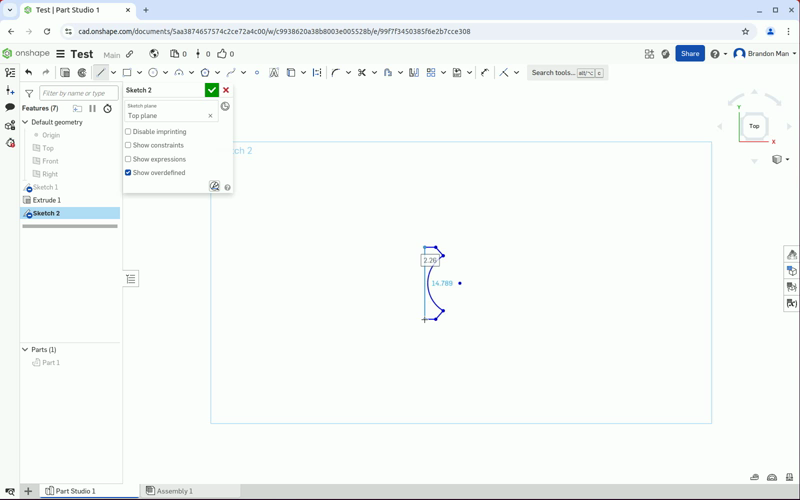
key(esc)
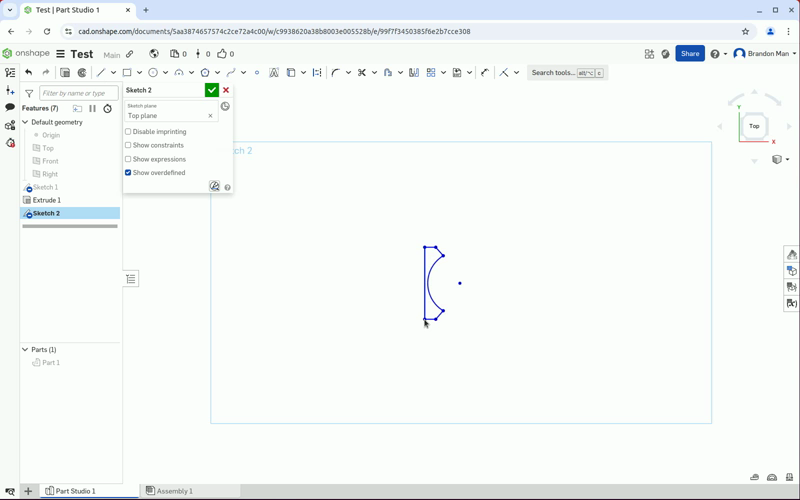
mouse_move(428, 266)
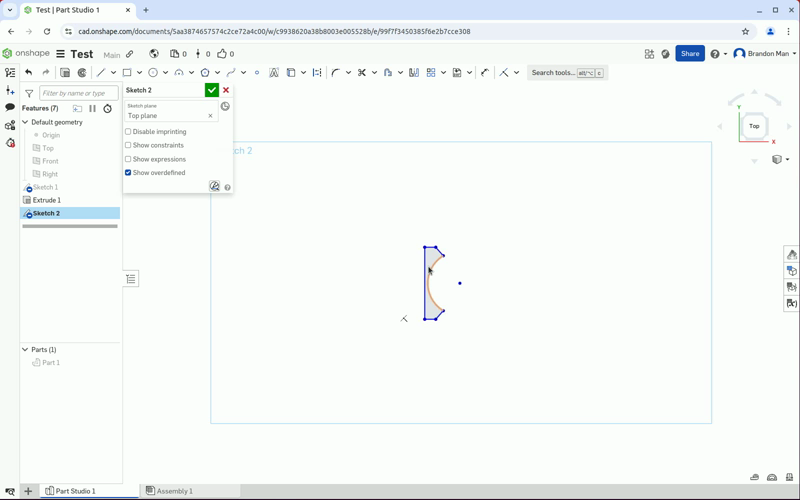
scroll(6)
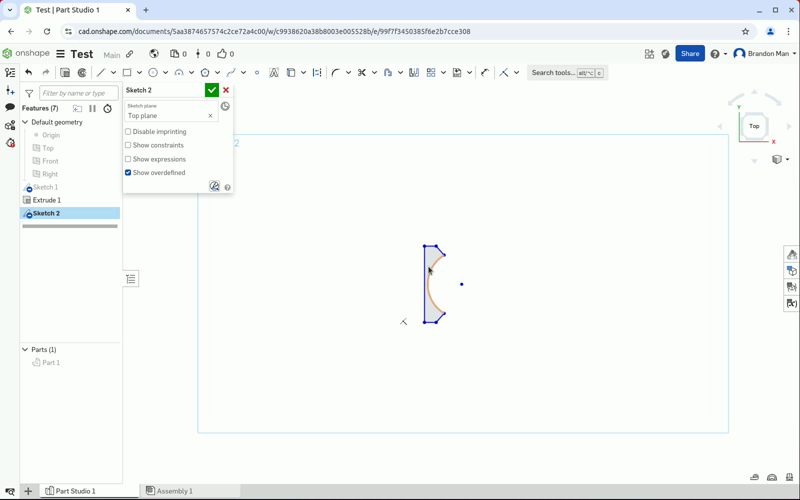
scroll(6)
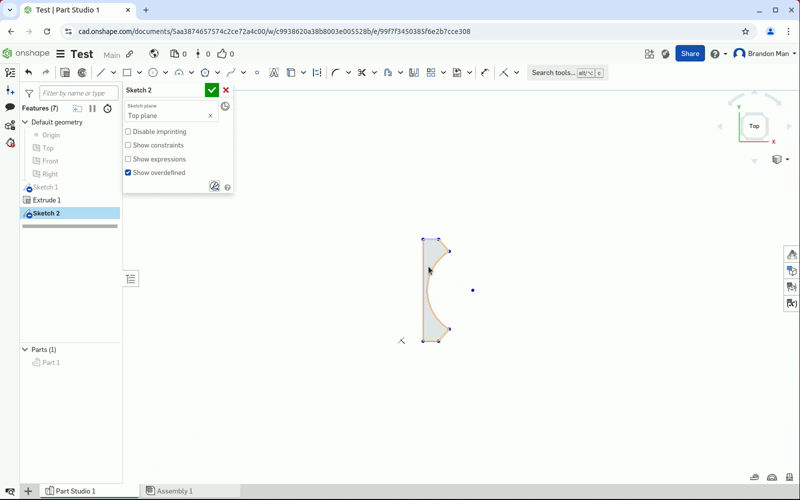
scroll(6)
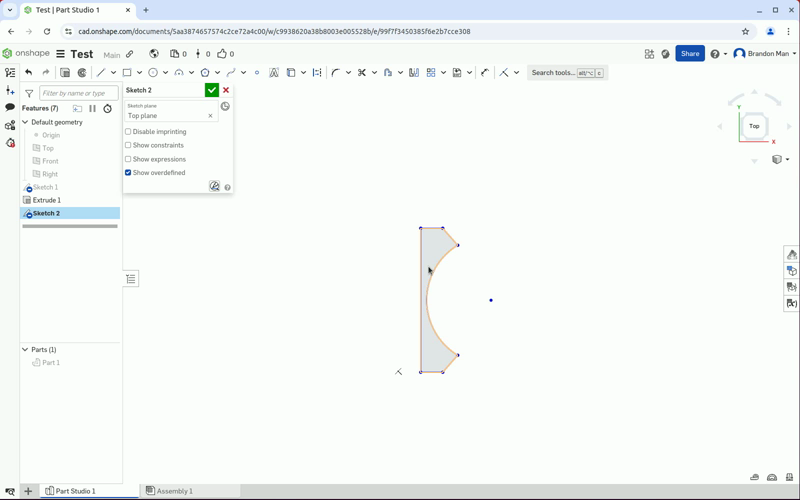
scroll(6)
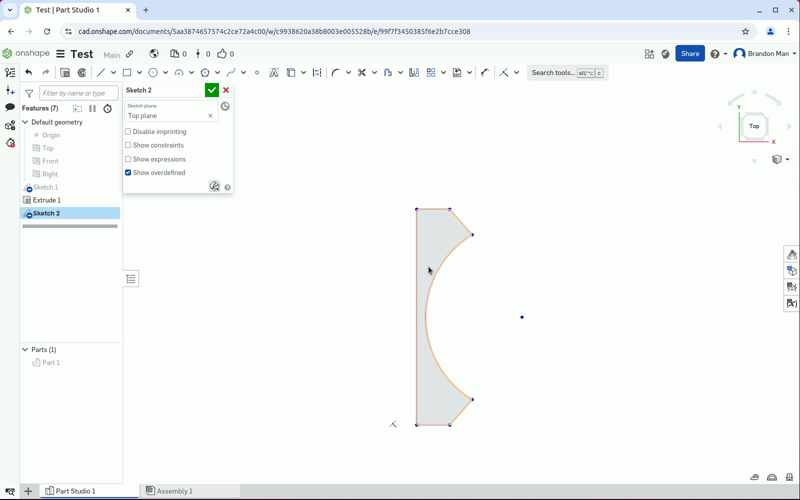
scroll(6)
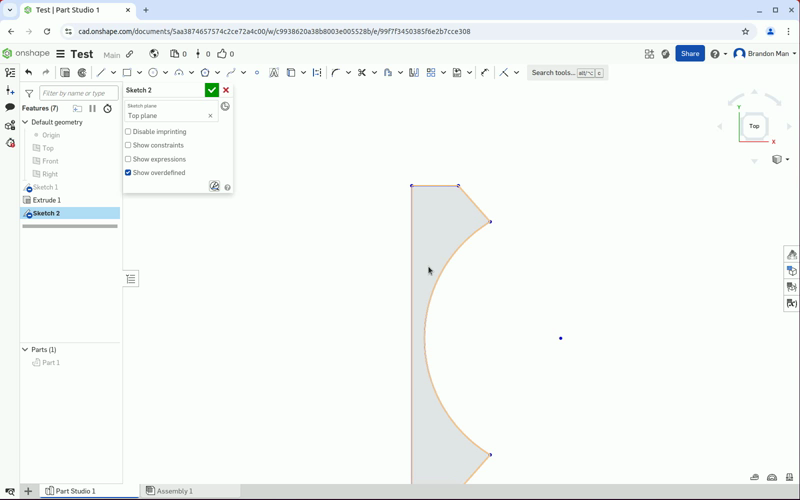
scroll(6)
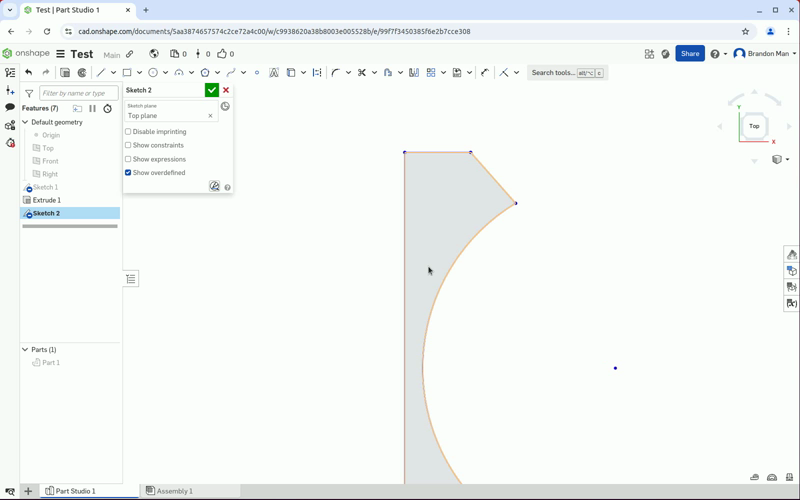
scroll(6)
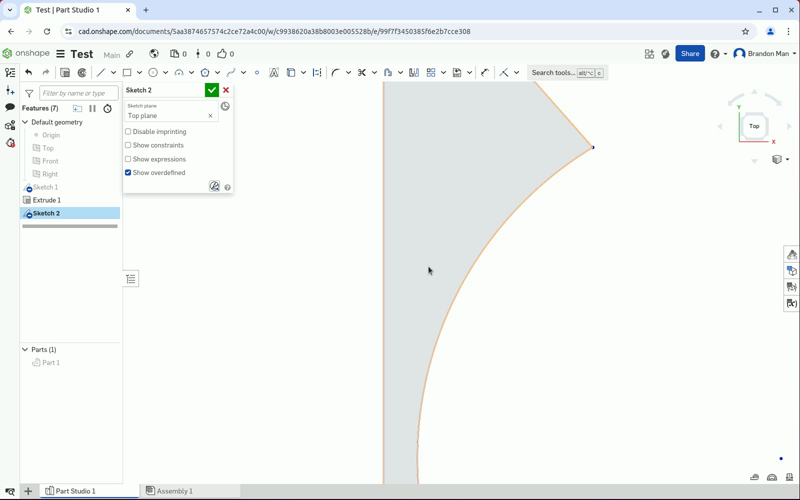
click(428, 266)
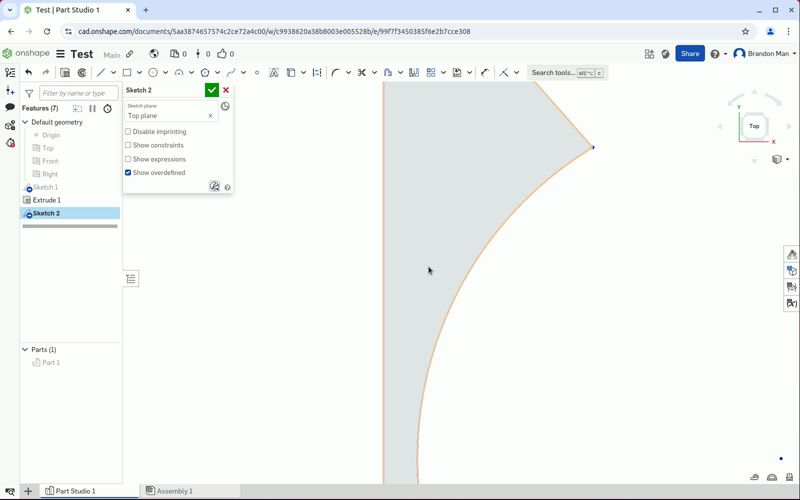
scroll(-6)
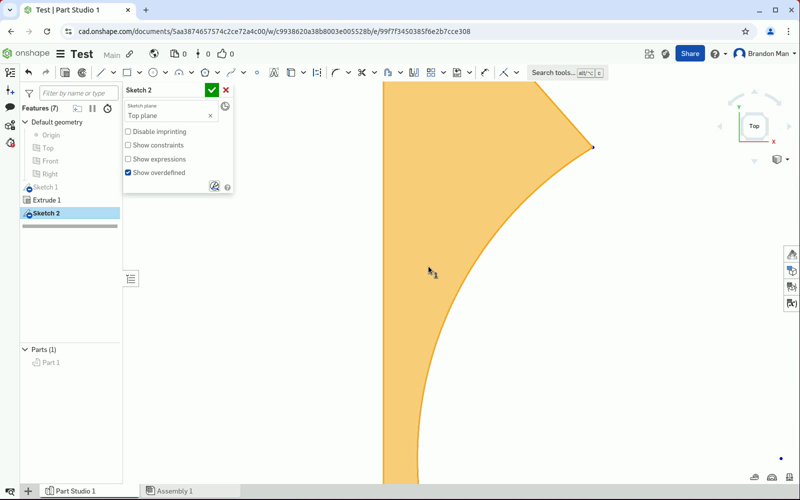
scroll(-6)
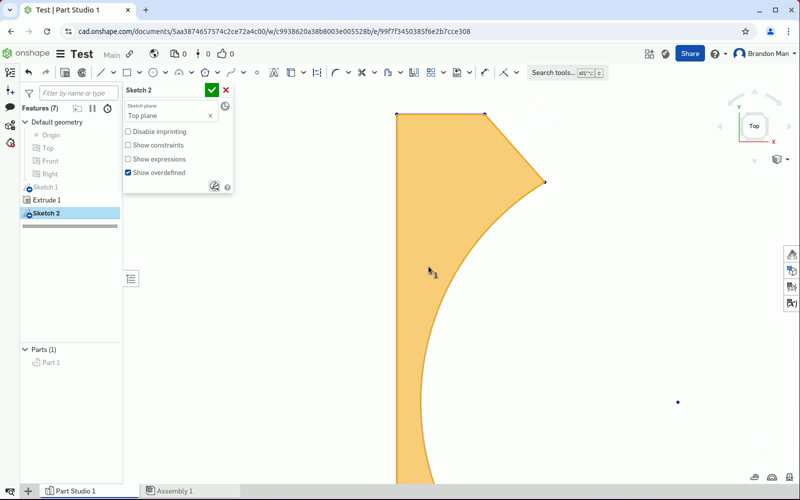
scroll(-6)
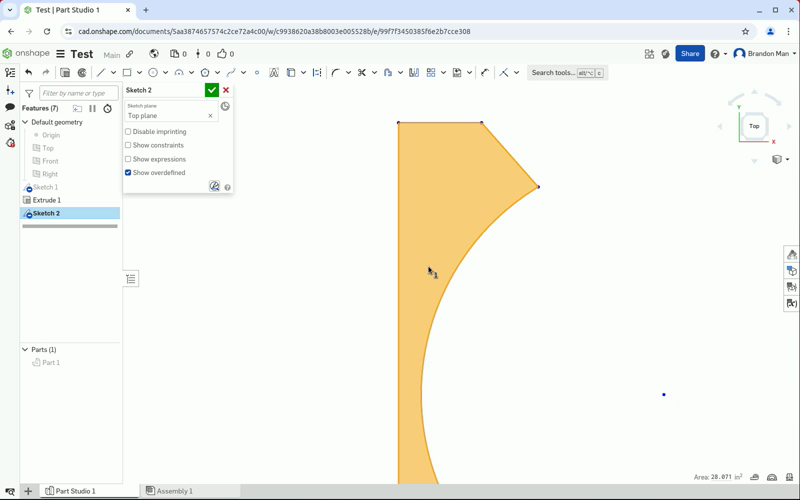
scroll(-6)
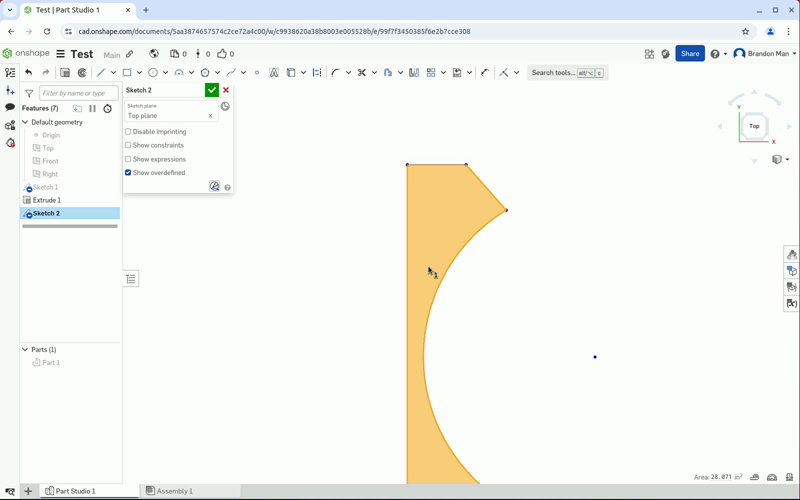
scroll(-6)
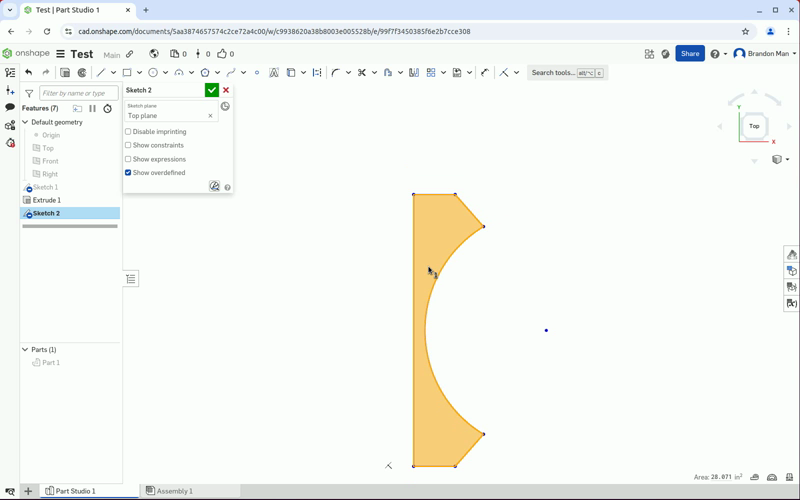
scroll(-6)
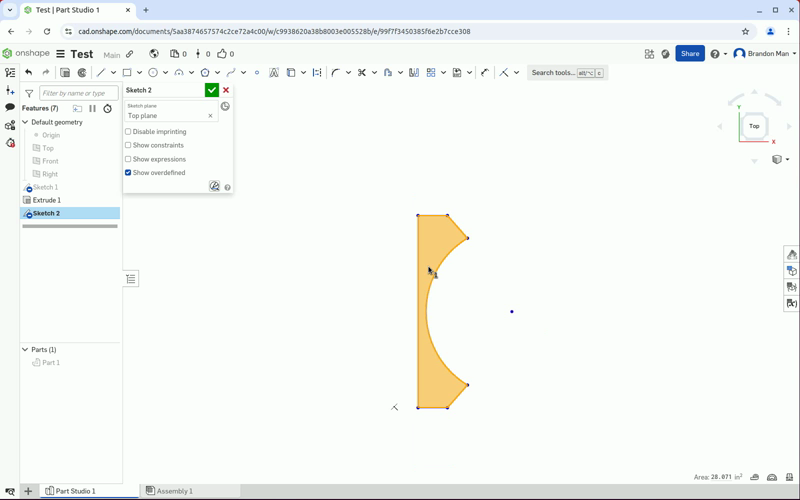
scroll(-6)
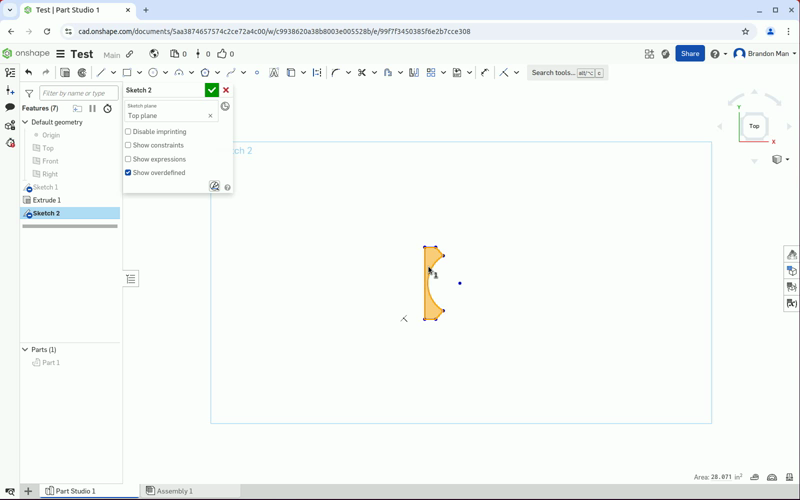
mouse_move(73, 352)
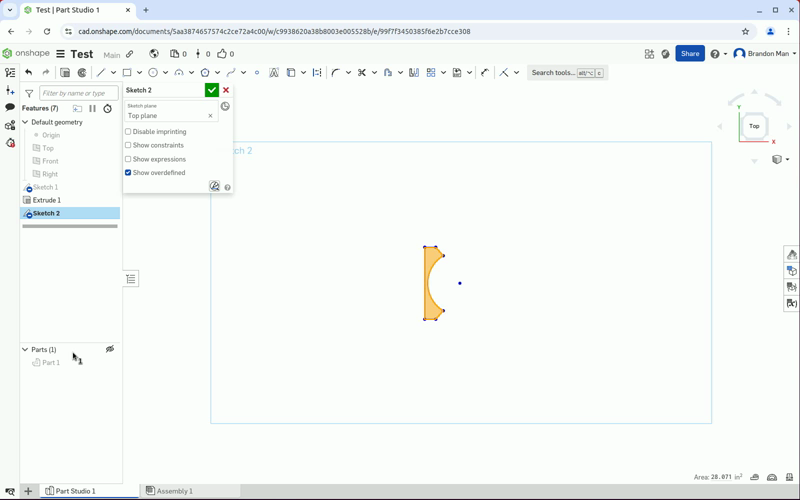
key(shift+y)
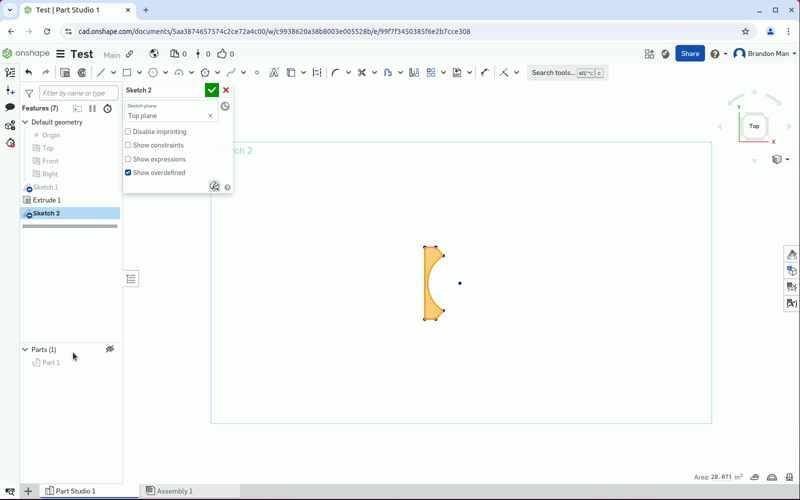
key(shift+e)
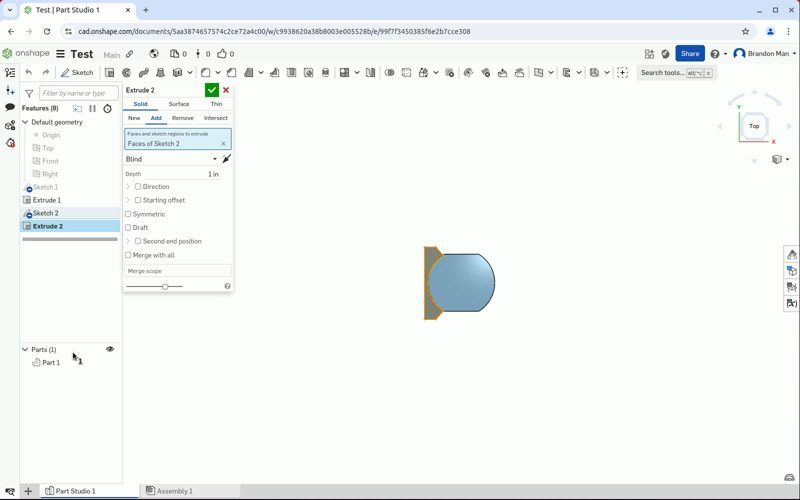
mouse_move(143, 106)
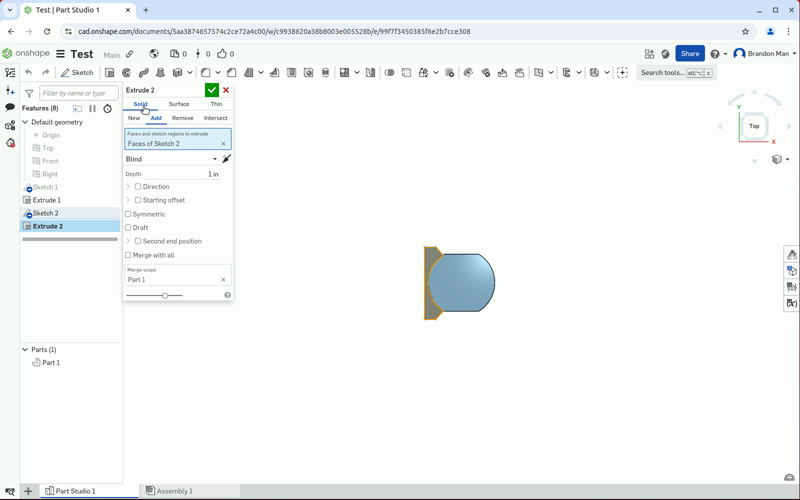
click(143, 106)
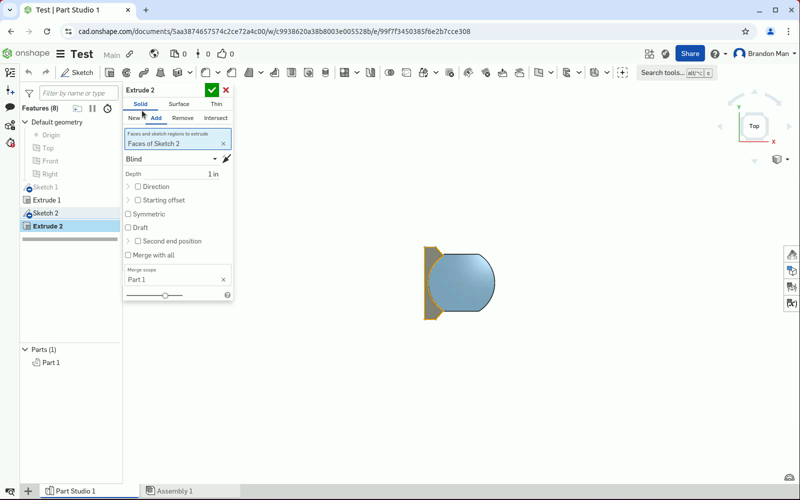
mouse_move(137, 120)
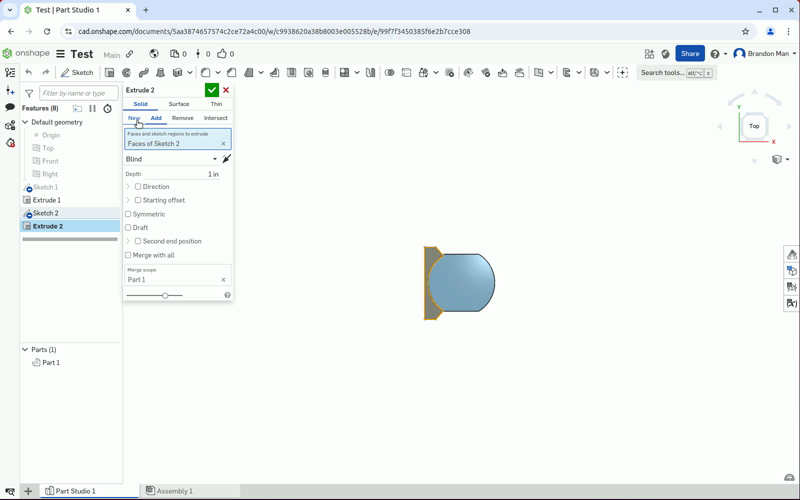
click(137, 120)
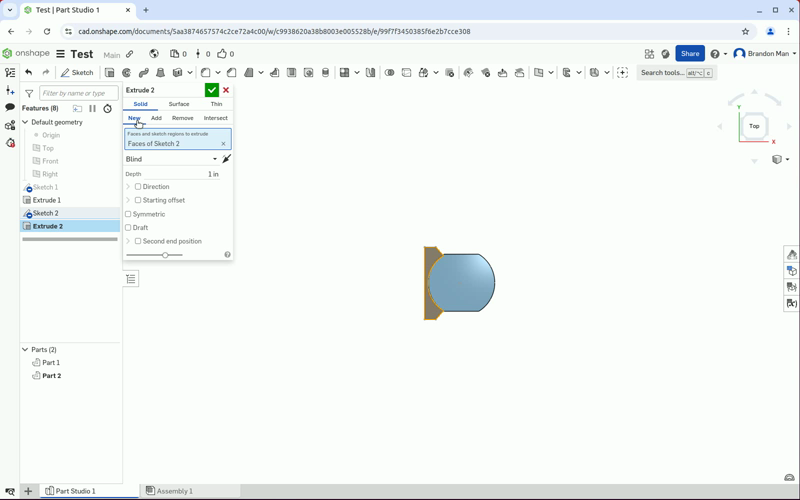
key(tab, 4)
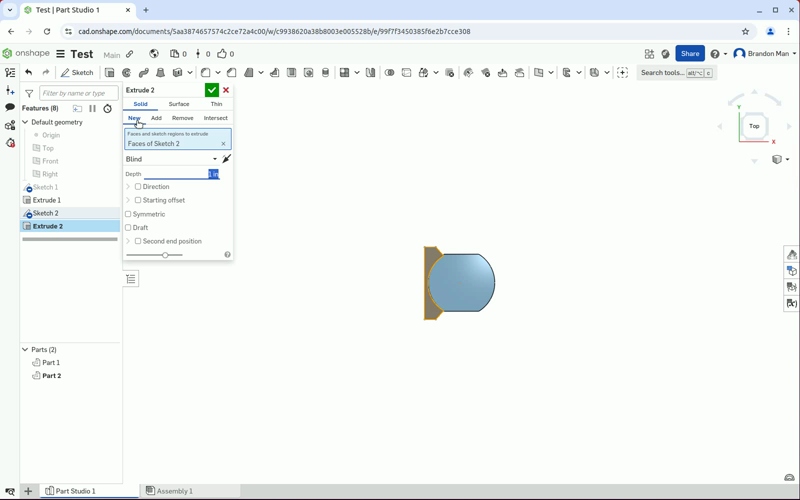
text(23.108)
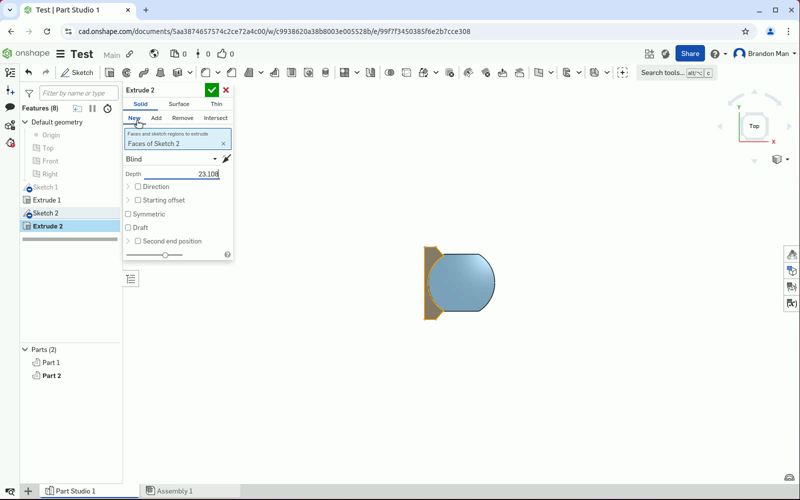
key(enter)
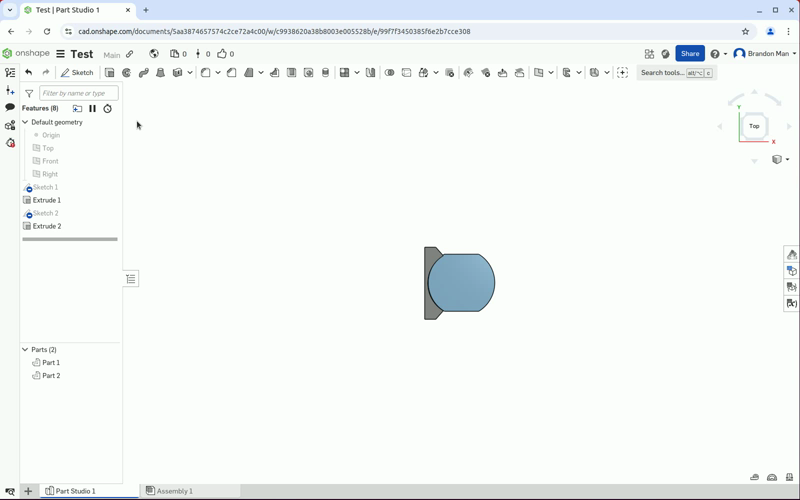
key(shift+h)
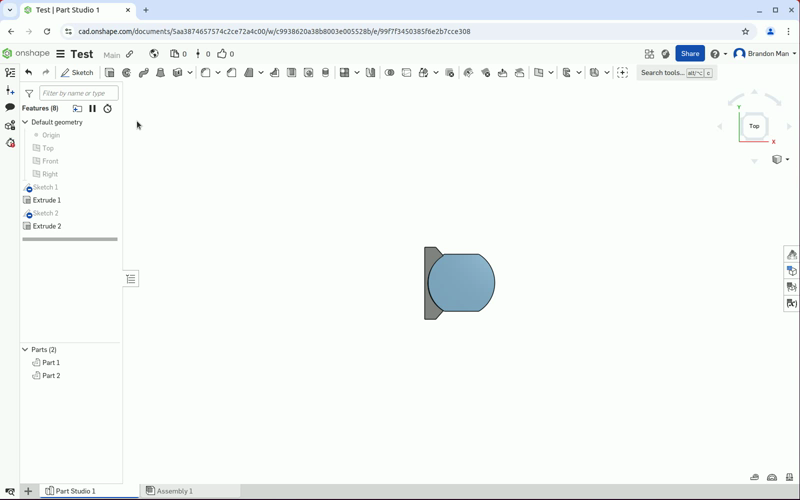
key(shift+h)
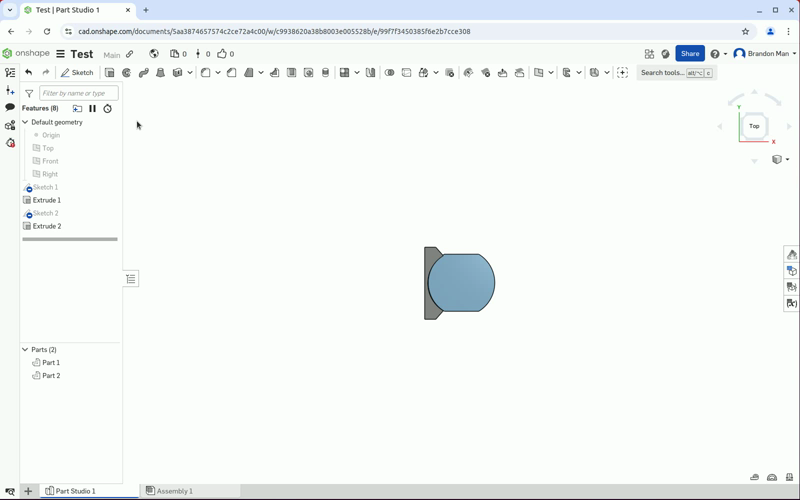
mouse_move(73, 189)
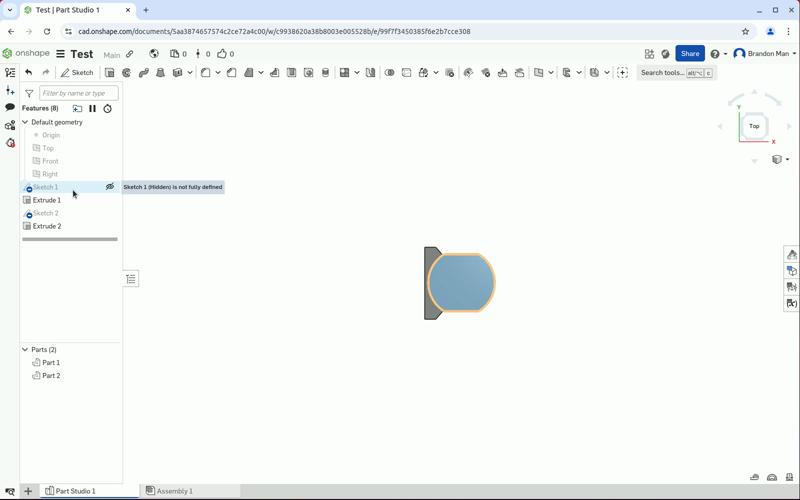
click(73, 189)
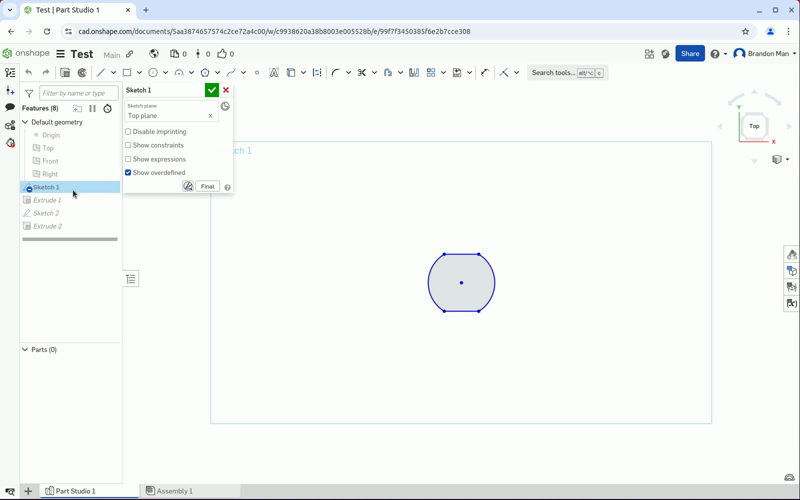
mouse_move(229, 92)
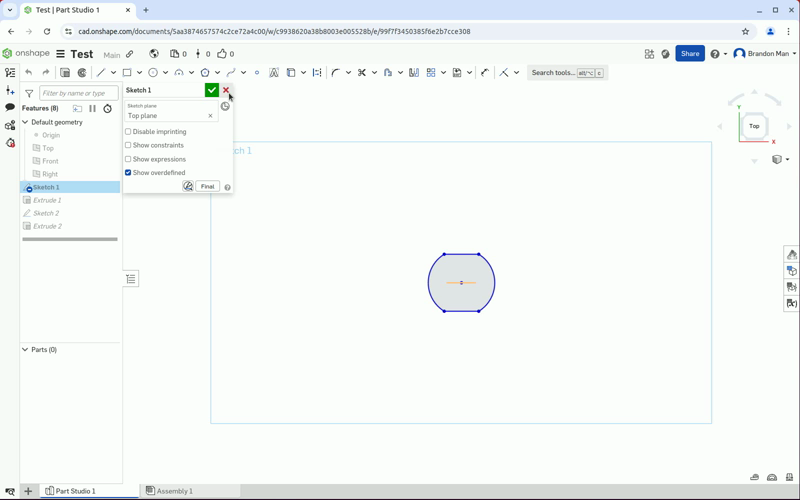
click(229, 92)
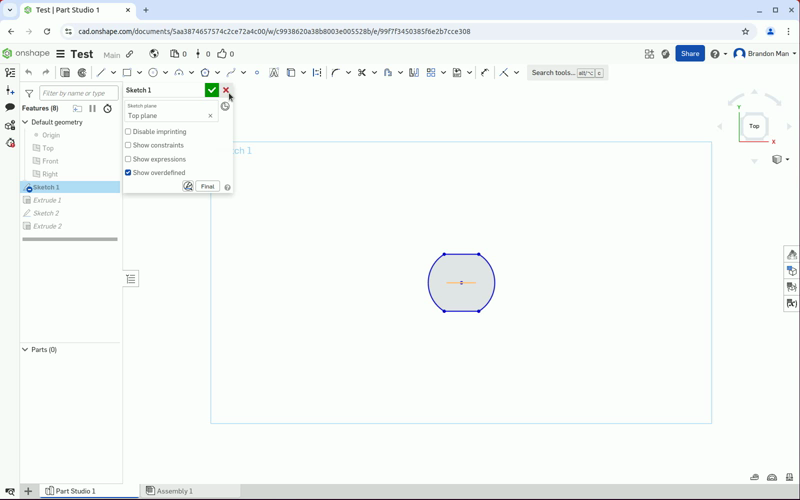
key(shift+s)
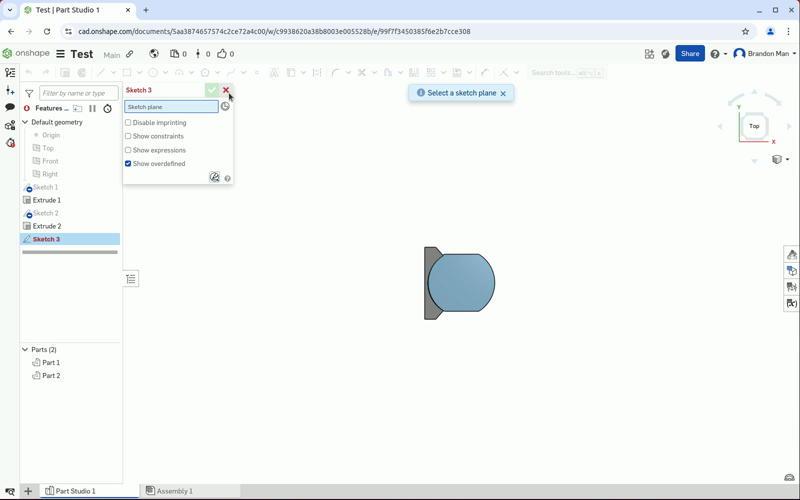
mouse_move(73, 150)
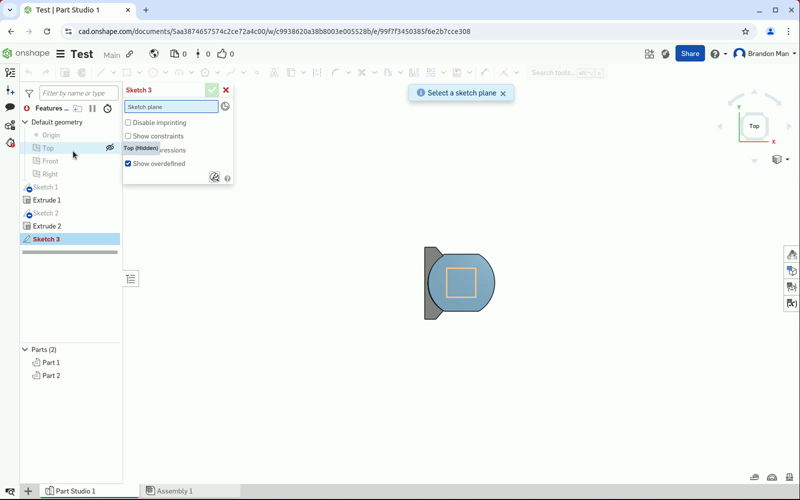
click(73, 150)
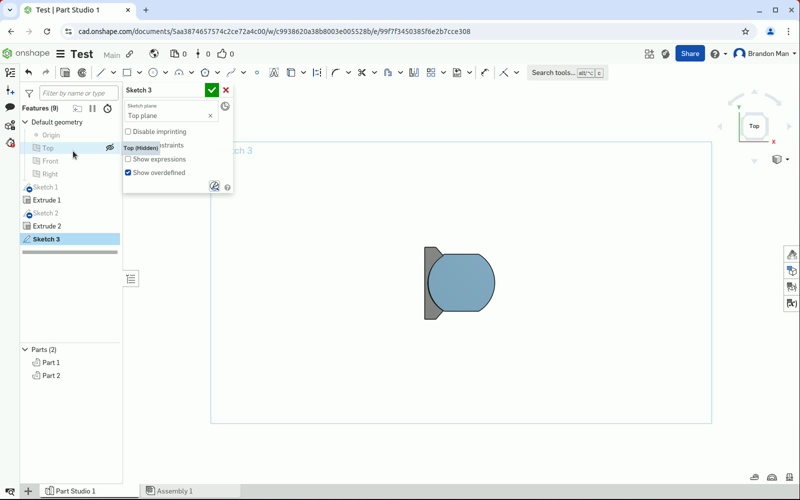
mouse_move(73, 352)
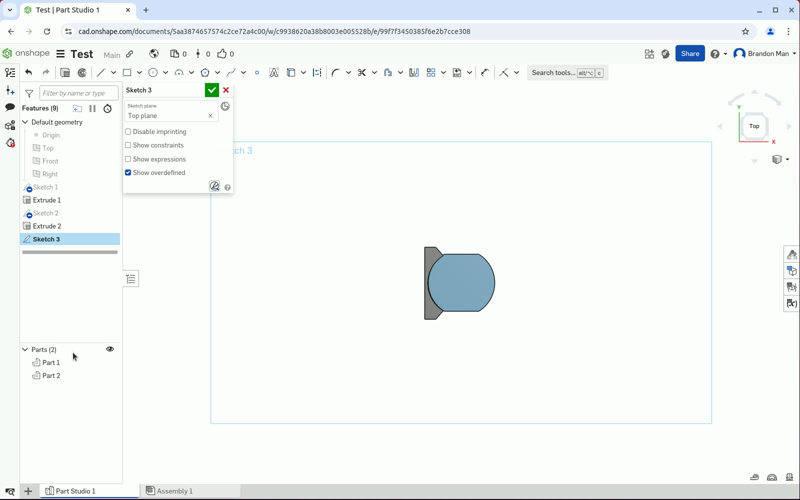
key(y)
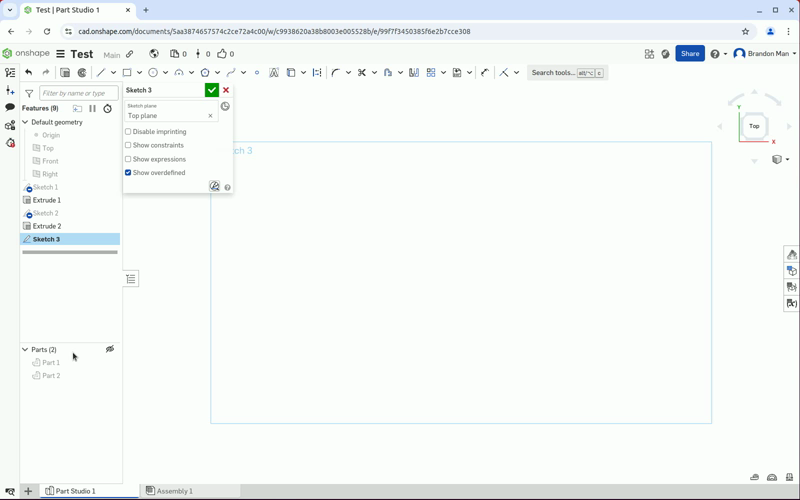
key(l)
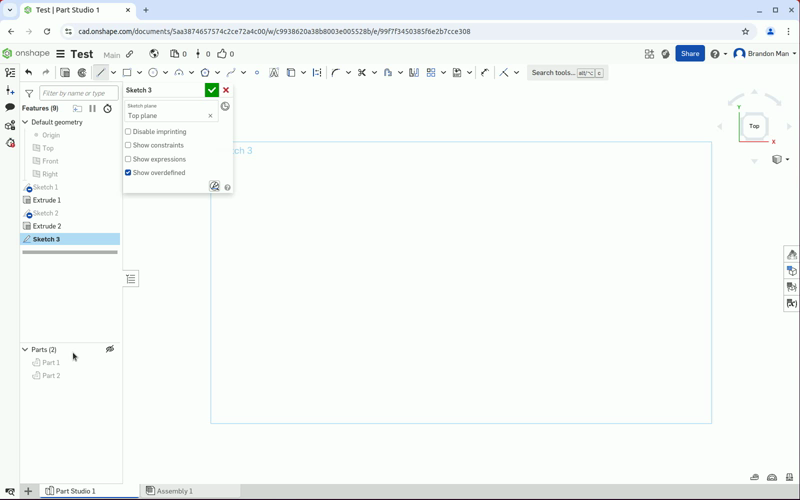
key_down(shift)
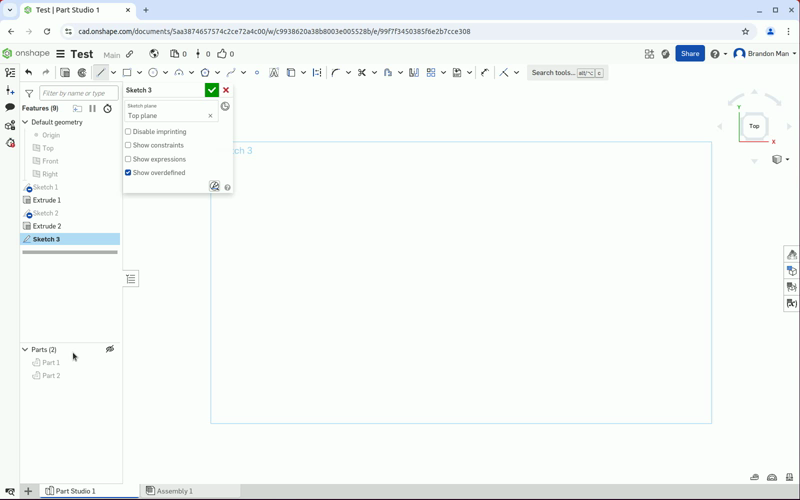
mouse_move(477, 311)
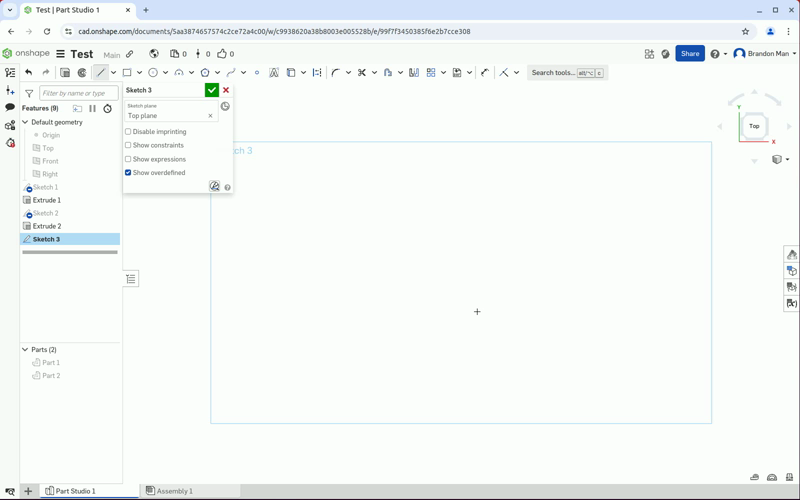
click(477, 311)
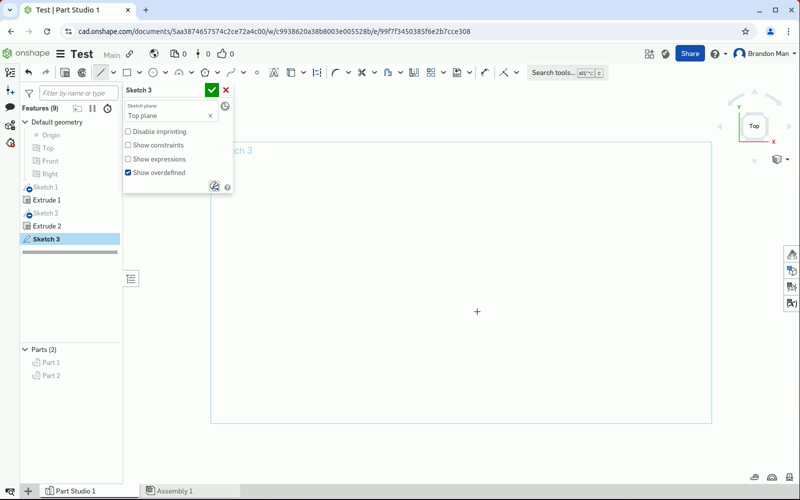
key_up(shift)
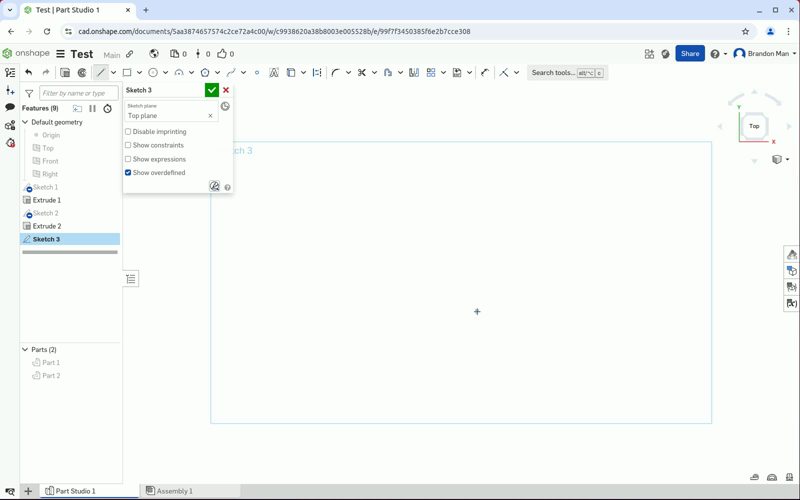
key_down(shift)
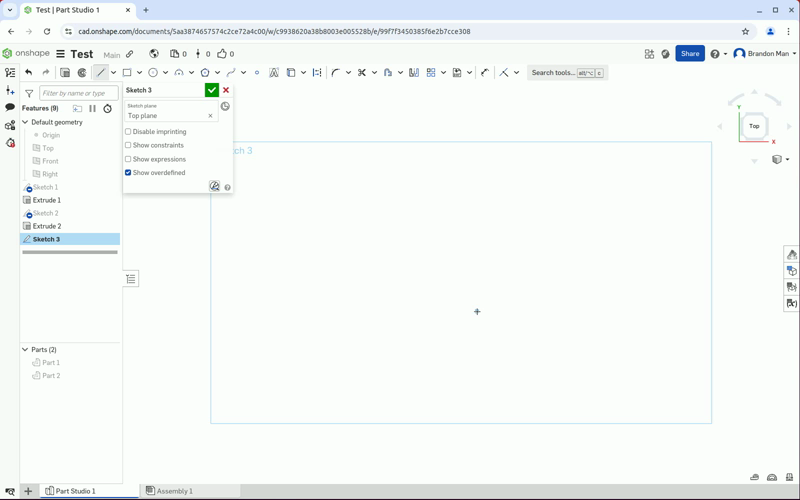
mouse_move(507, 311)
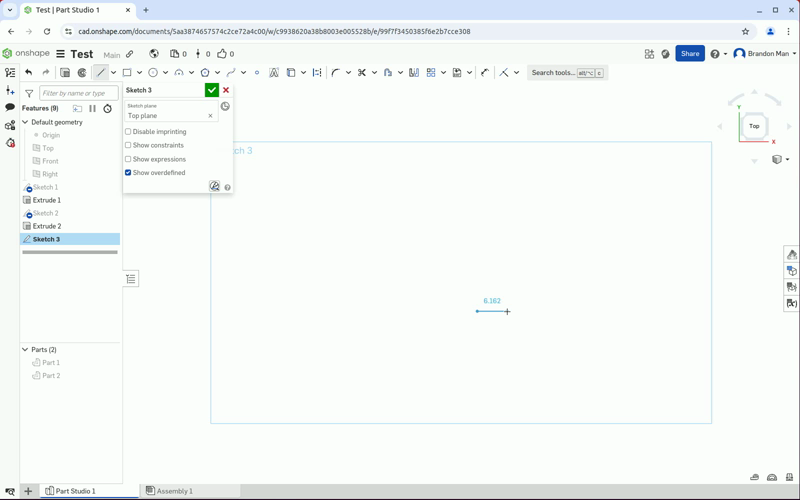
mouse_move(485, 319)
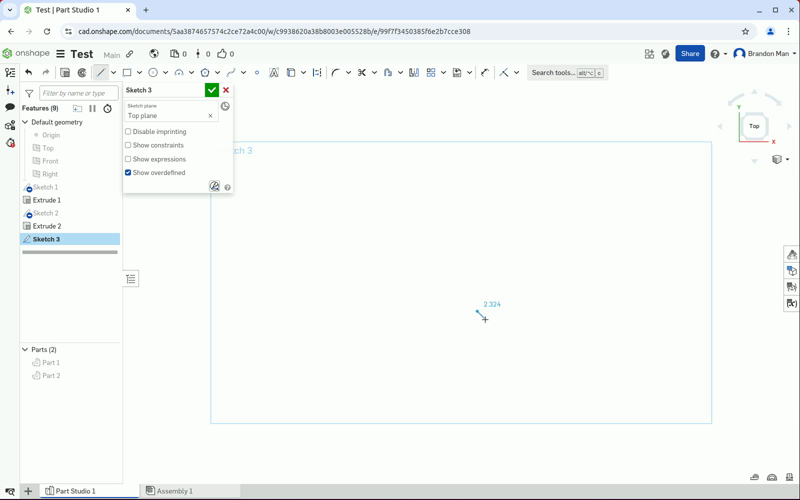
click(485, 319)
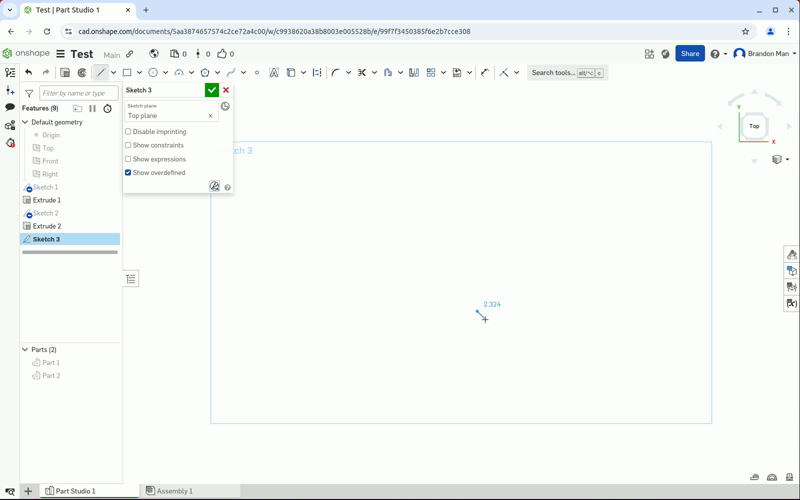
key_up(shift)
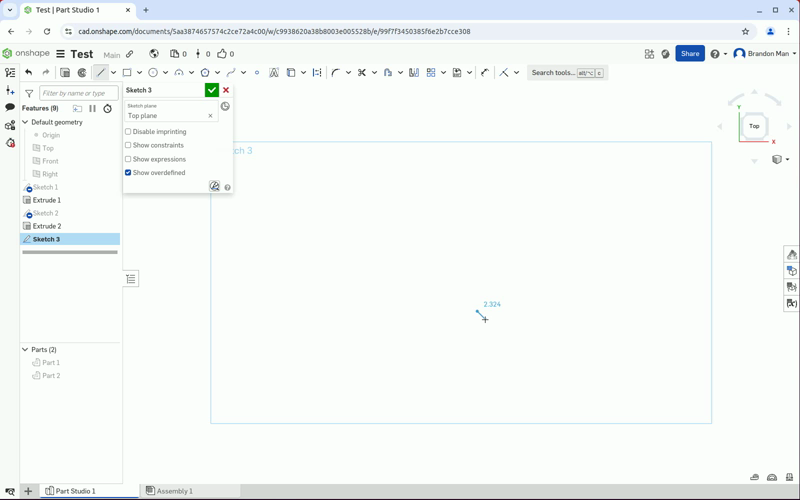
key_down(shift)
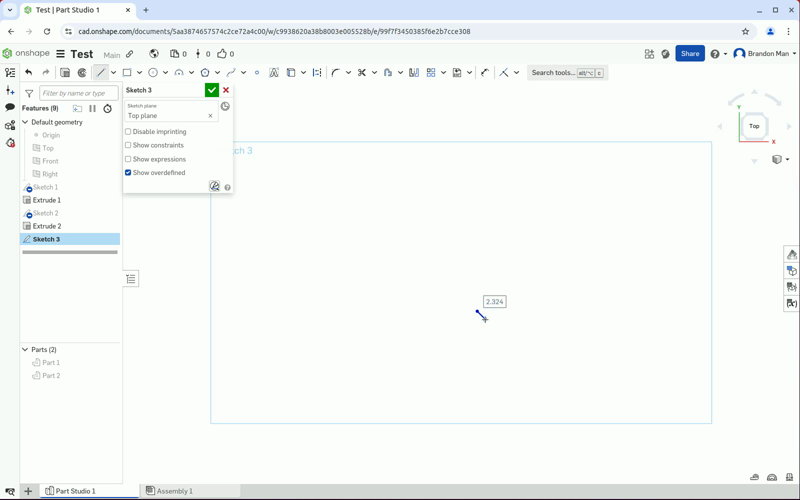
mouse_move(515, 319)
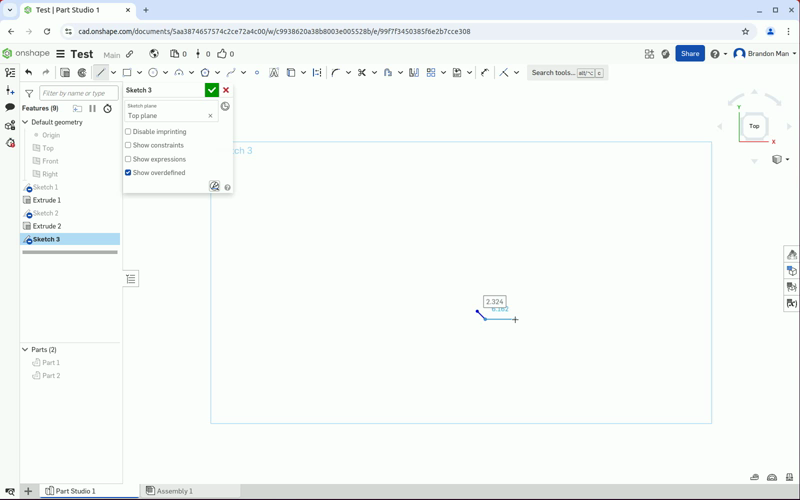
mouse_move(497, 319)
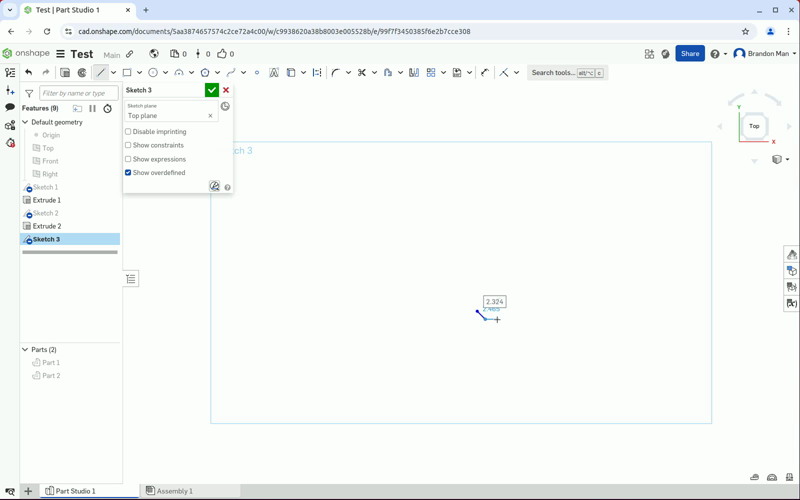
click(497, 319)
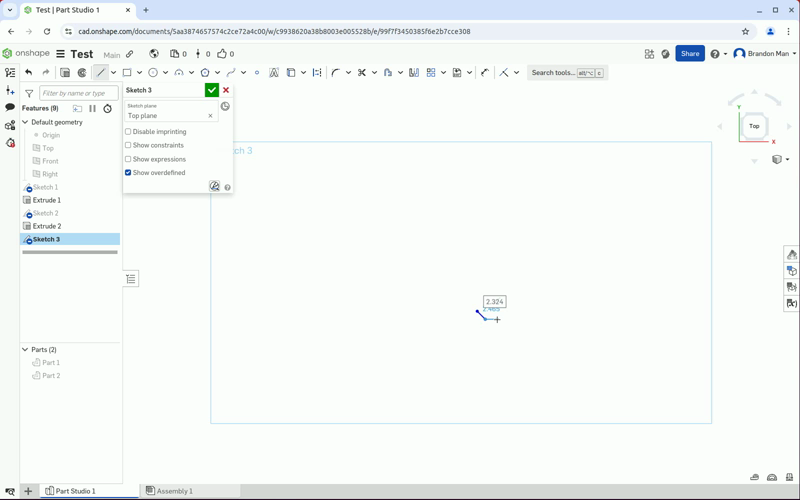
key_up(shift)
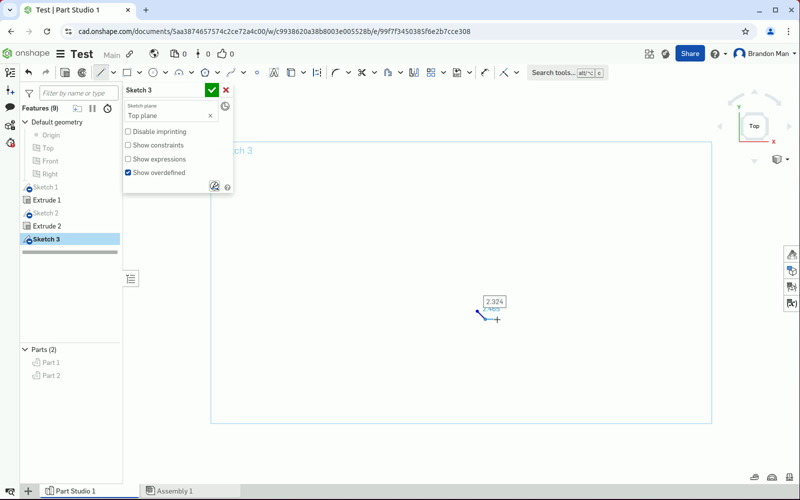
key_down(shift)
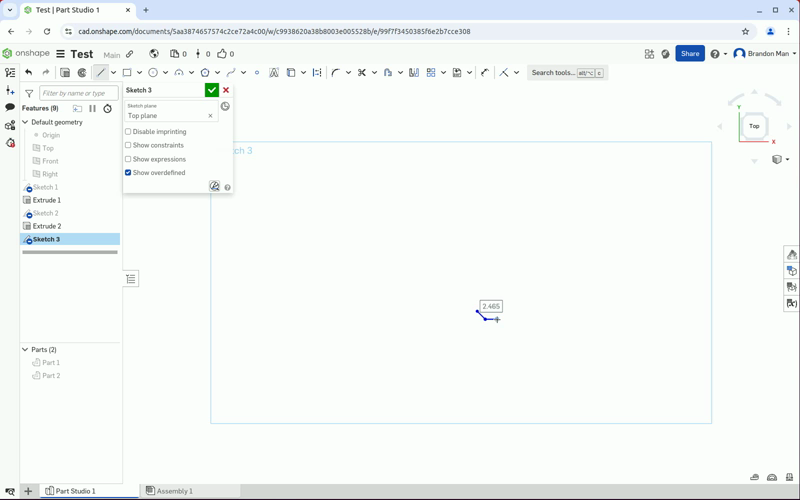
mouse_move(497, 246)
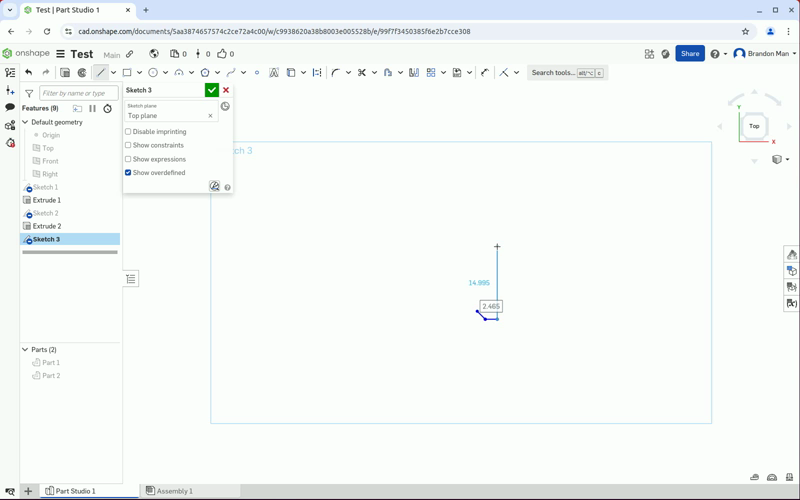
click(497, 246)
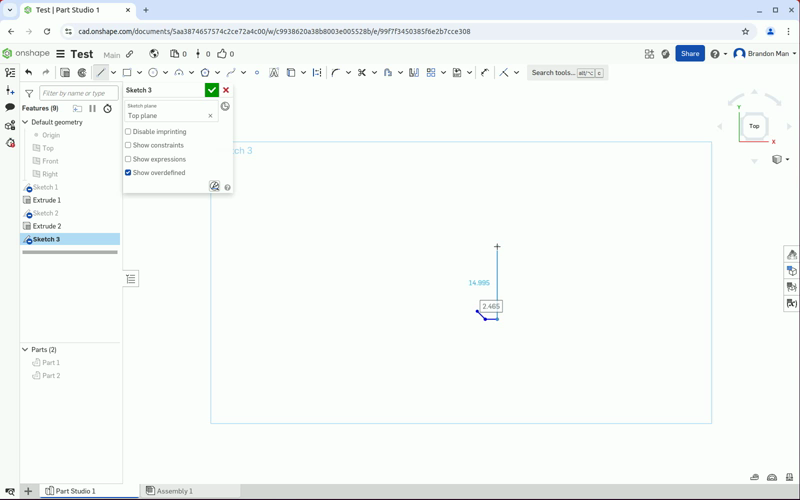
key_up(shift)
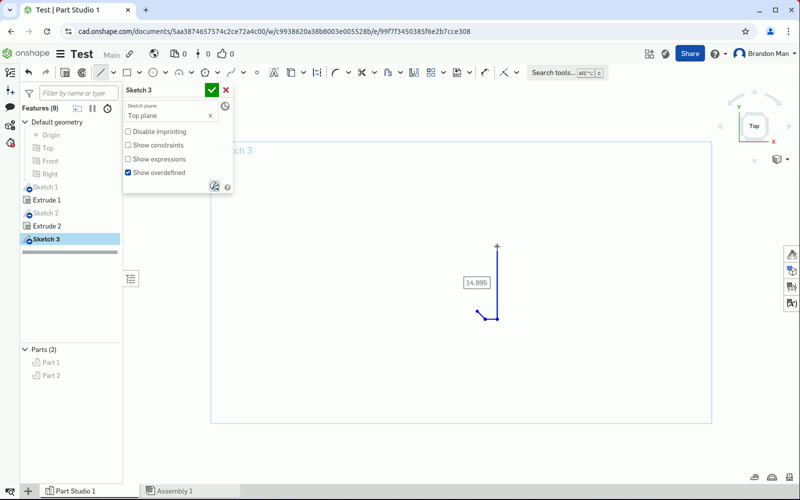
key_down(shift)
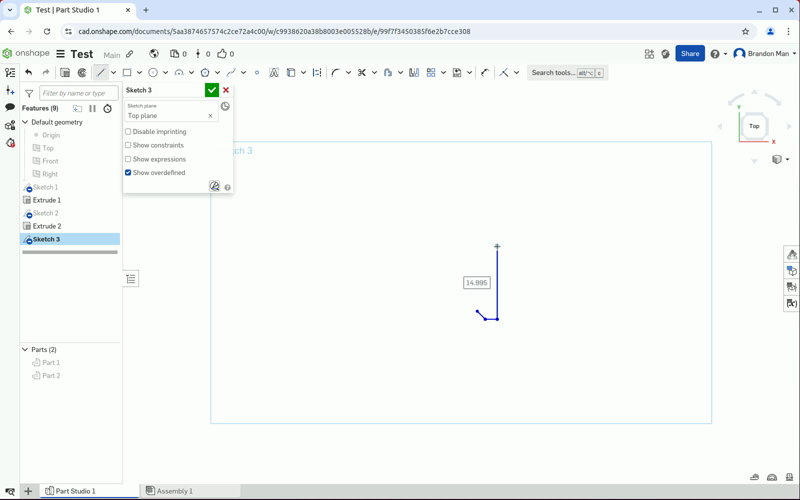
mouse_move(527, 246)
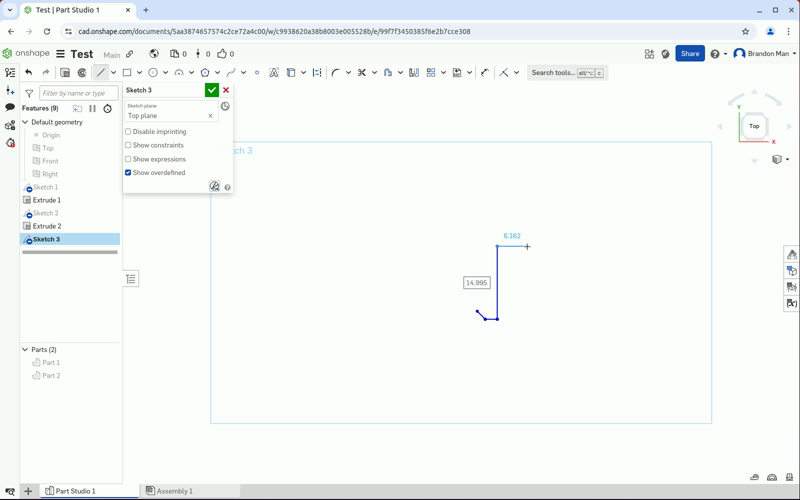
mouse_move(485, 246)
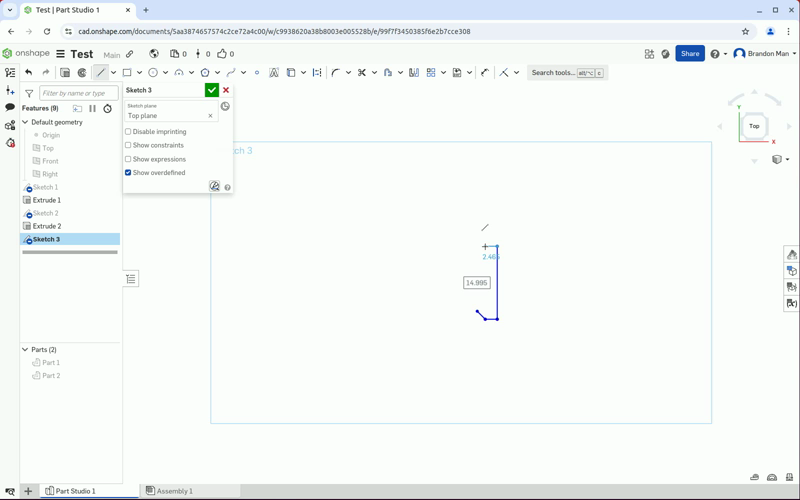
click(485, 246)
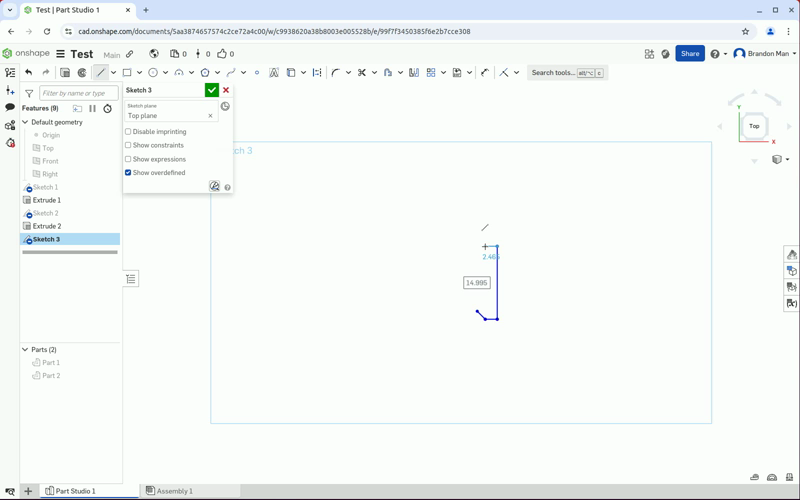
key_up(shift)
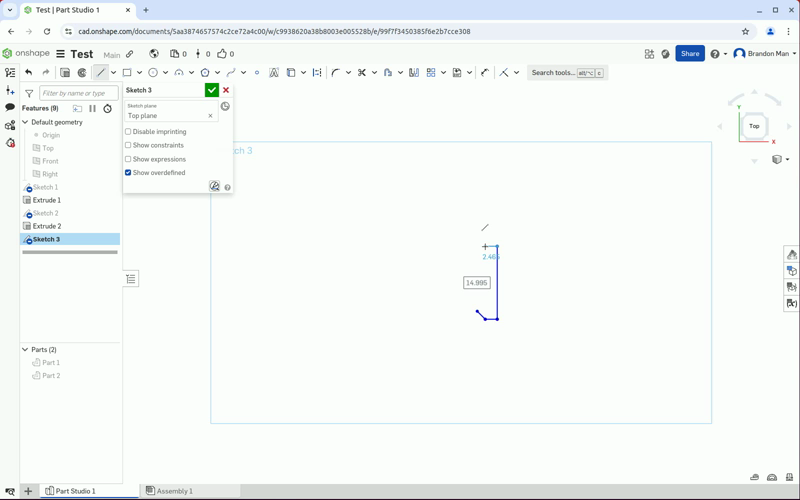
key_down(shift)
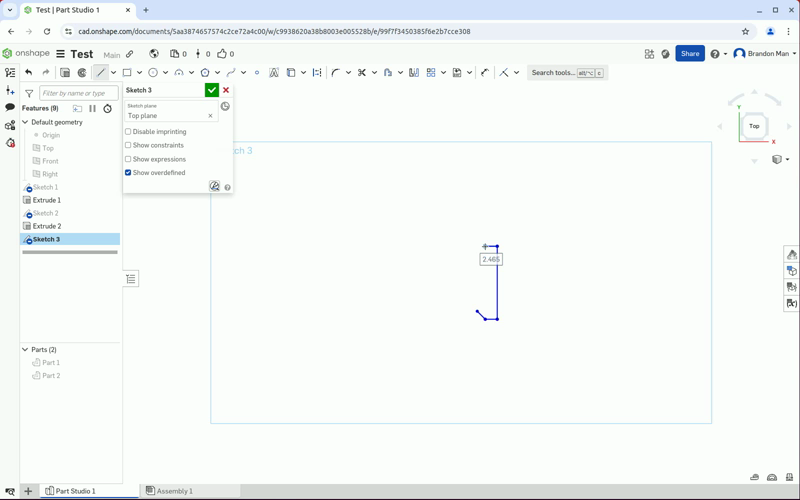
mouse_move(515, 246)
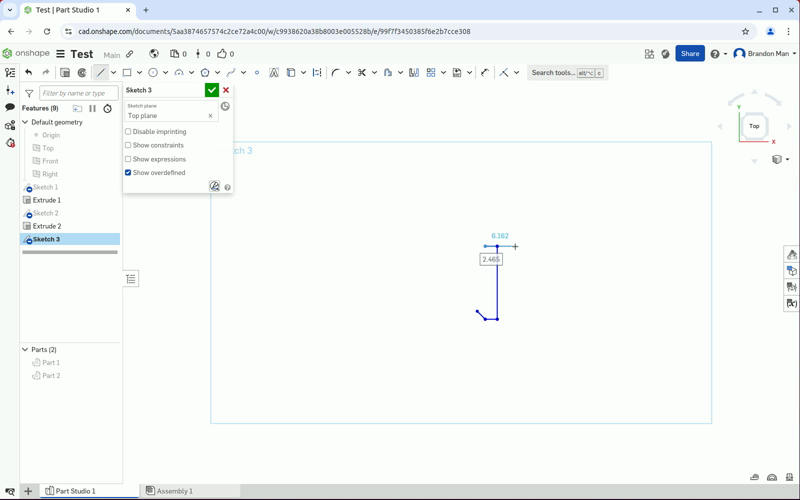
mouse_move(477, 254)
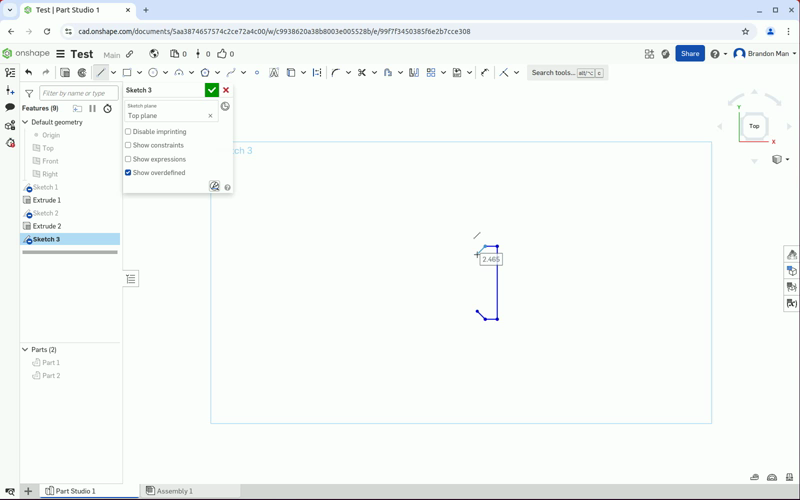
click(477, 254)
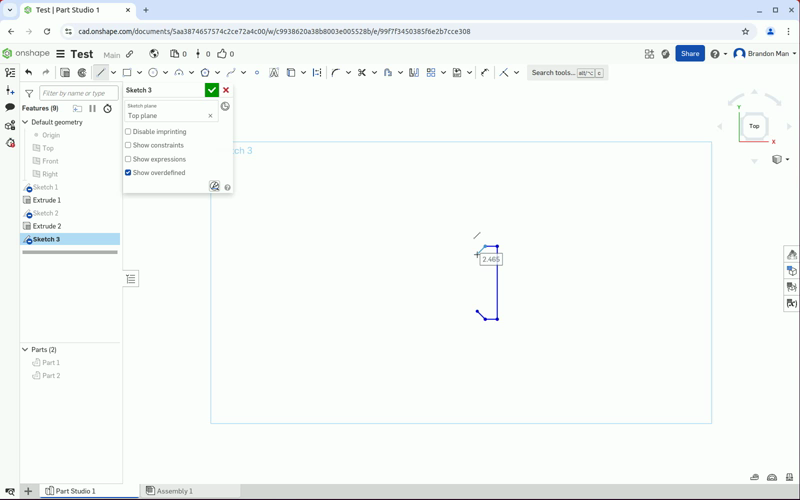
key_up(shift)
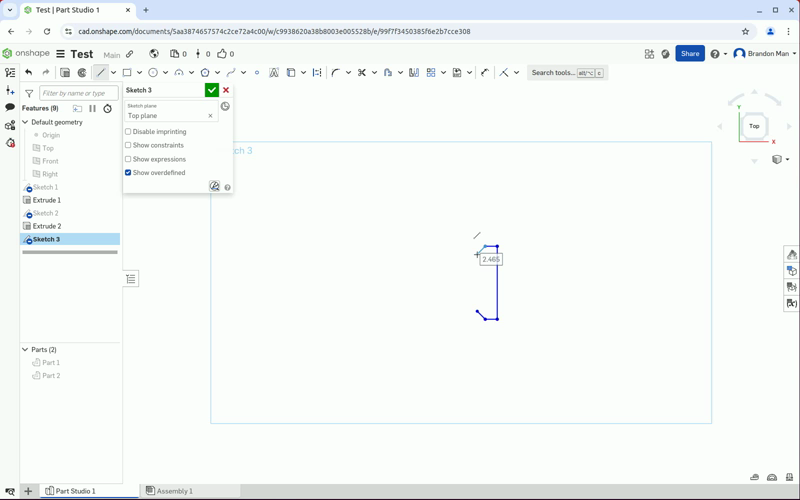
key(esc)
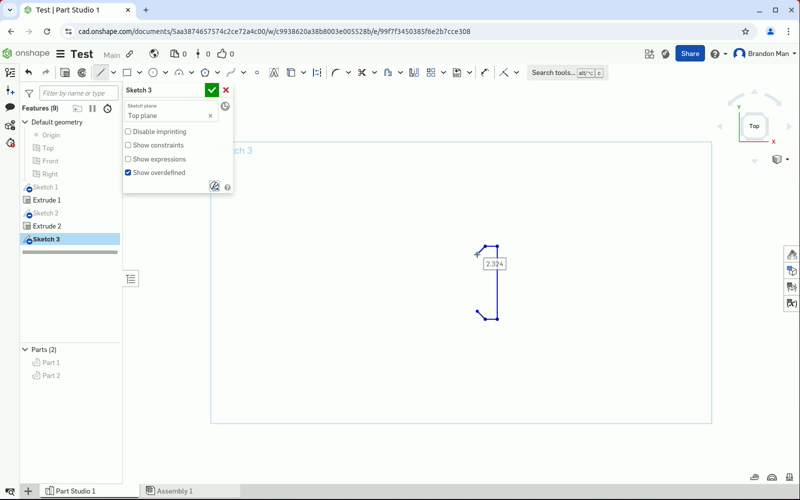
key(a)
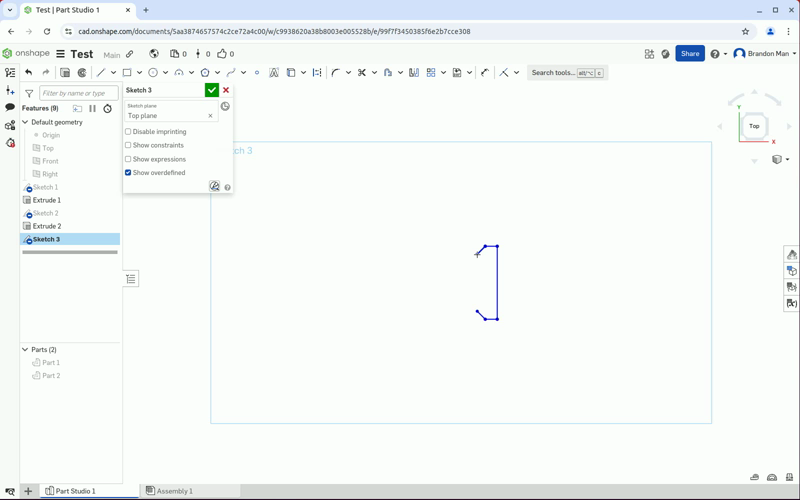
mouse_move(477, 254)
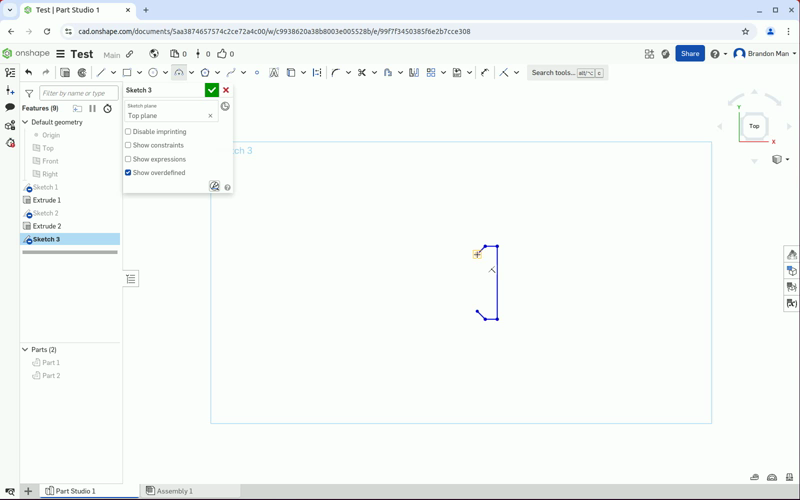
click(477, 254)
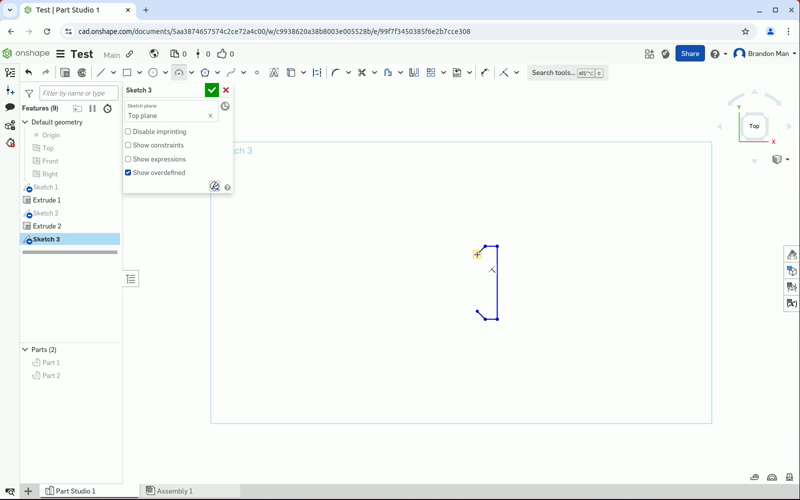
mouse_move(477, 311)
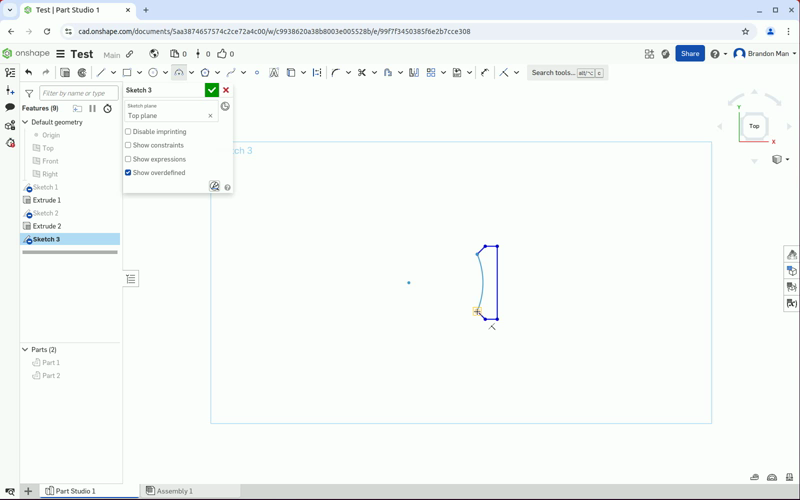
click(477, 311)
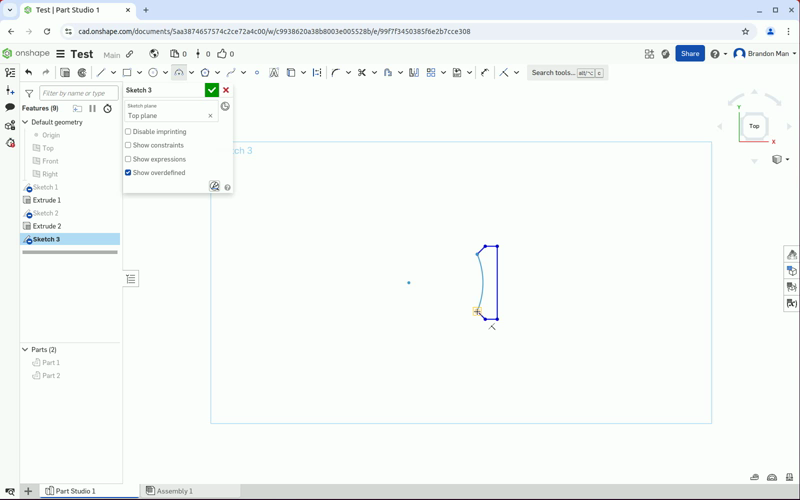
key_down(shift)
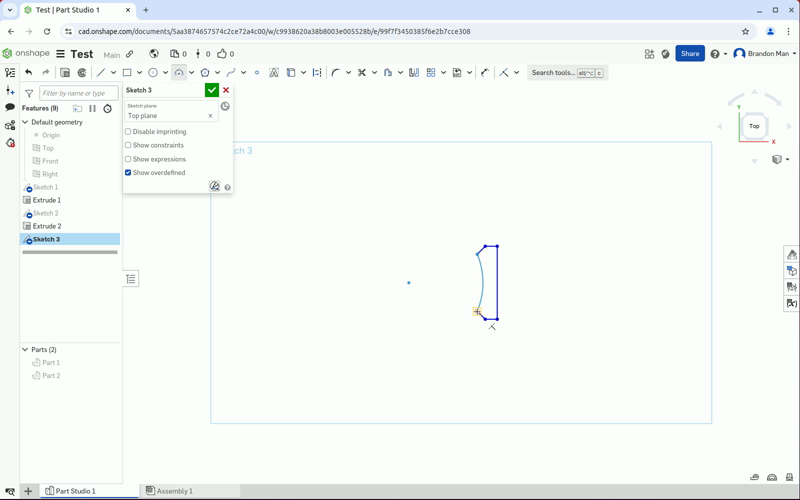
mouse_move(493, 282)
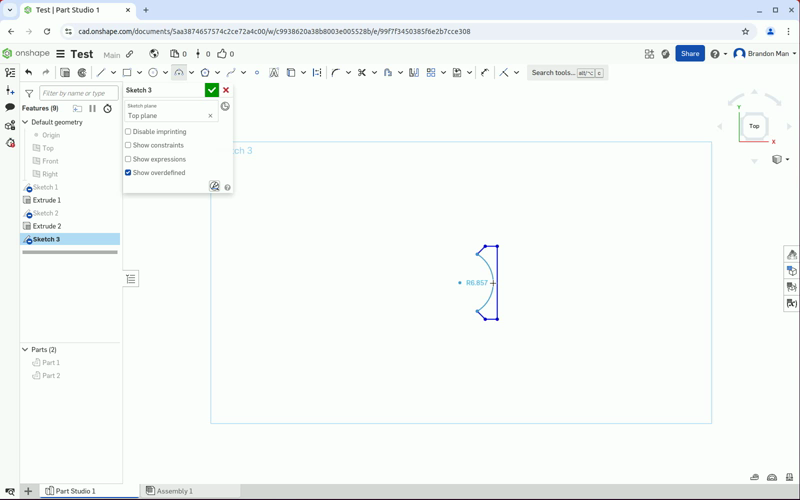
click(493, 282)
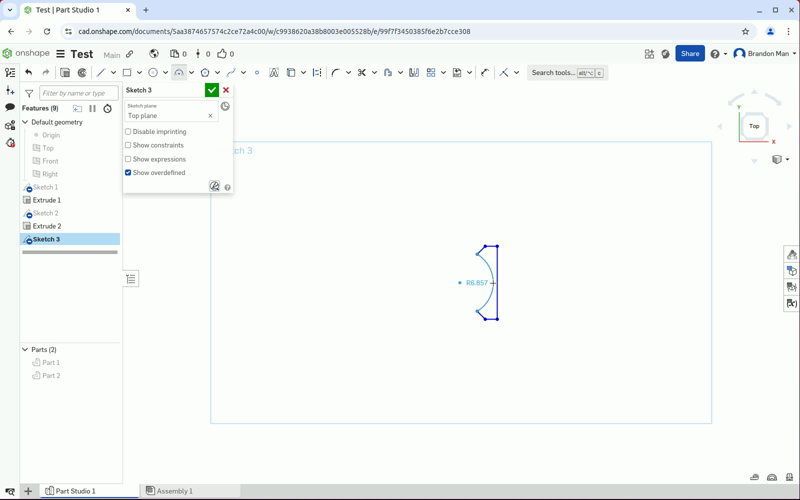
key_up(shift)
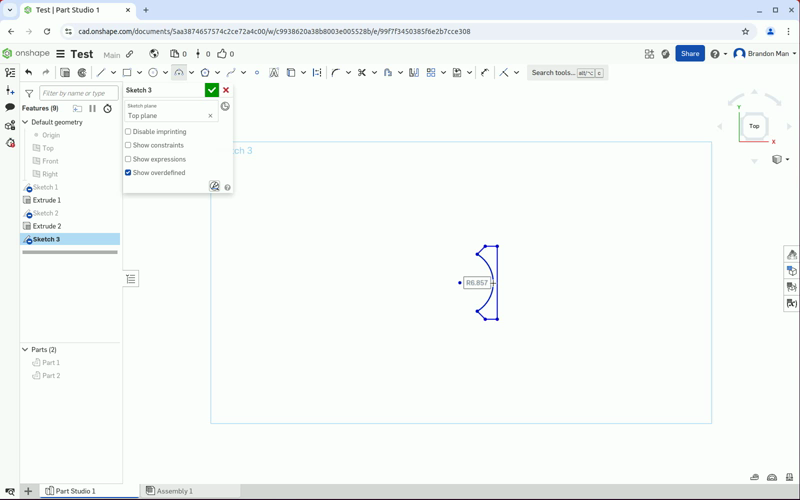
key(esc)
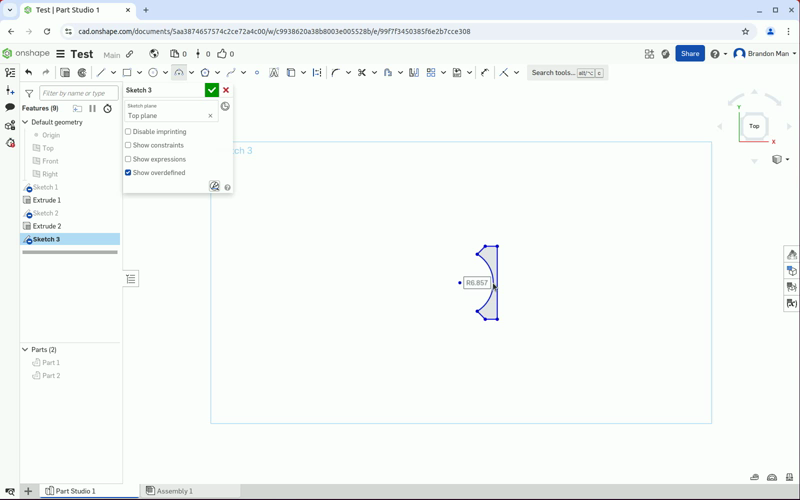
mouse_move(496, 292)
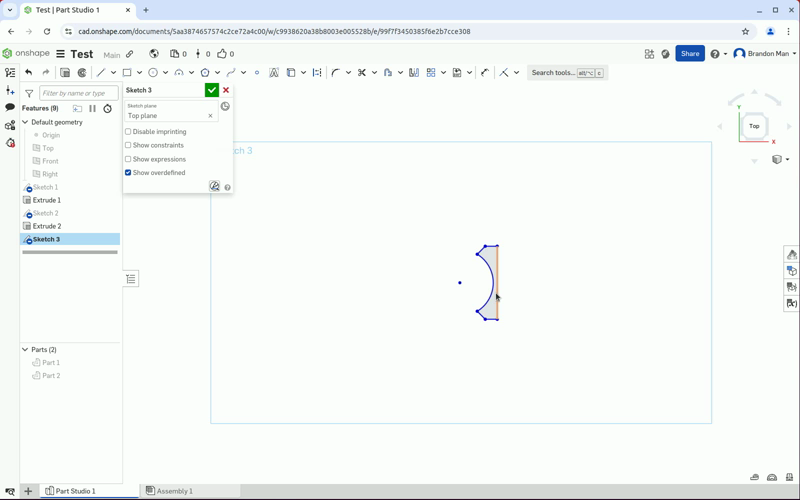
scroll(6)
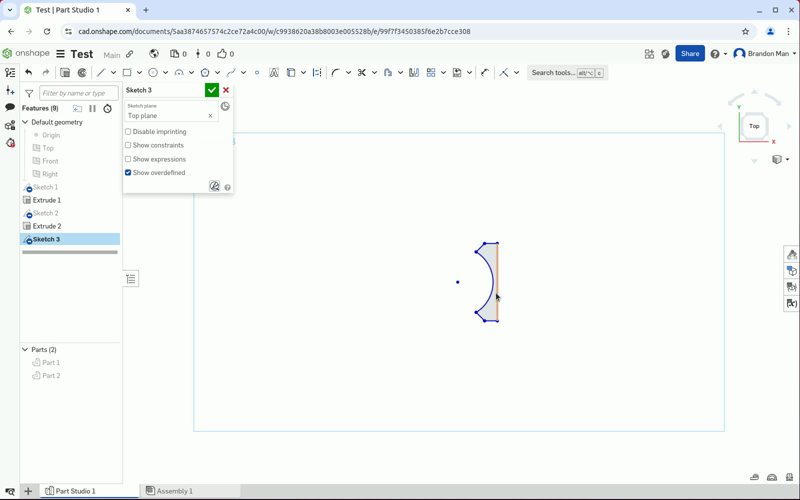
scroll(6)
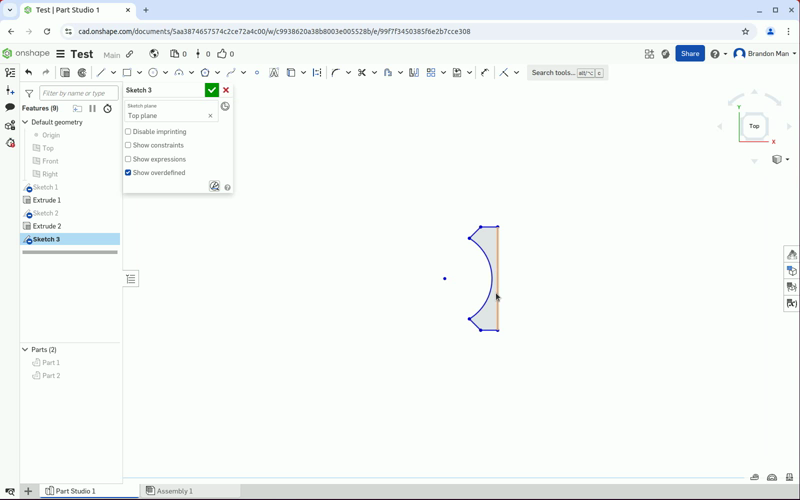
scroll(6)
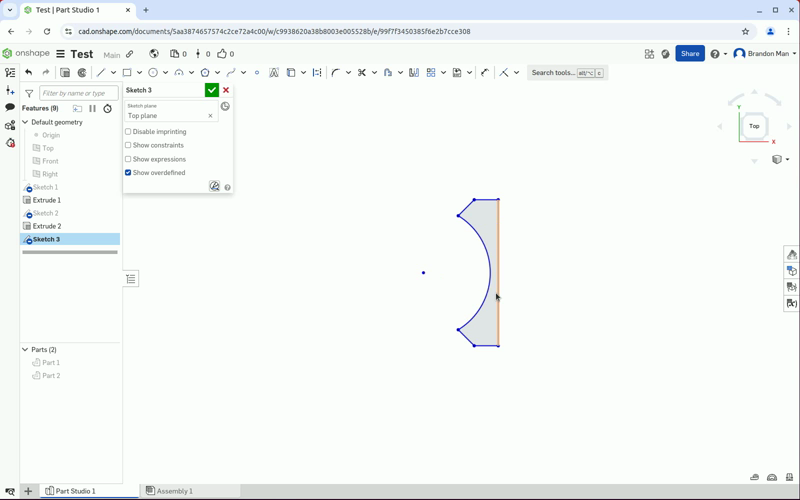
scroll(6)
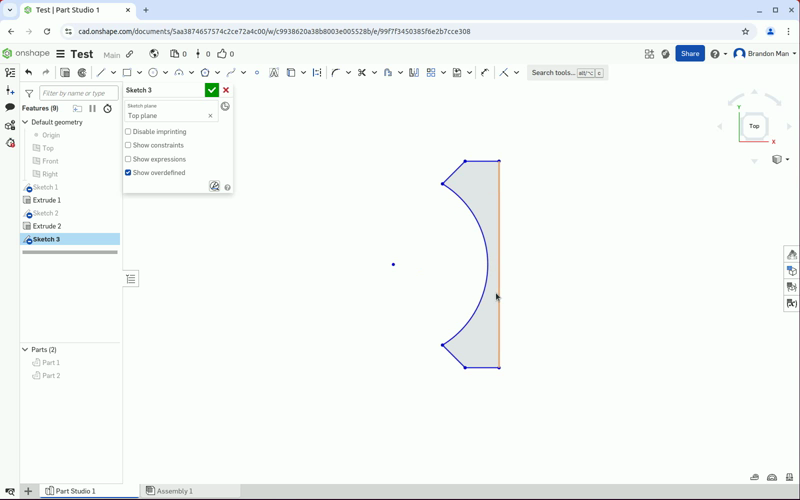
scroll(6)
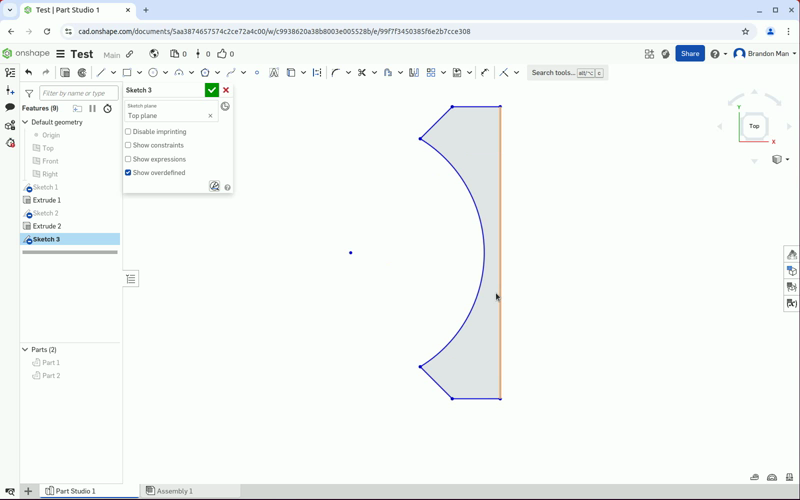
scroll(6)
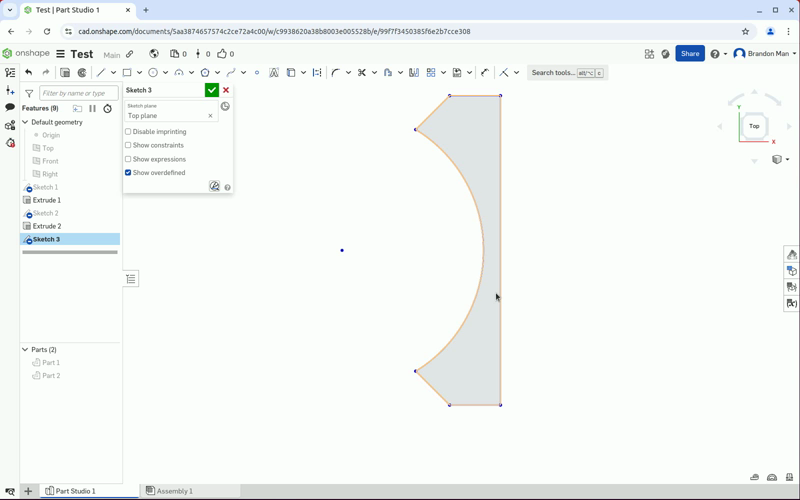
scroll(6)
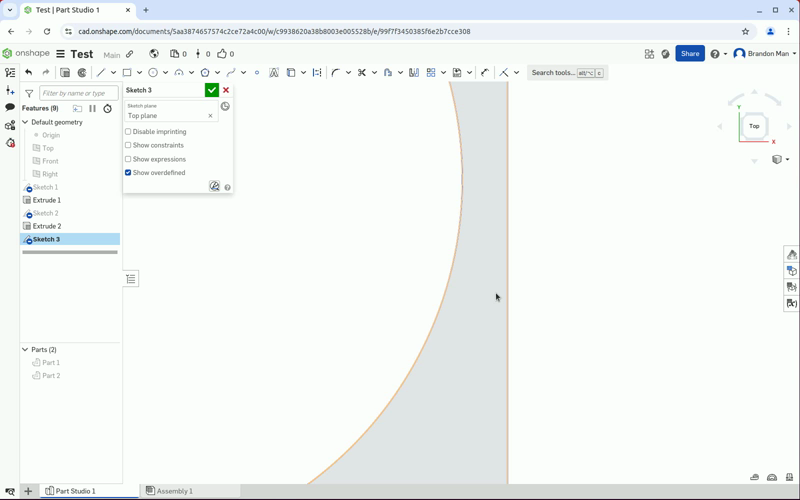
click(496, 292)
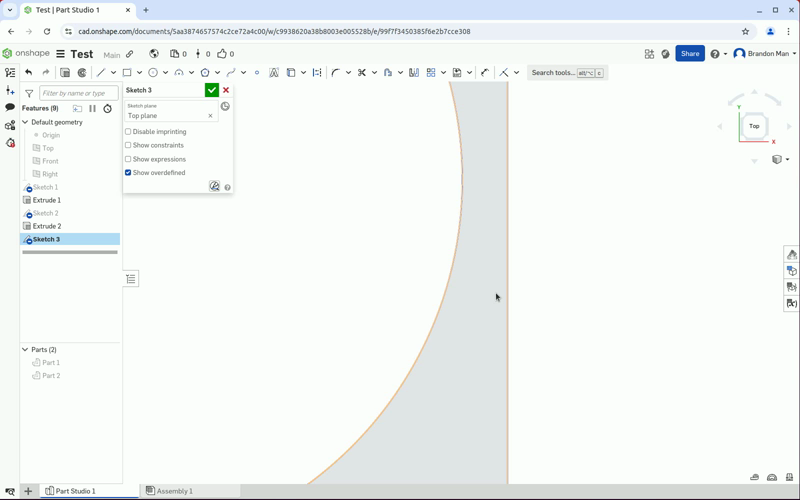
scroll(-6)
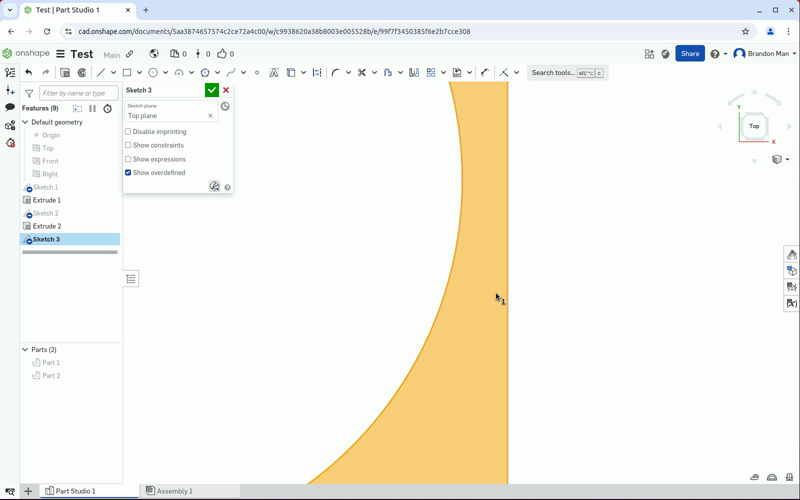
scroll(-6)
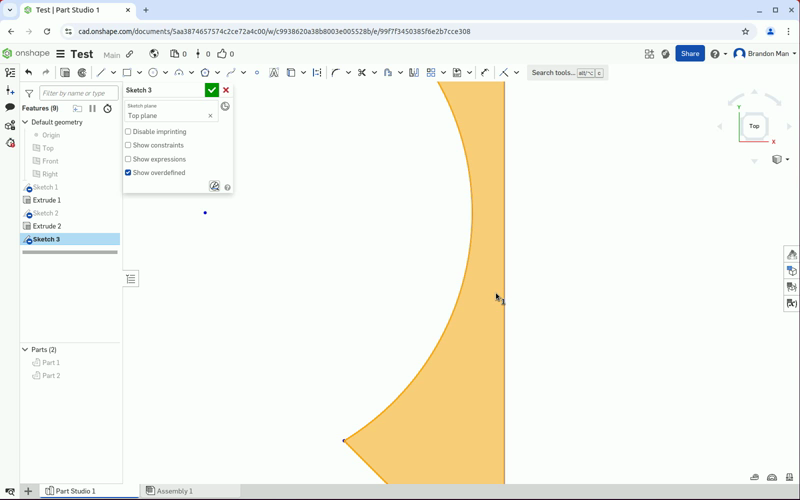
scroll(-6)
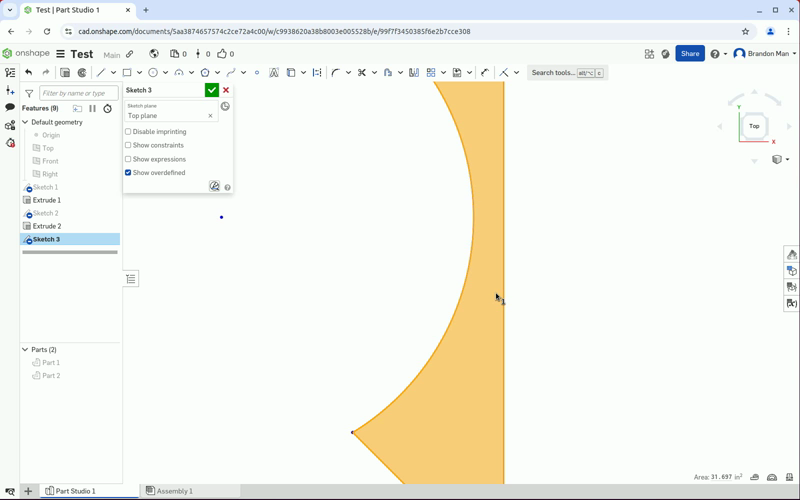
scroll(-6)
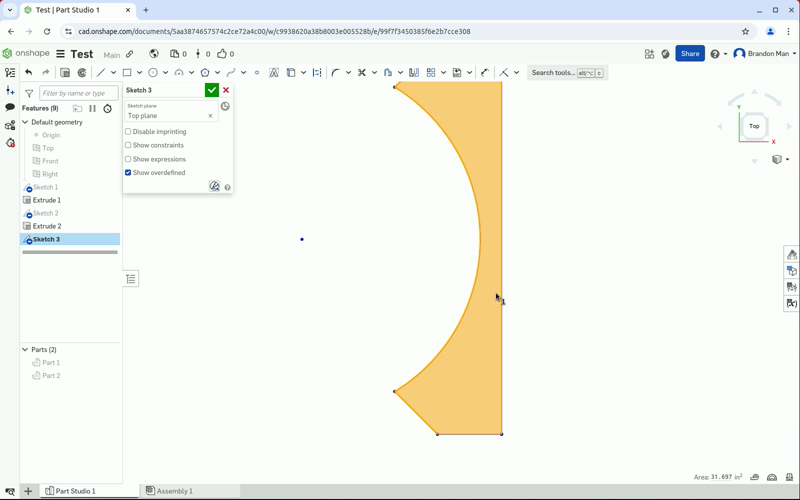
scroll(-6)
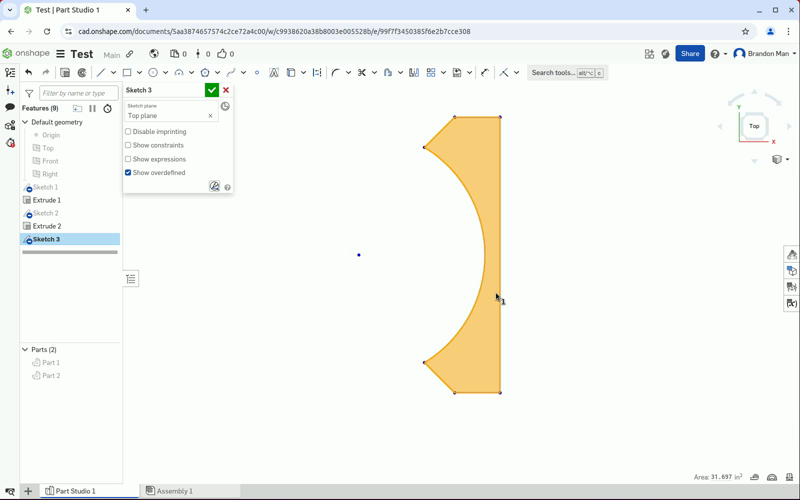
scroll(-6)
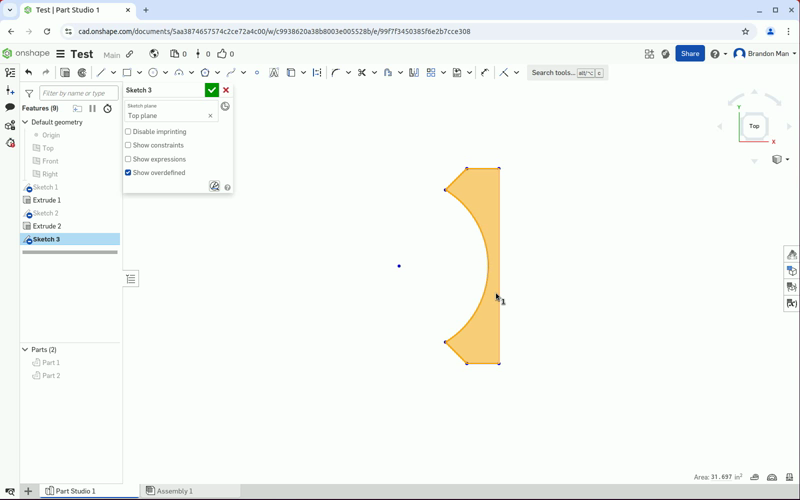
scroll(-6)
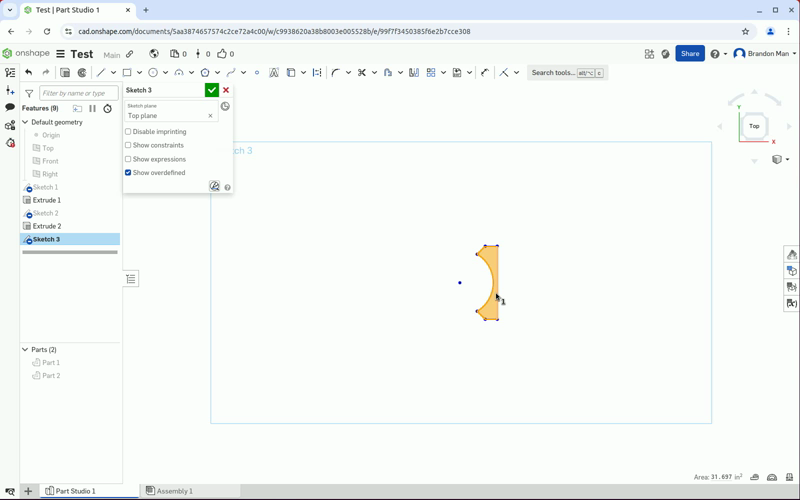
mouse_move(73, 352)
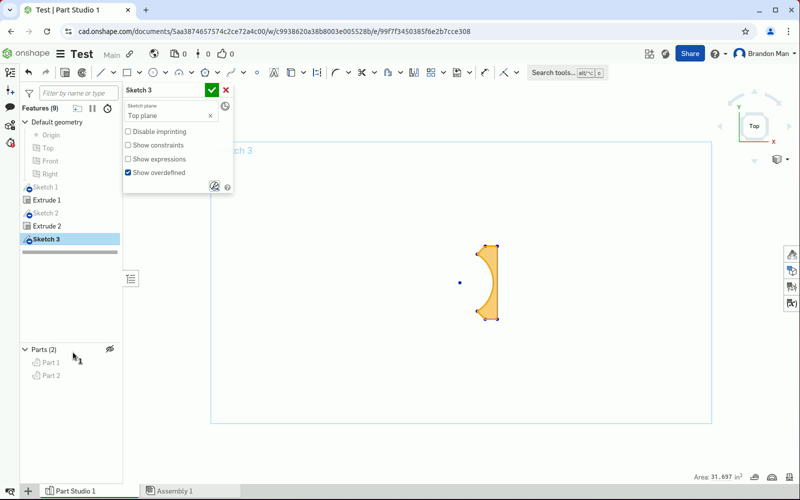
key(shift+y)
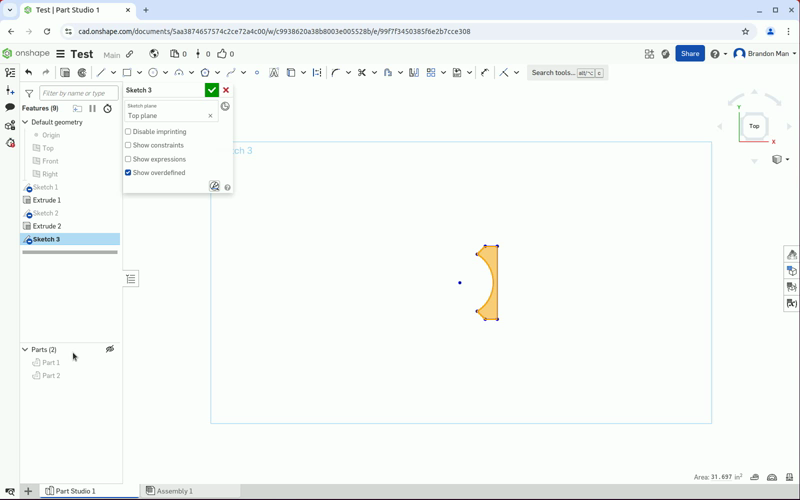
key(shift+e)
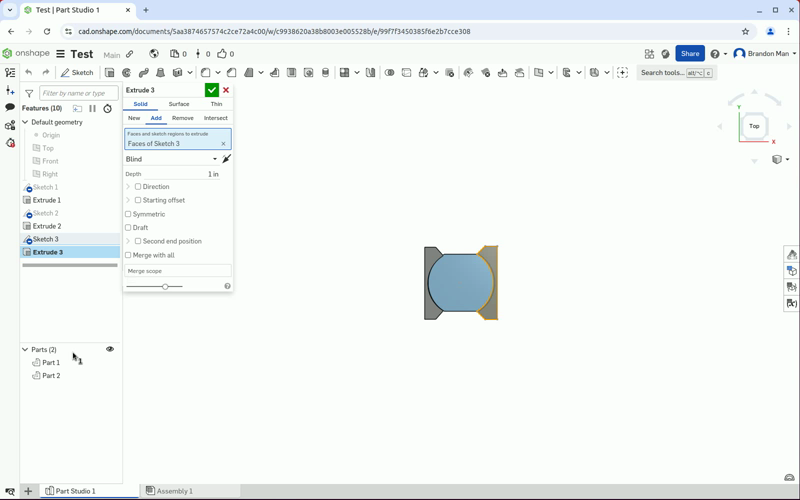
mouse_move(143, 106)
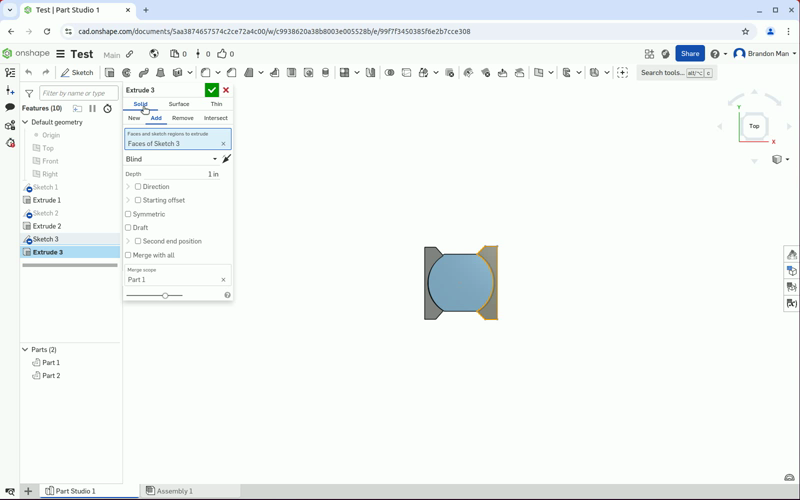
click(143, 106)
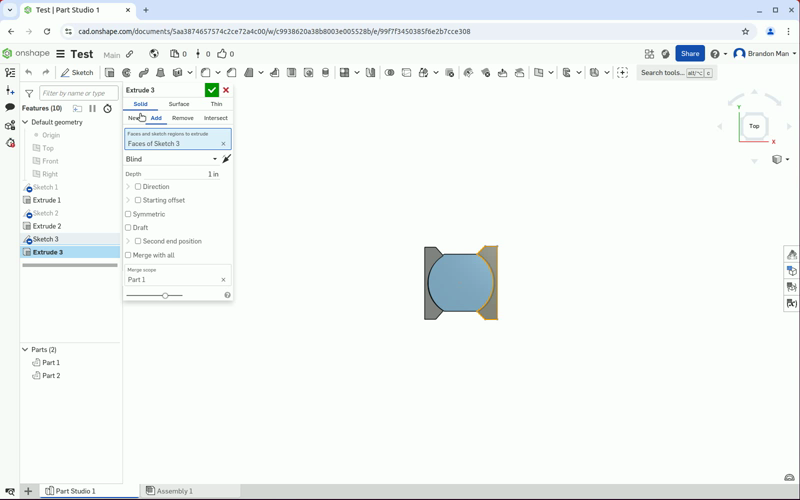
mouse_move(137, 120)
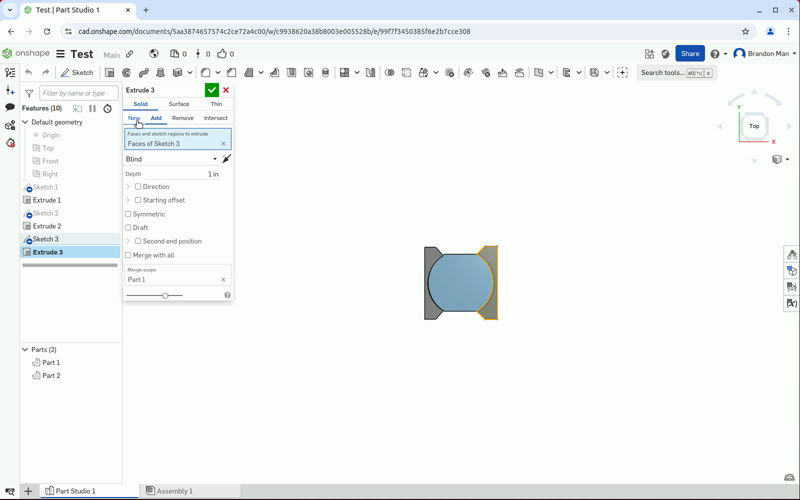
click(137, 120)
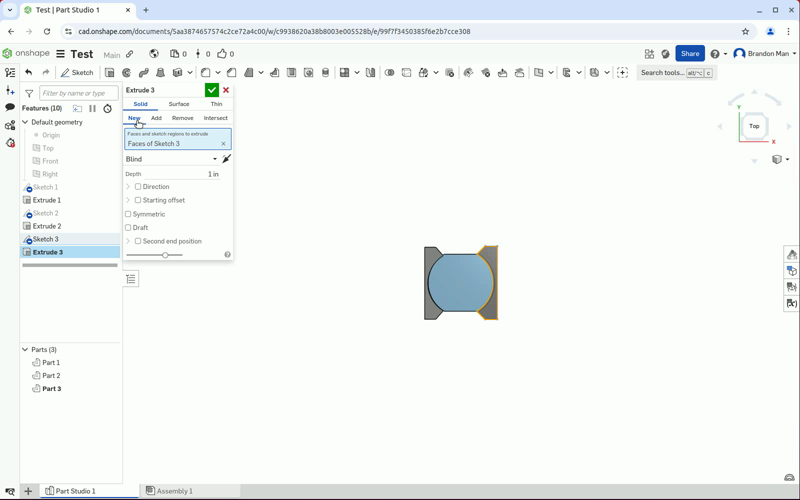
key(tab, 4)
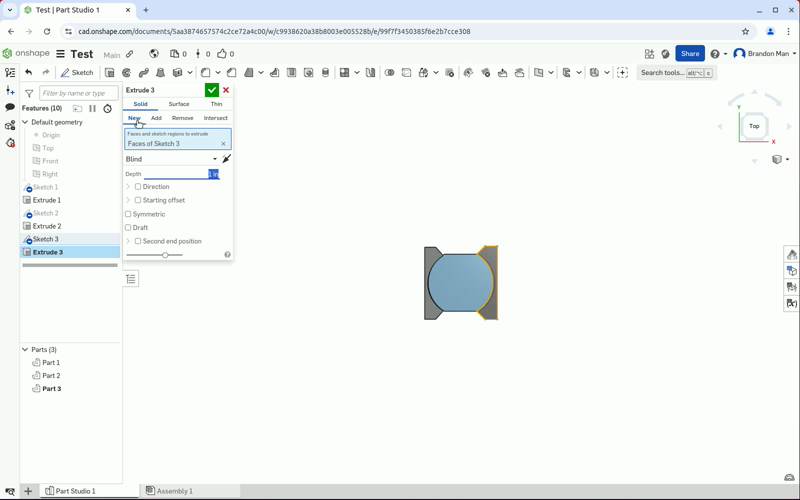
text(23.108)
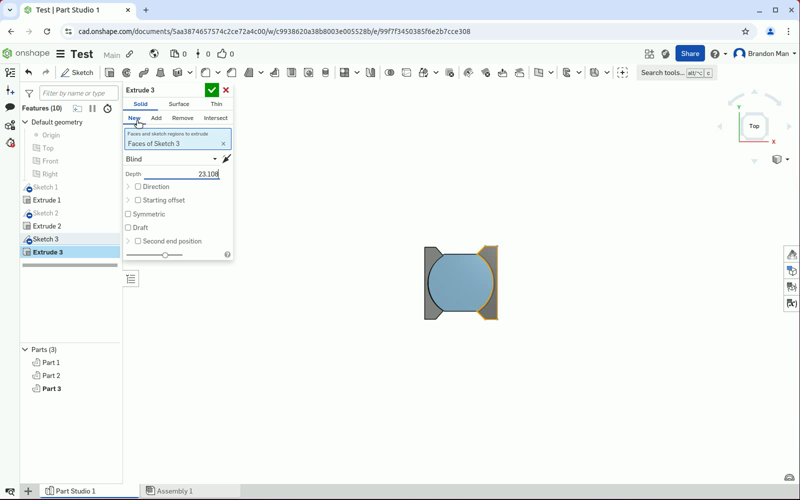
key(enter)
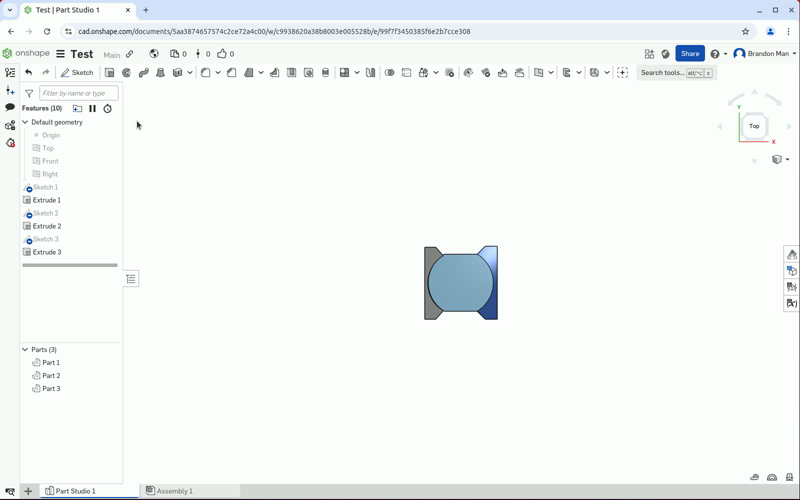
key(shift+h)
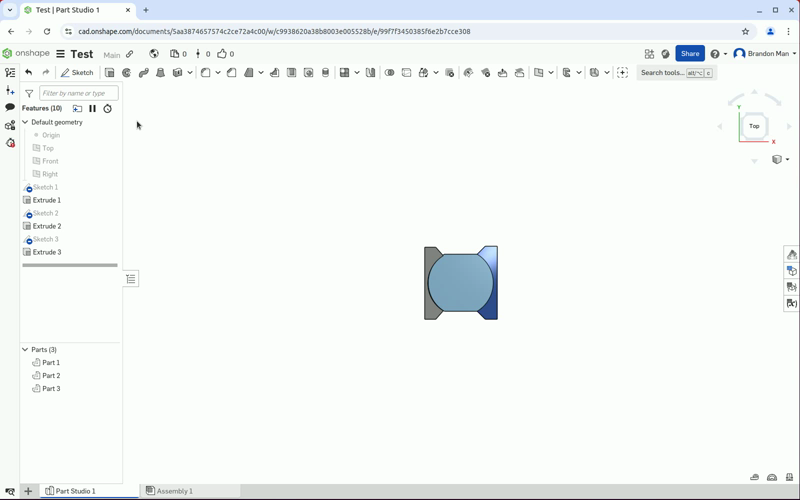
key(shift+h)
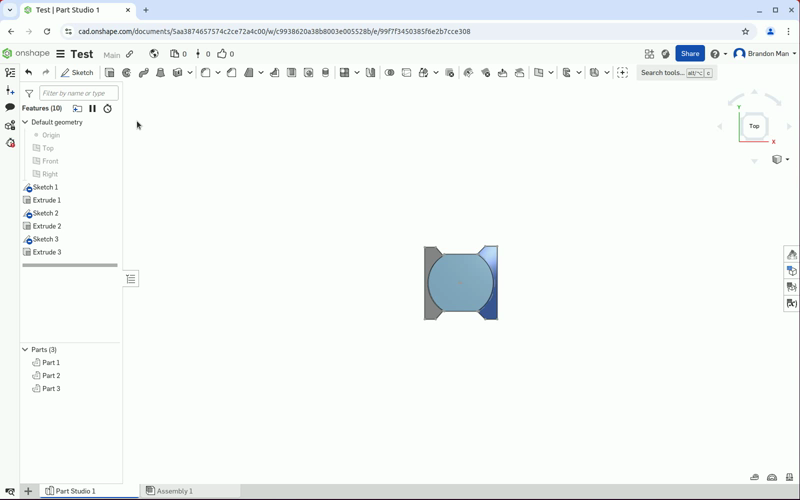
key(shift+7)
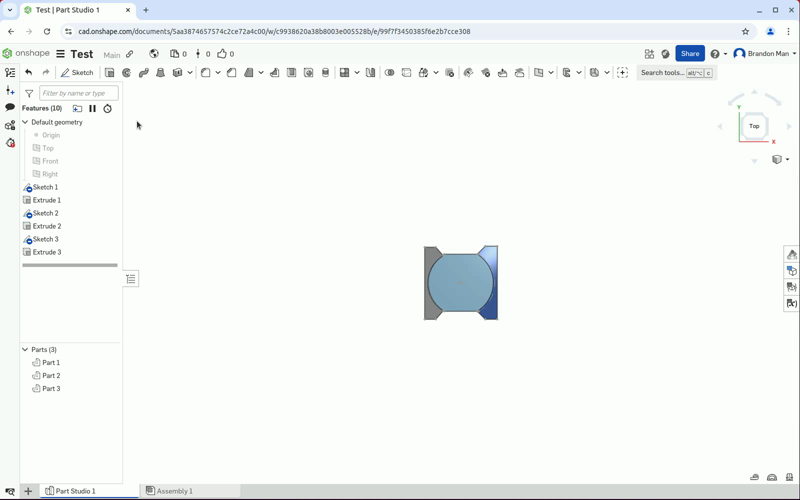
key(up, 3)
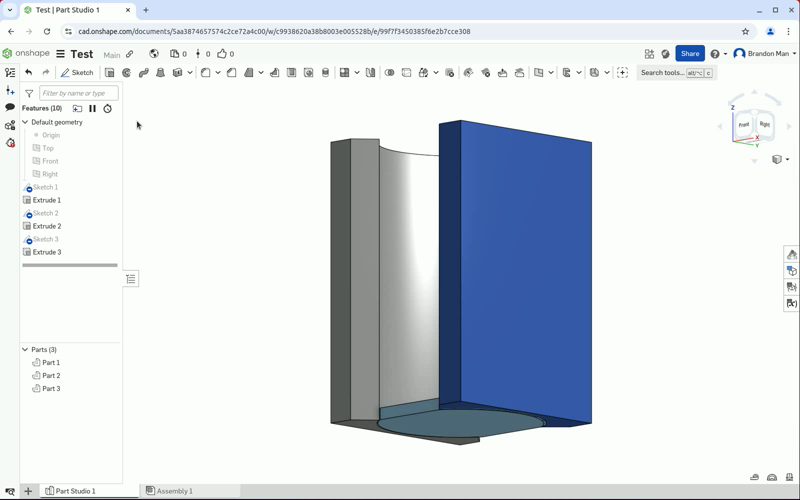
key(left, 3)
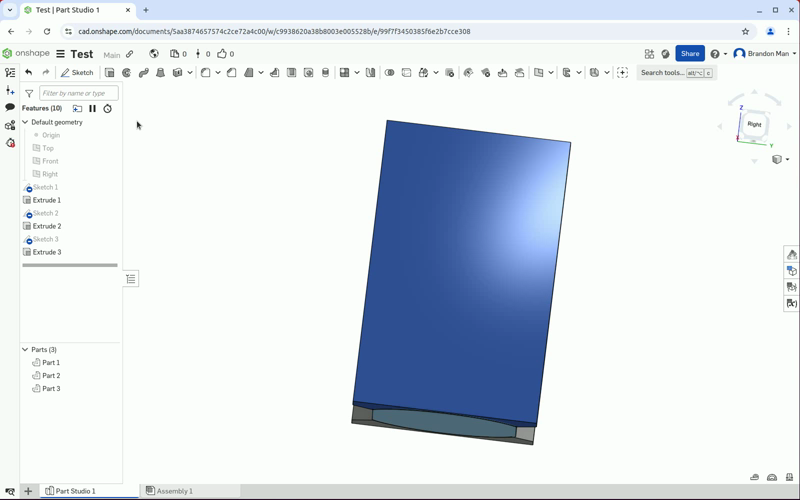
key(right, 3)
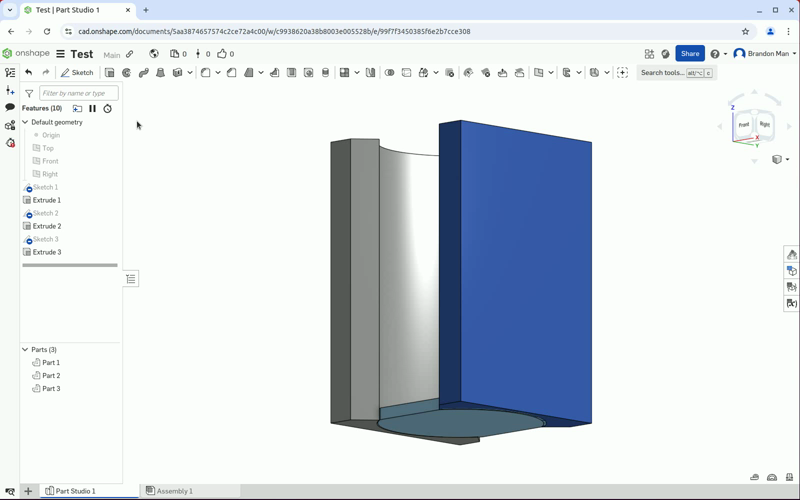
key(down, 3)
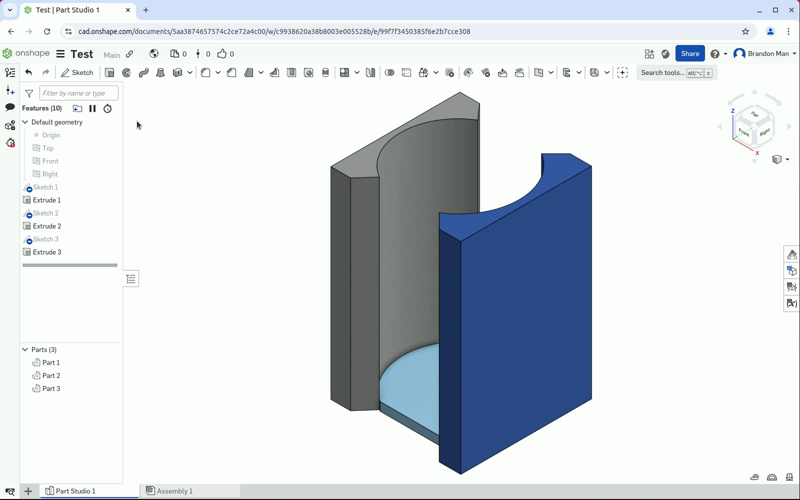
mouse_move(73, 189)
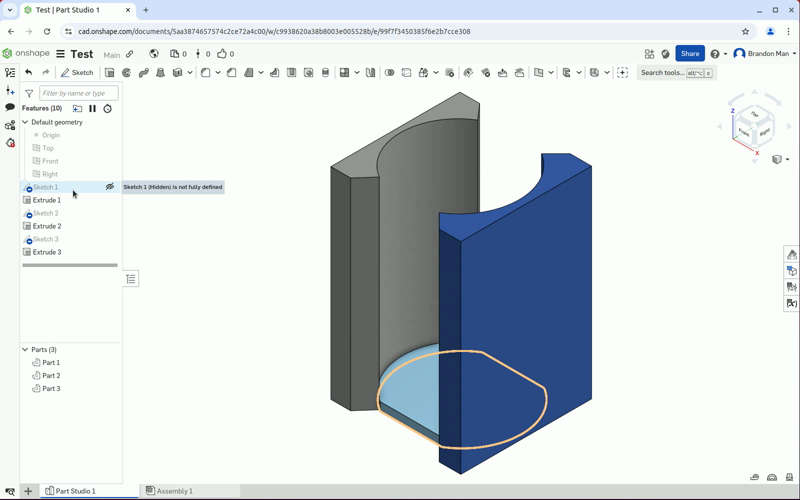
click(73, 189)